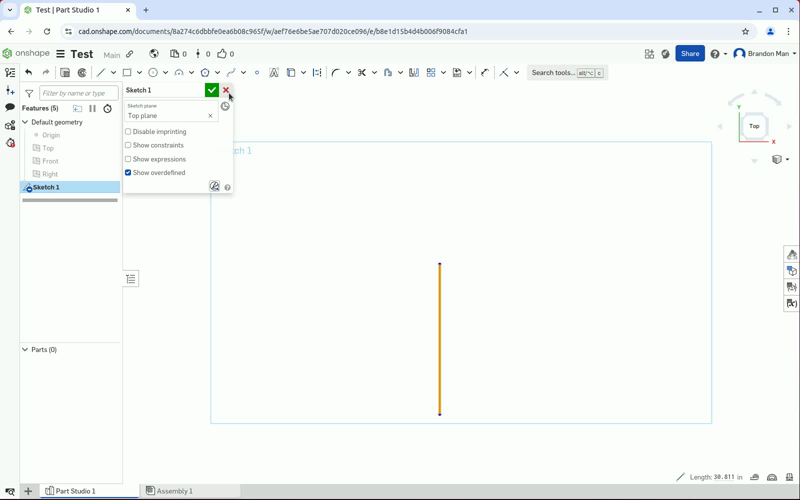
key(shift+h)
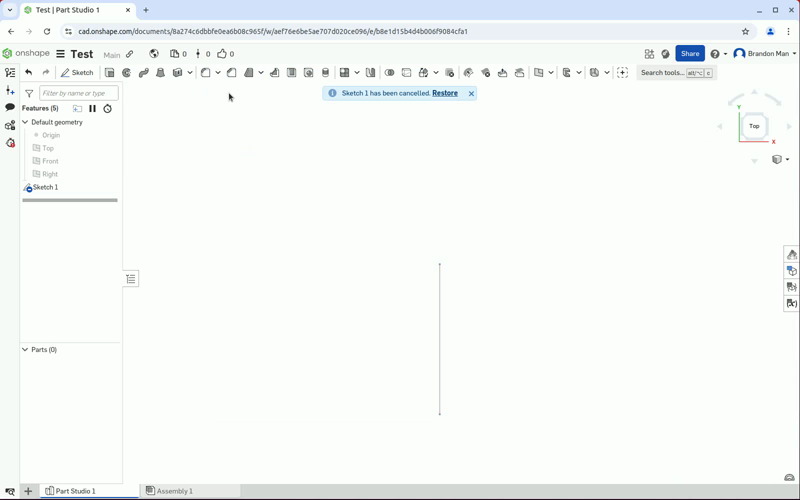
key(shift+s)
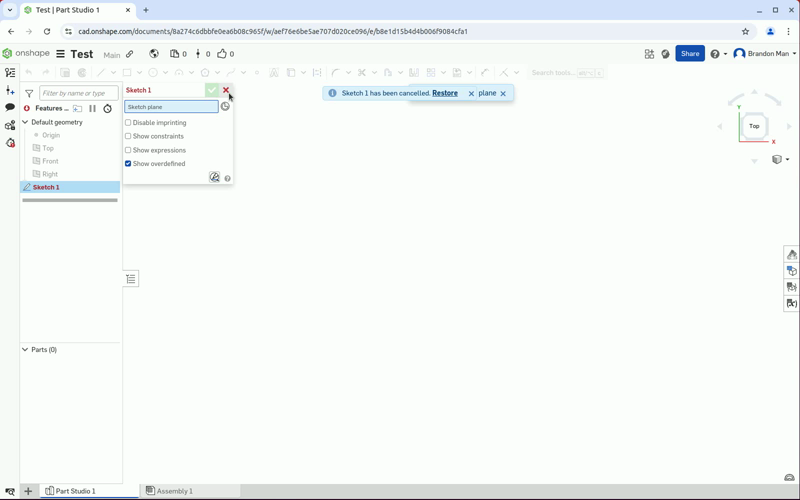
mouse_move(73, 150)
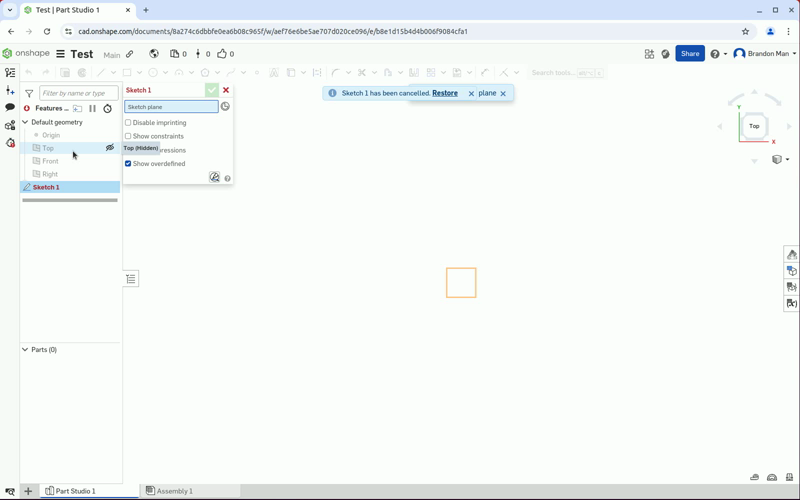
click(73, 150)
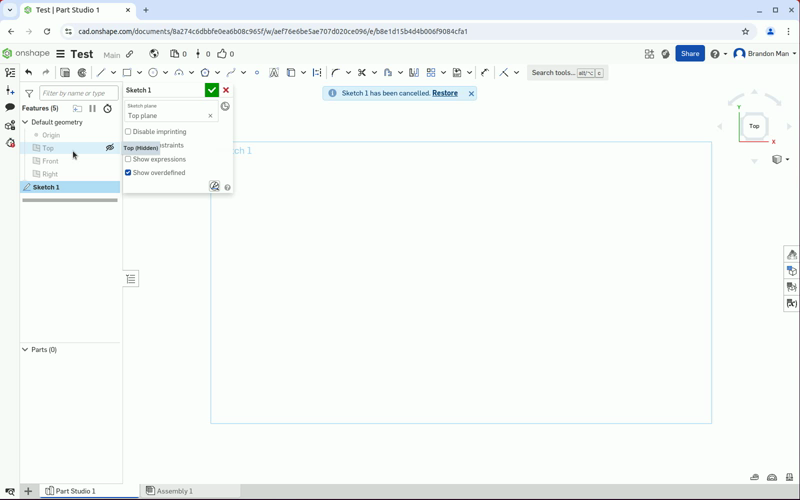
mouse_move(73, 352)
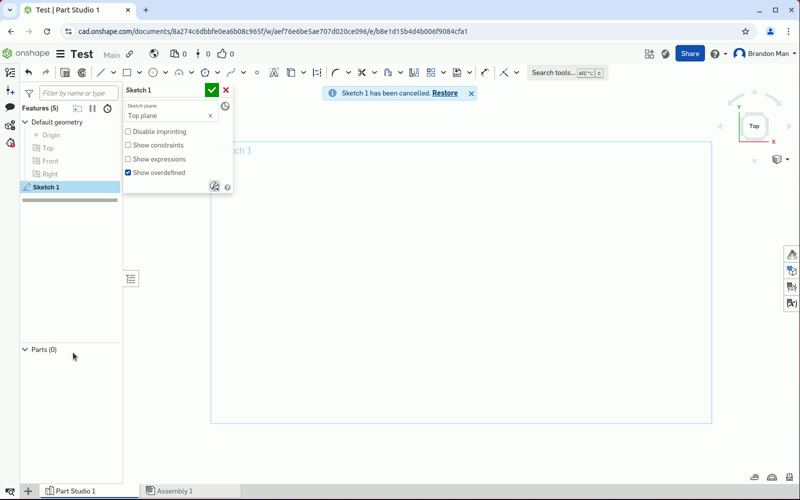
key(y)
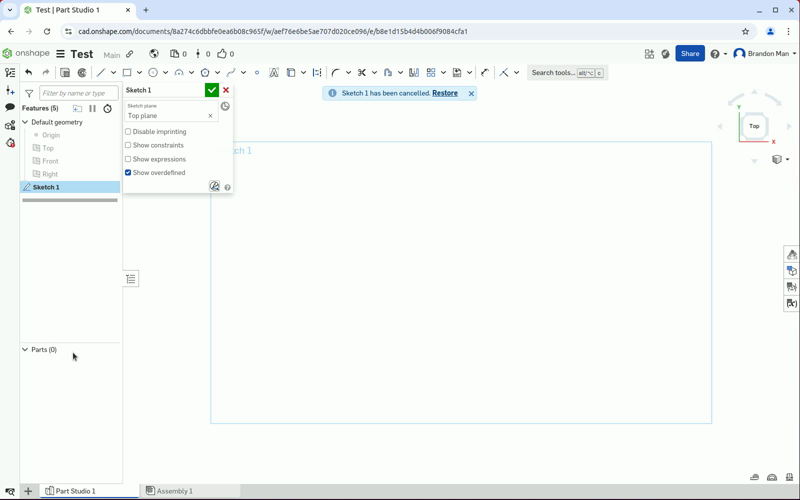
key(l)
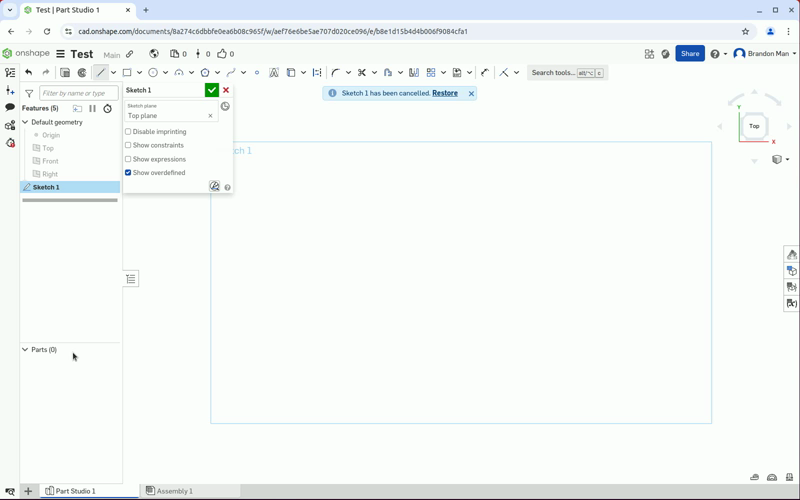
key_down(shift)
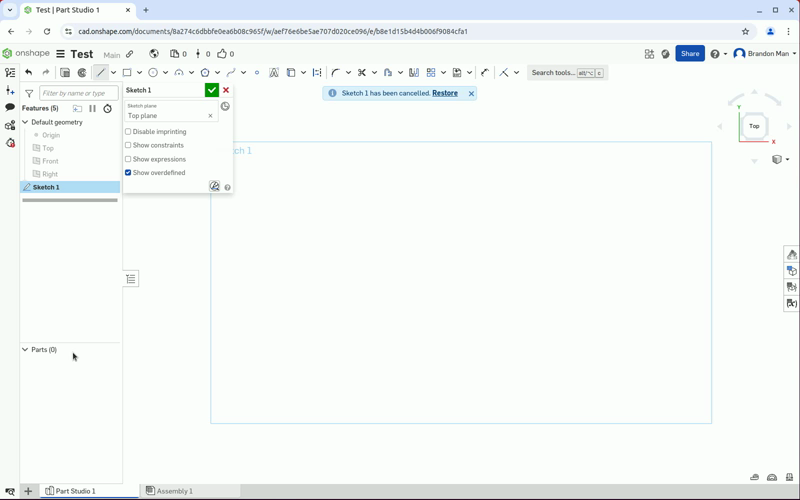
mouse_move(454, 288)
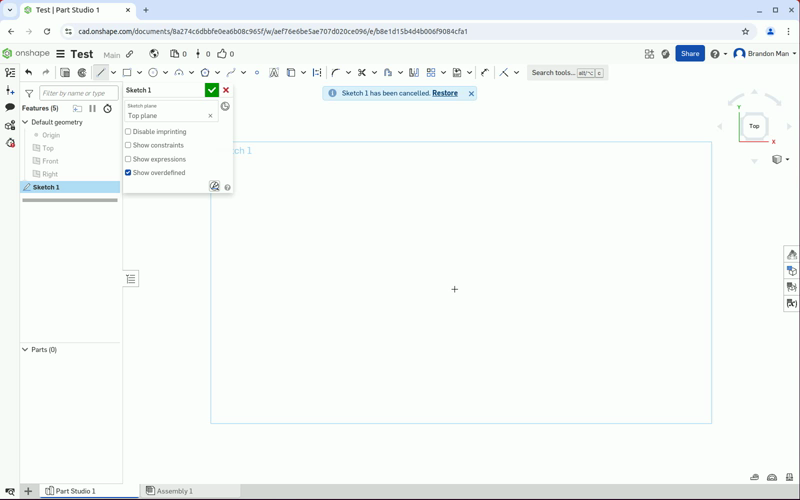
click(454, 288)
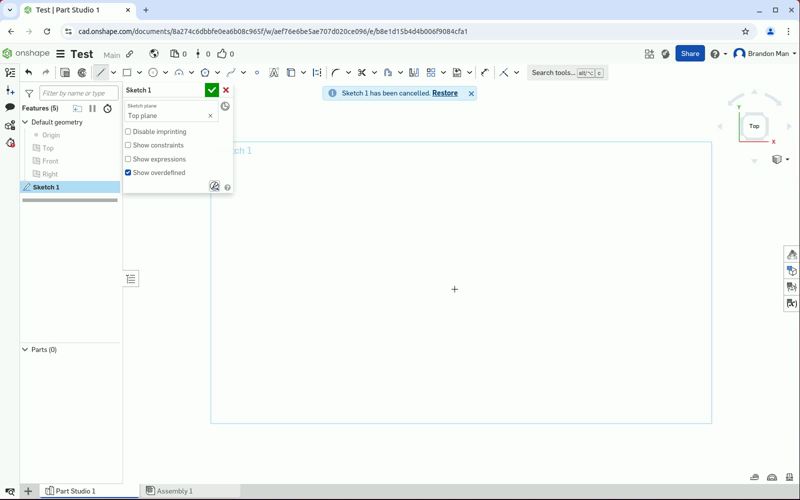
key_up(shift)
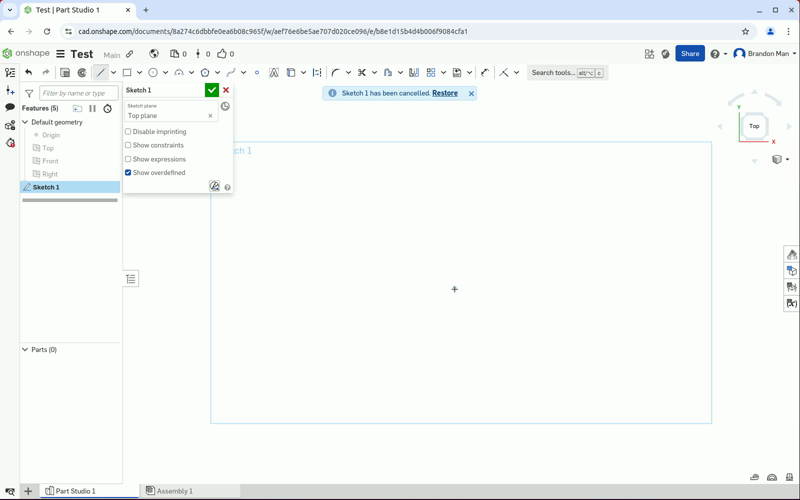
key_down(shift)
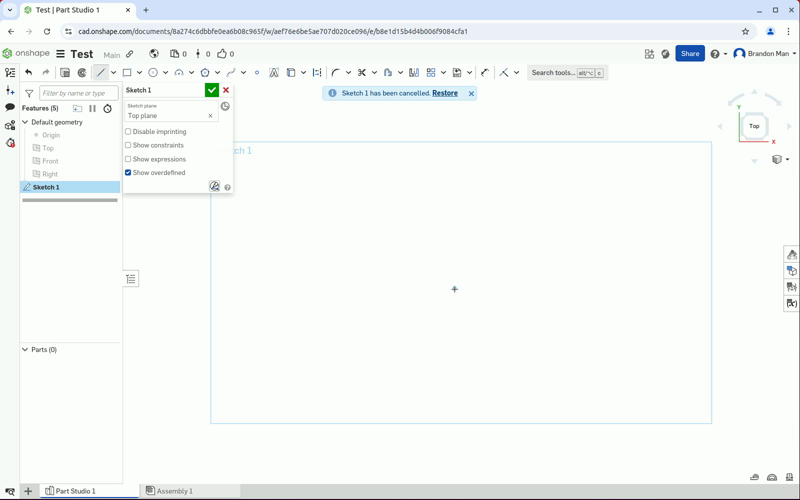
mouse_move(484, 288)
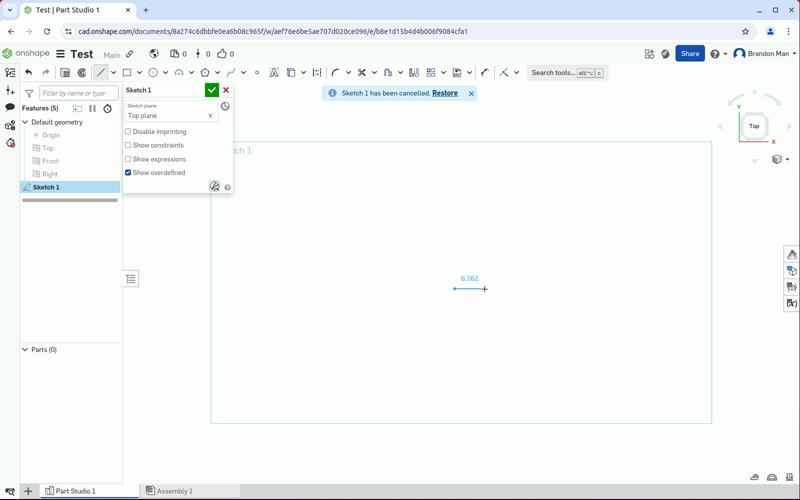
mouse_move(466, 288)
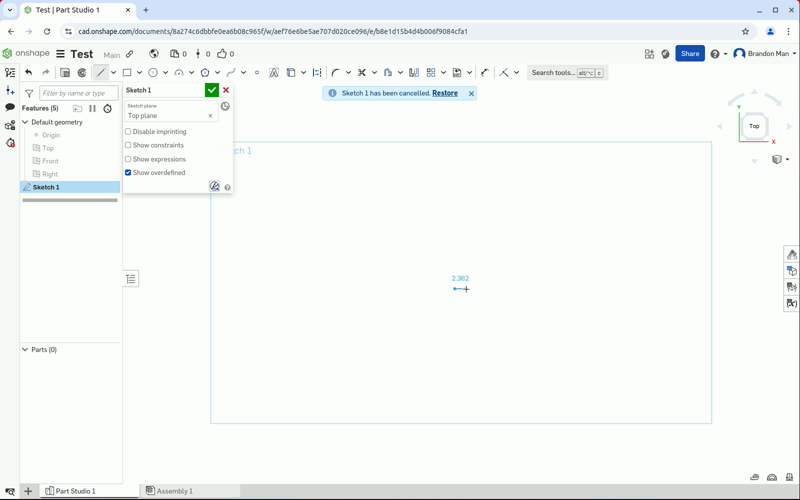
click(466, 288)
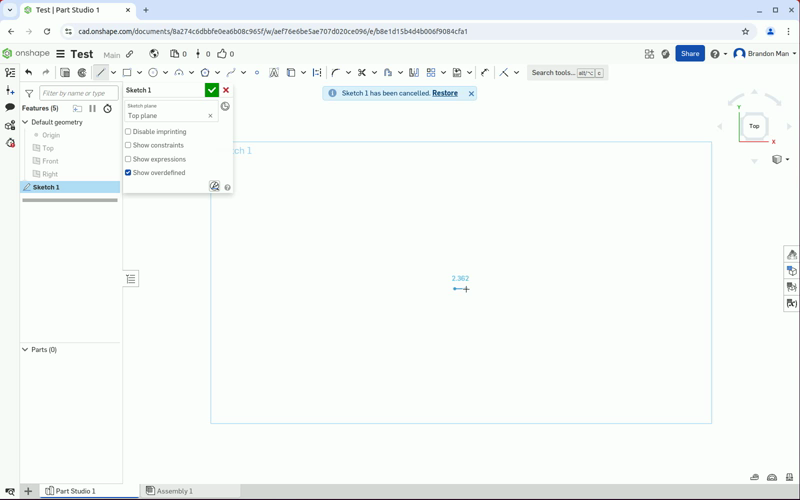
key_up(shift)
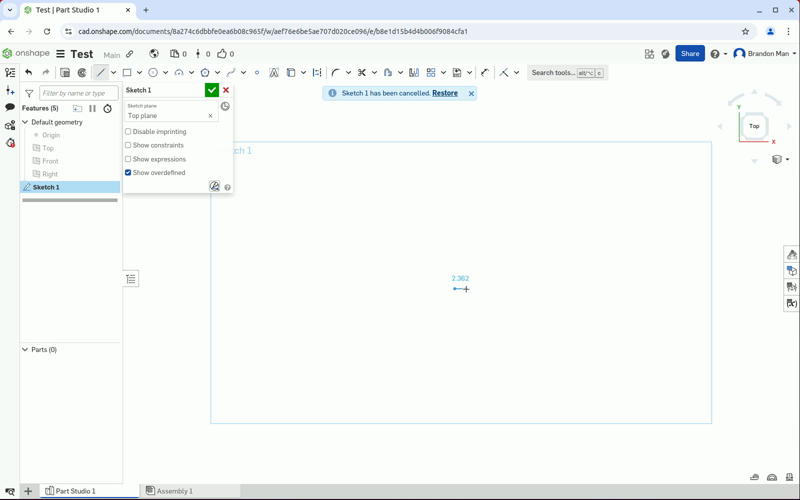
key_down(shift)
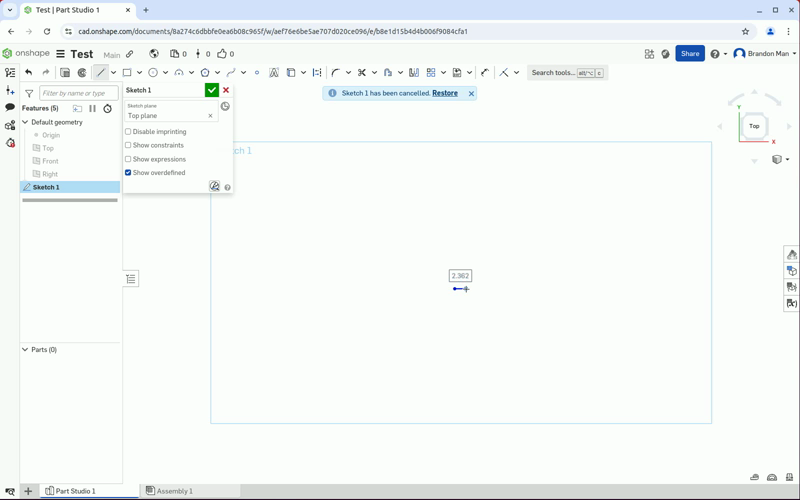
mouse_move(496, 288)
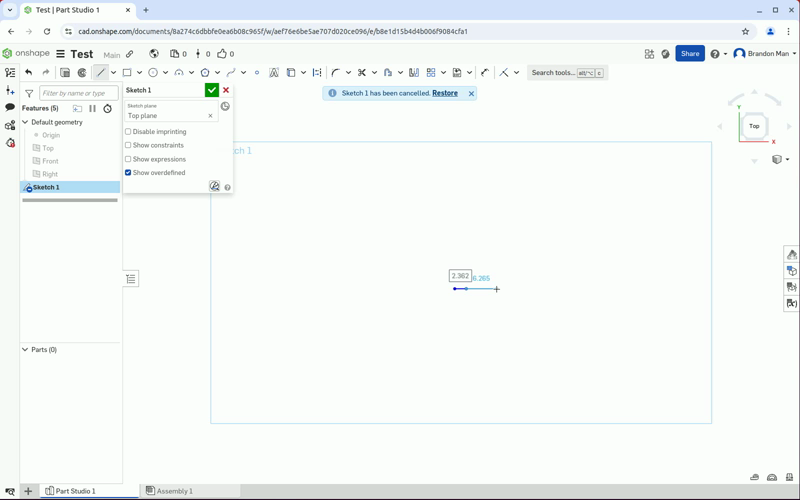
mouse_move(466, 277)
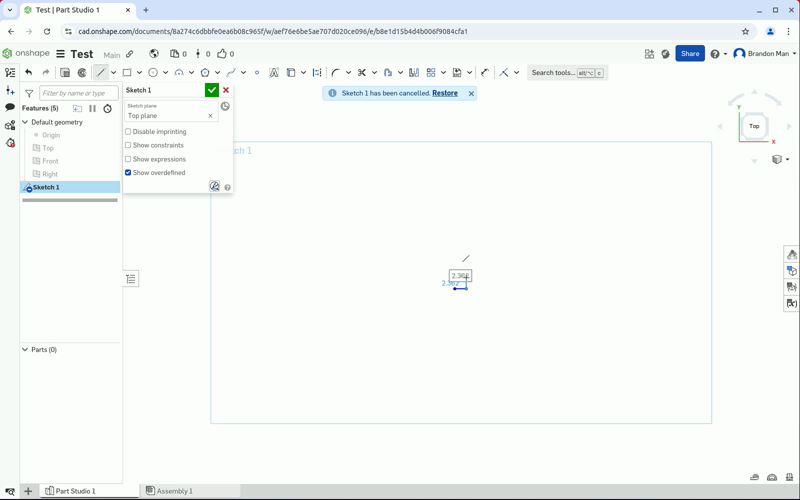
click(466, 277)
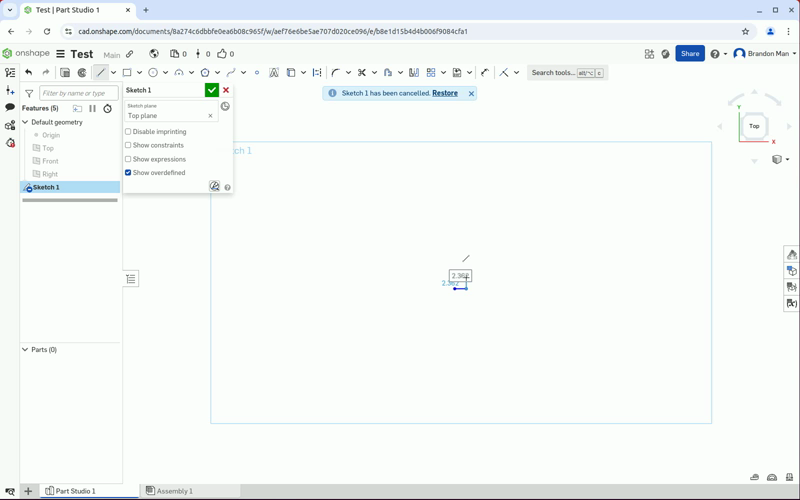
key_up(shift)
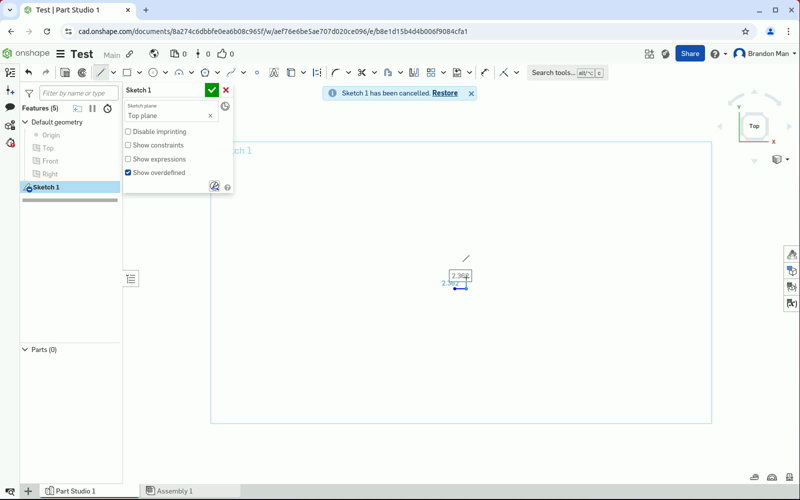
key_down(shift)
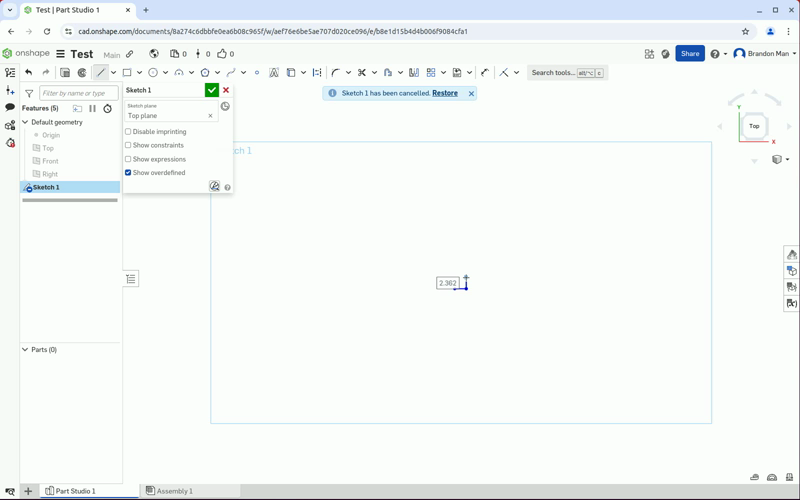
mouse_move(496, 277)
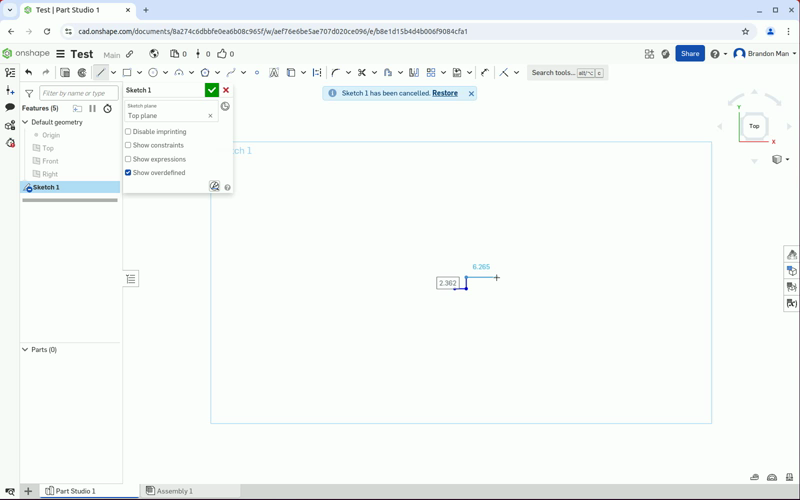
mouse_move(454, 277)
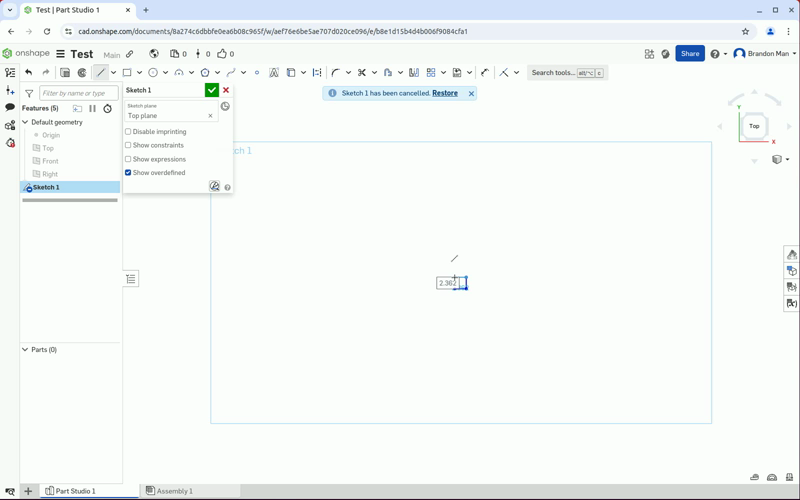
click(454, 277)
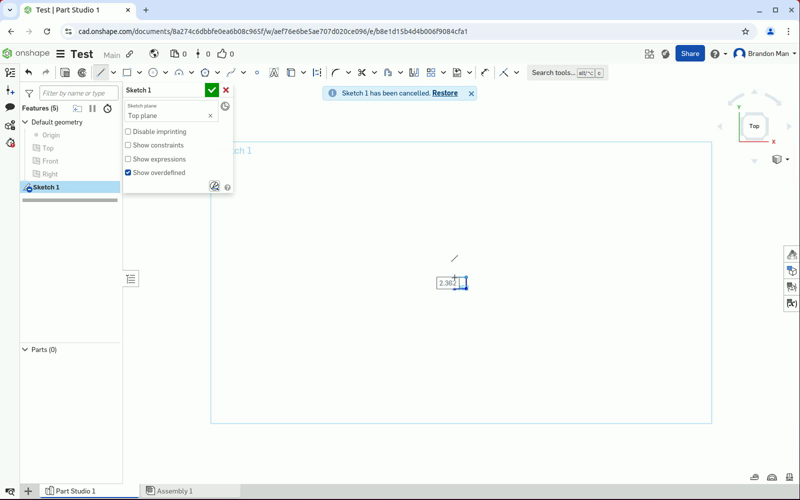
key_up(shift)
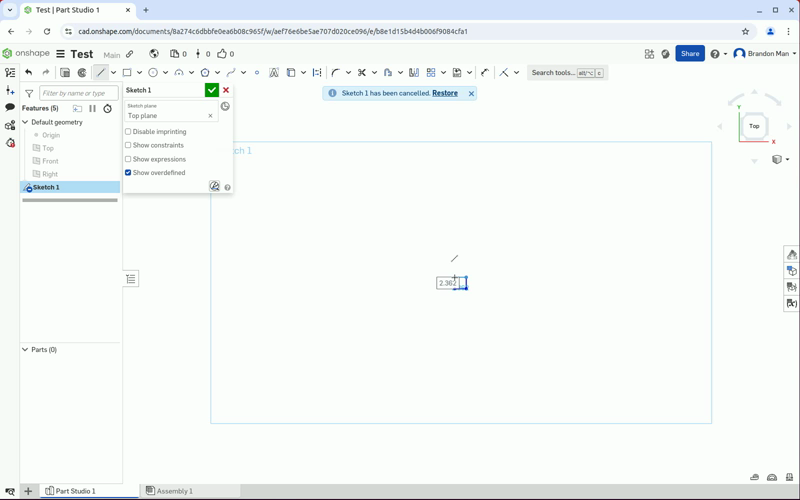
mouse_move(484, 277)
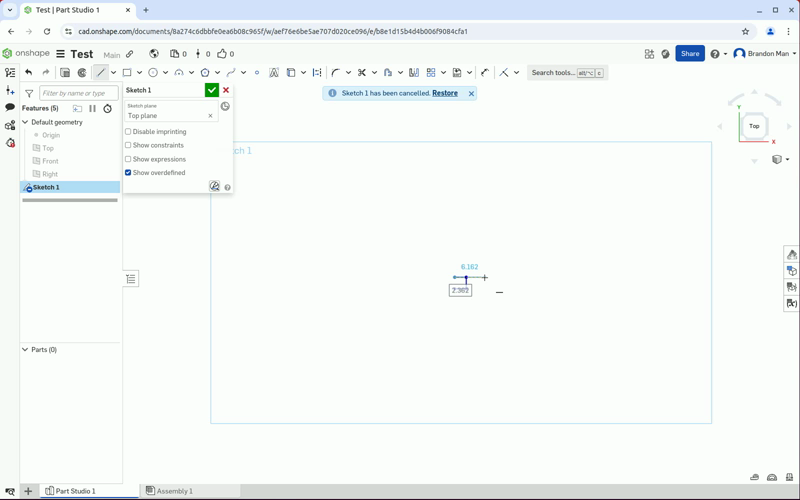
key_down(shift)
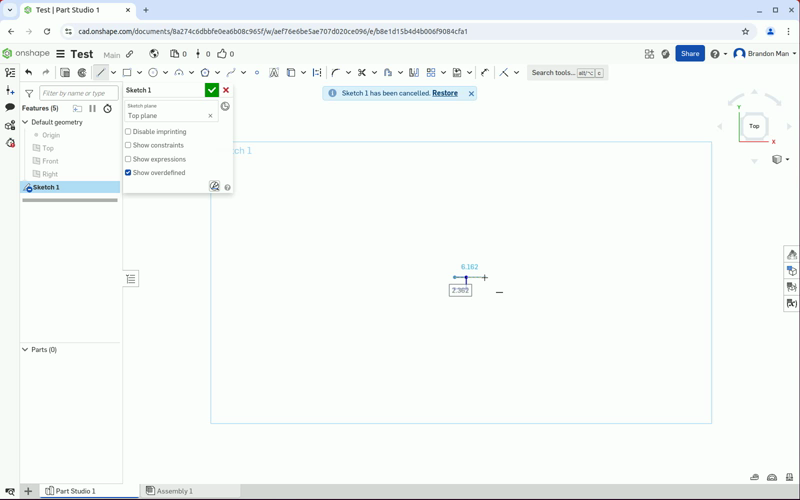
mouse_move(454, 288)
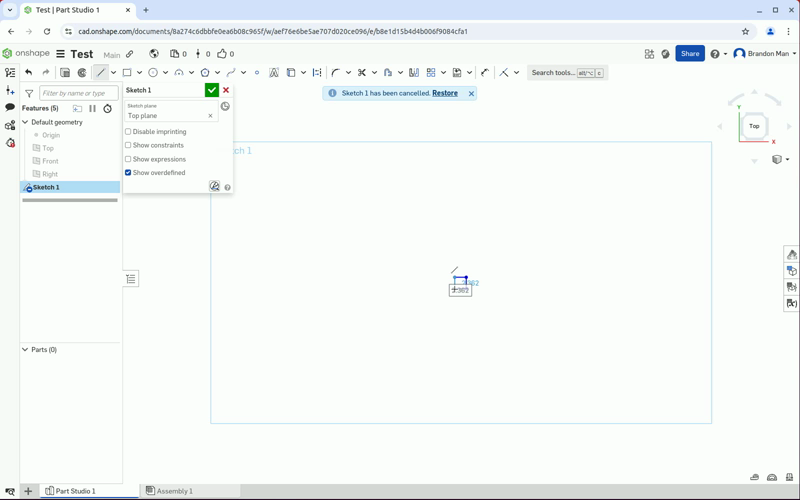
key_up(shift)
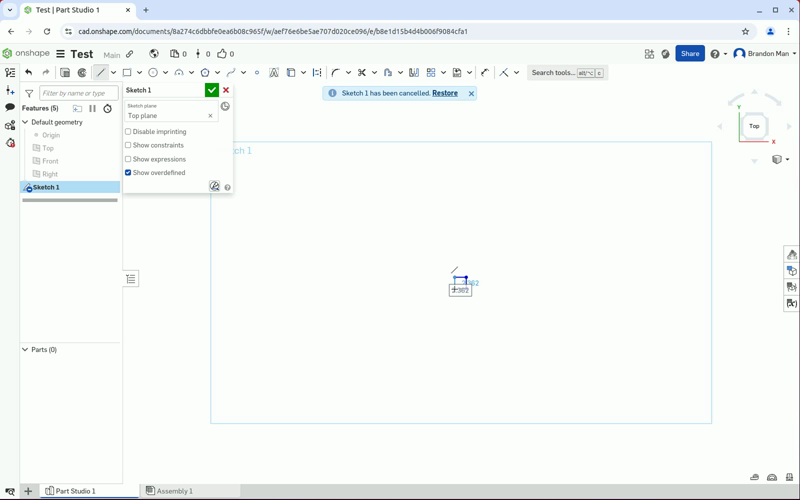
click(454, 288)
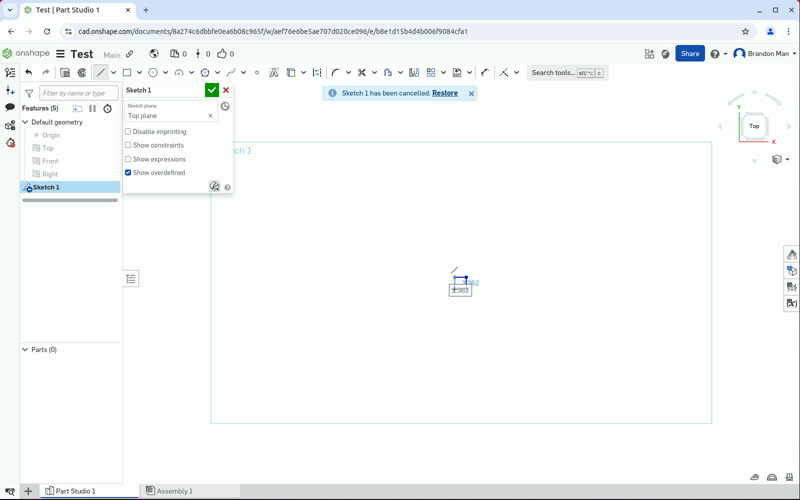
key(esc)
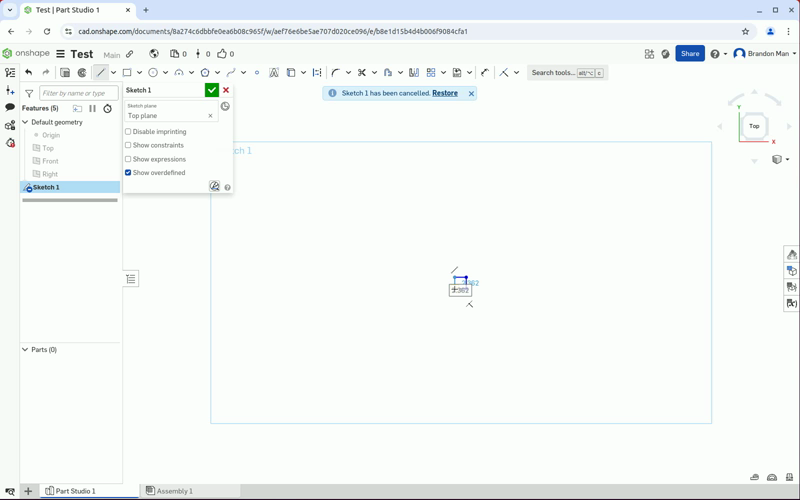
mouse_move(456, 279)
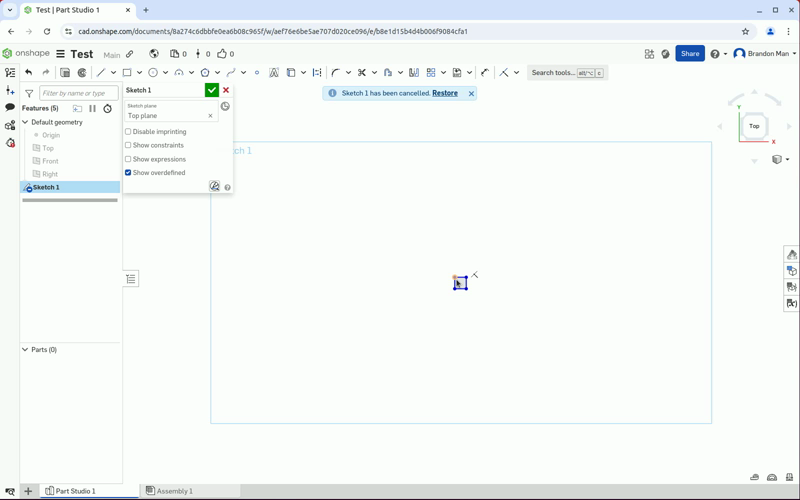
scroll(6)
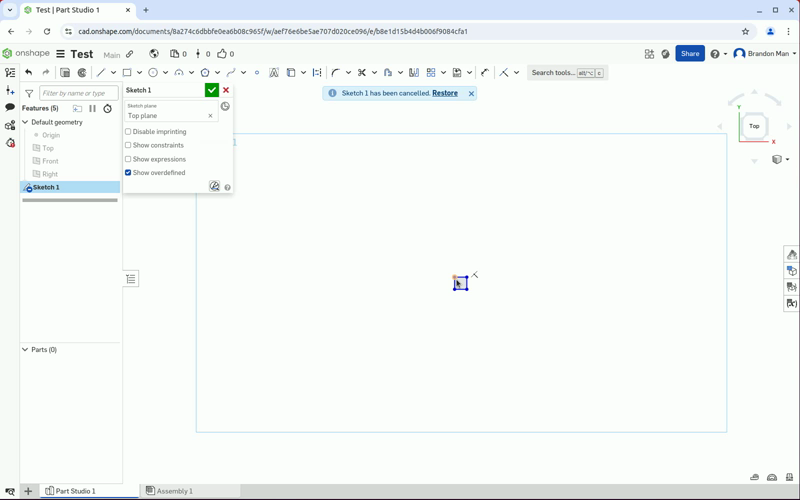
scroll(6)
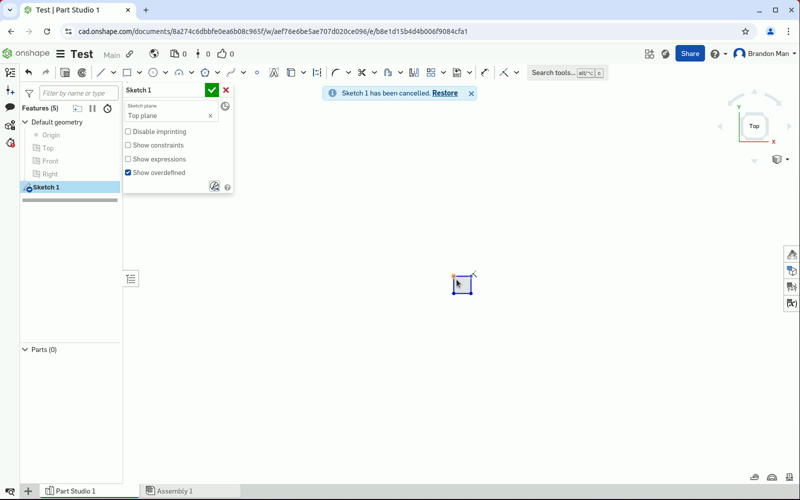
scroll(6)
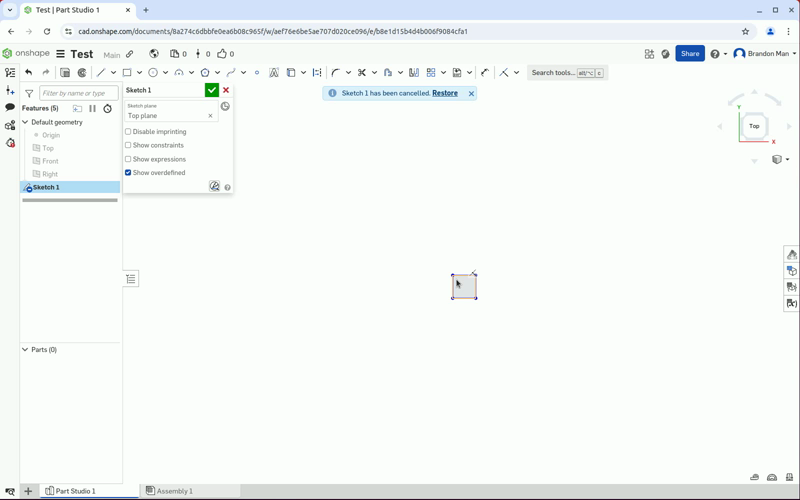
scroll(6)
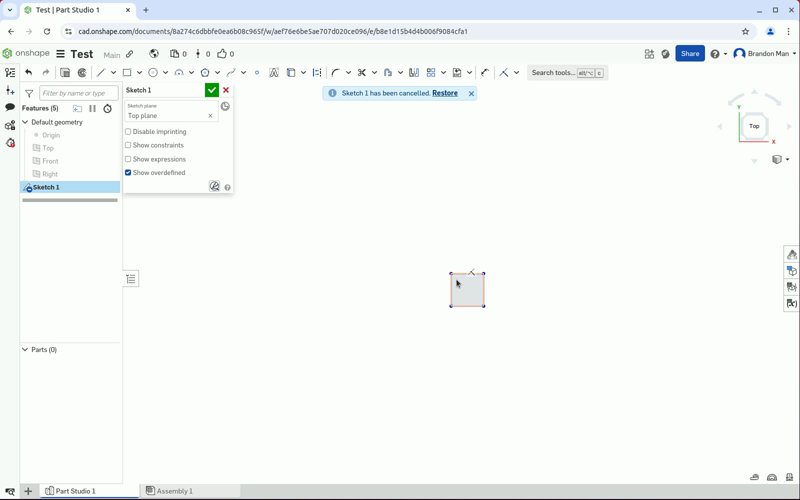
scroll(6)
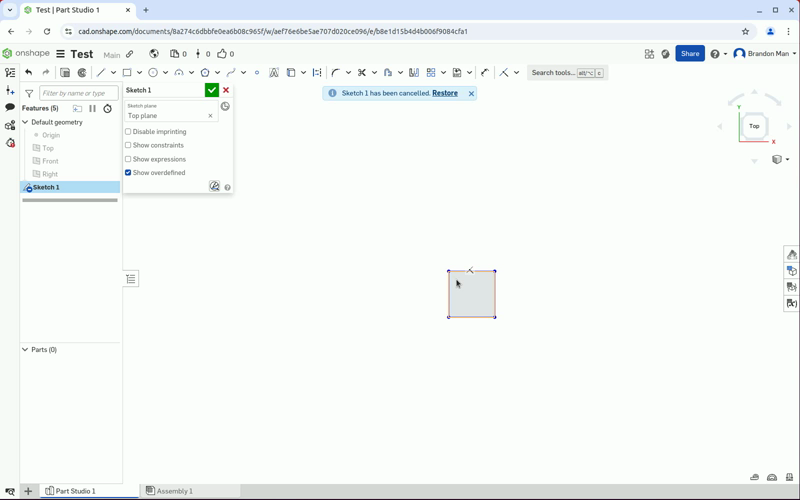
scroll(6)
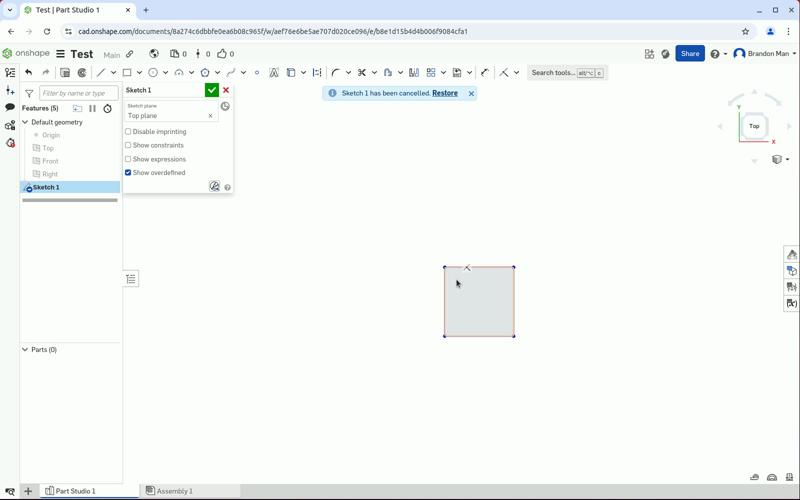
scroll(6)
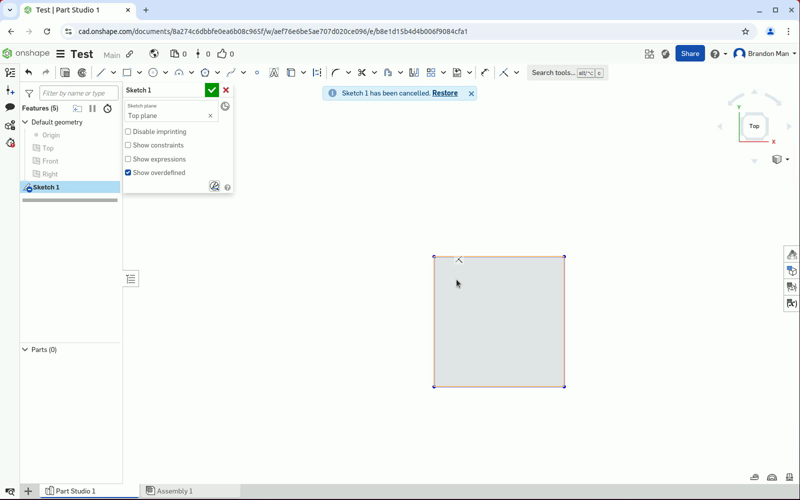
click(456, 279)
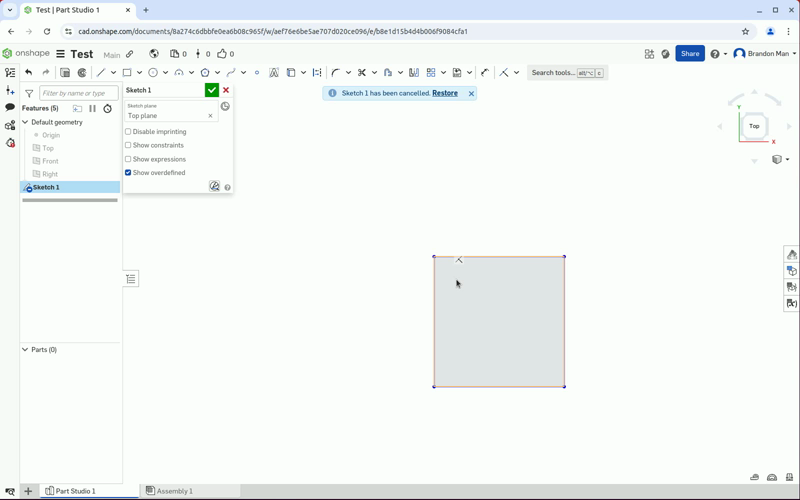
scroll(-6)
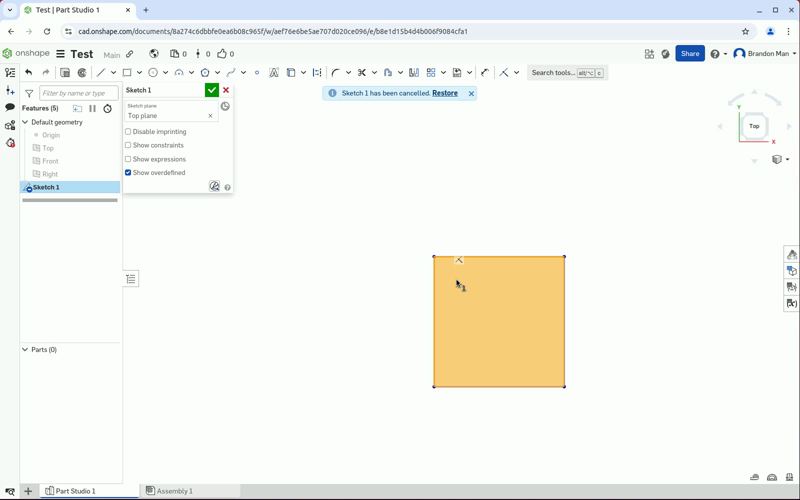
scroll(-6)
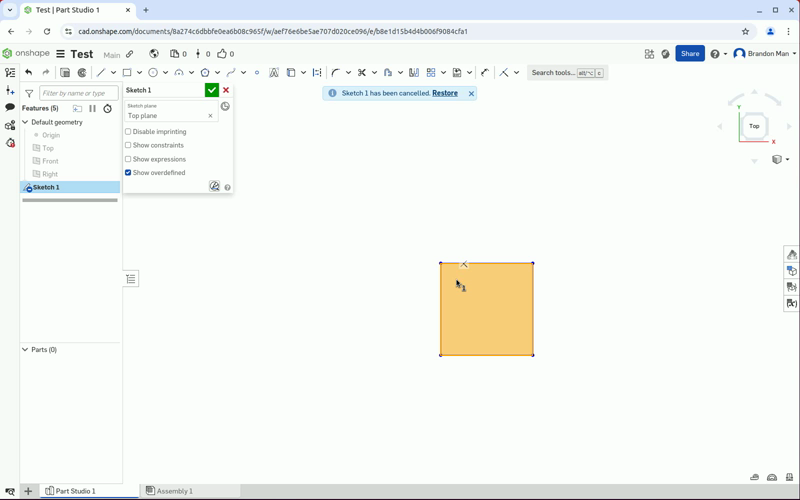
scroll(-6)
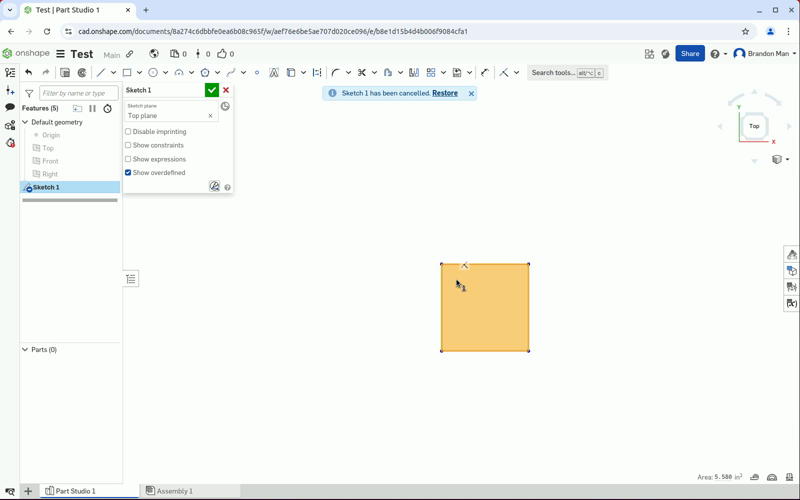
scroll(-6)
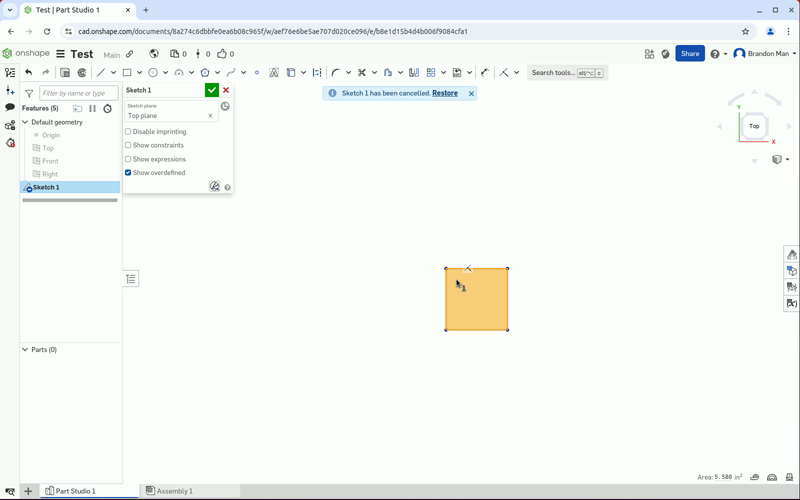
scroll(-6)
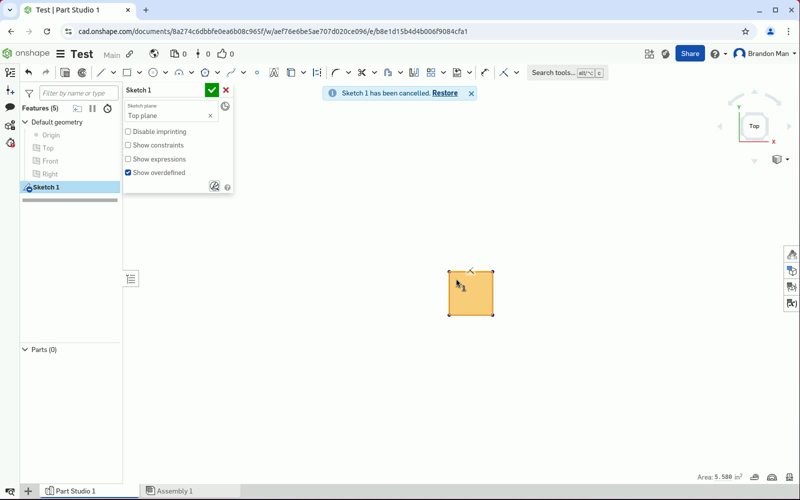
scroll(-6)
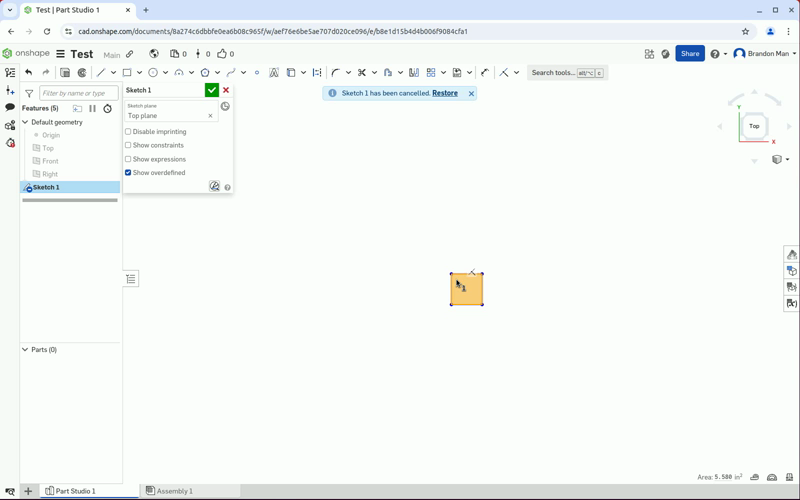
scroll(-6)
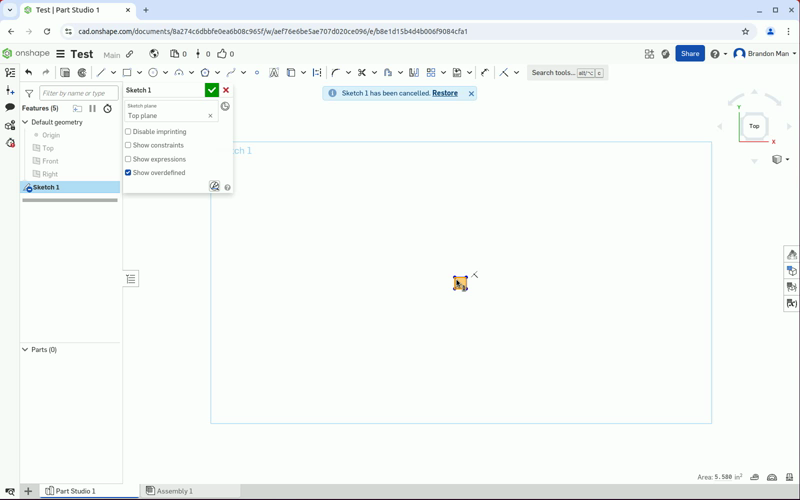
mouse_move(73, 352)
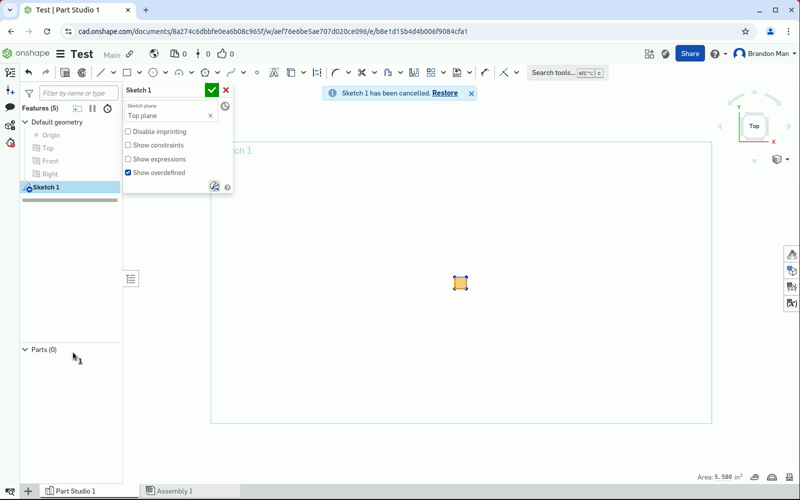
key(shift+y)
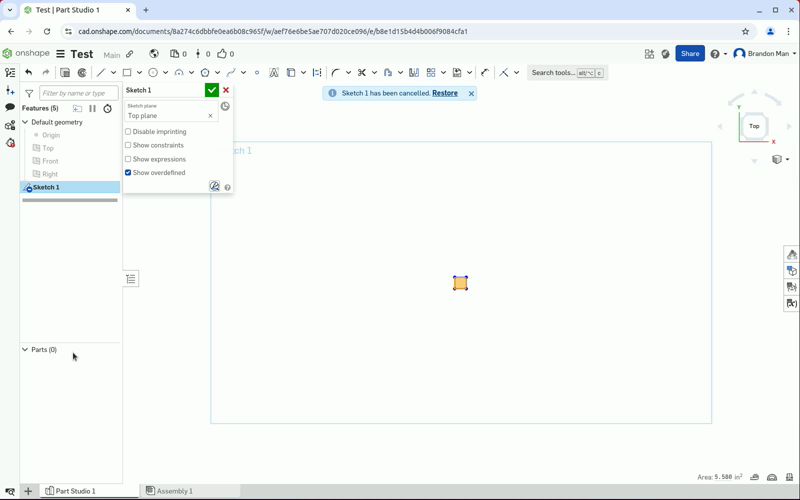
key(shift+e)
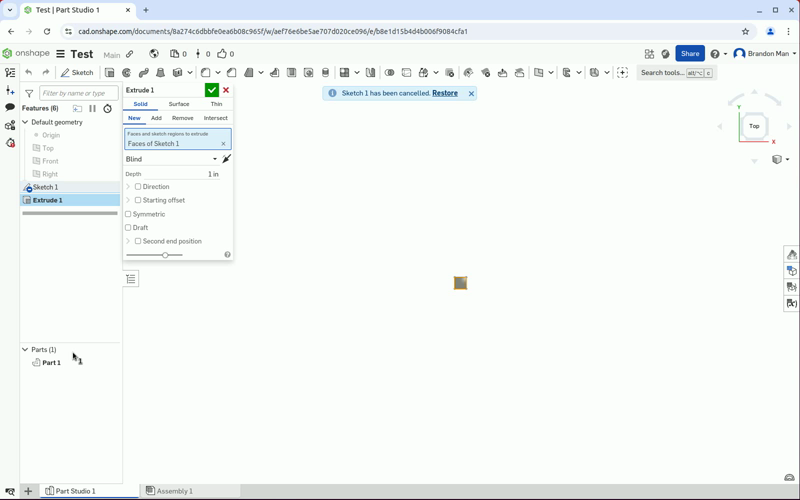
mouse_move(143, 106)
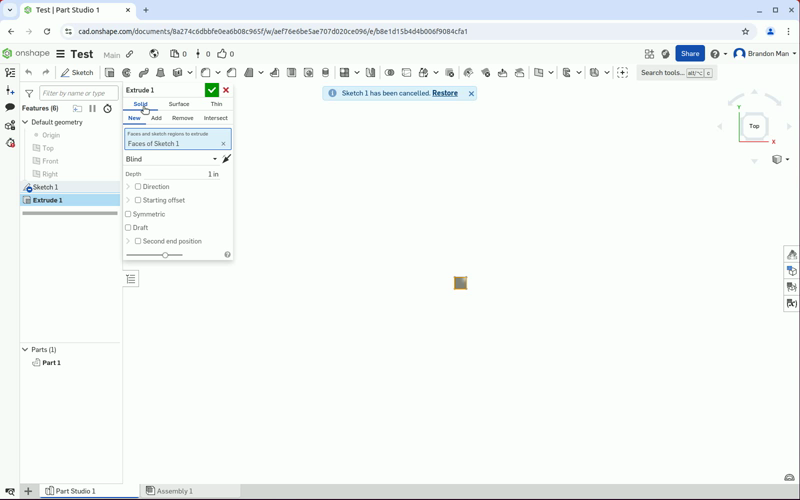
click(143, 106)
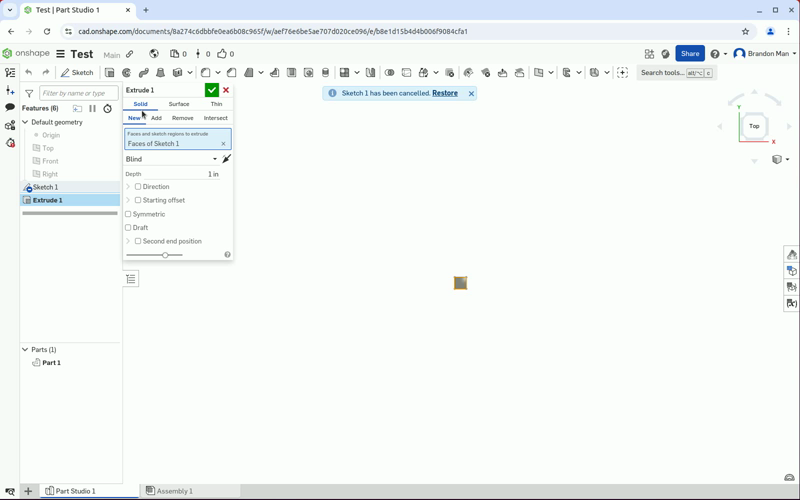
mouse_move(137, 120)
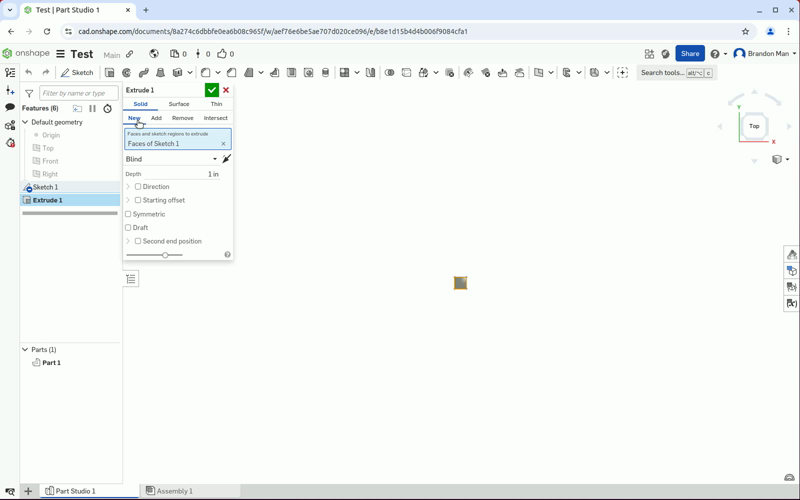
click(137, 120)
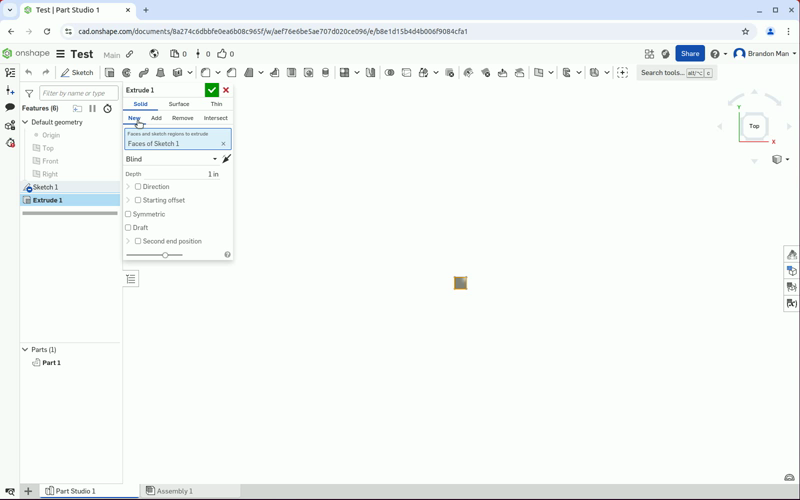
key(tab, 4)
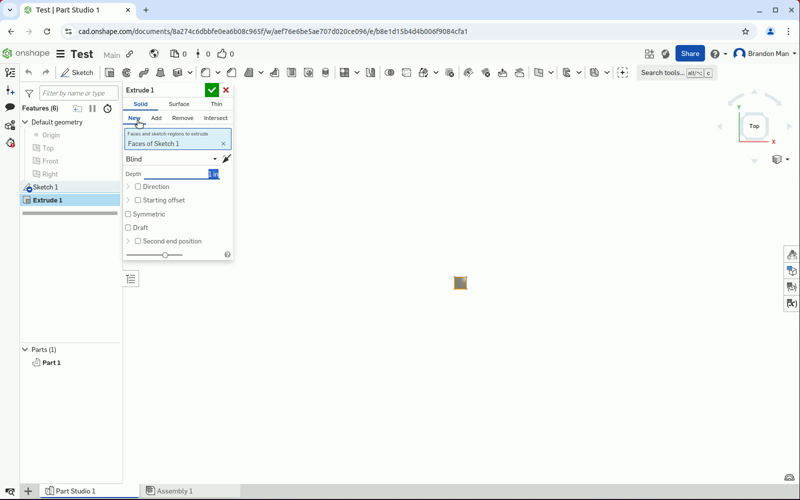
text(46.216)
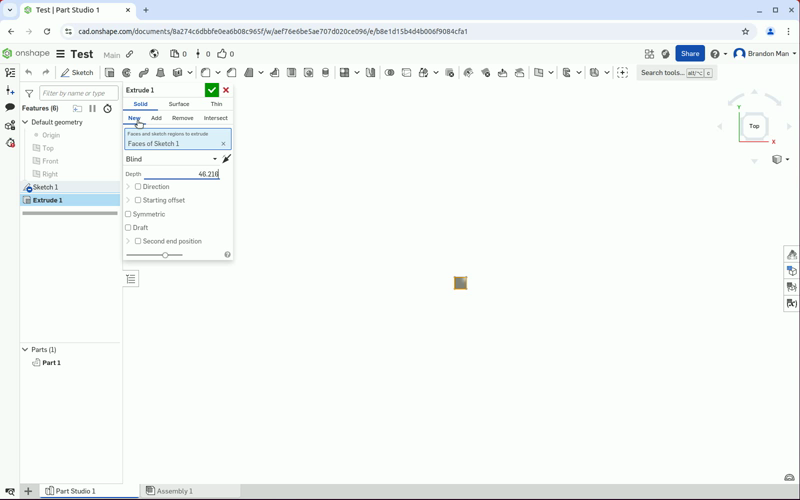
key(tab, 3)
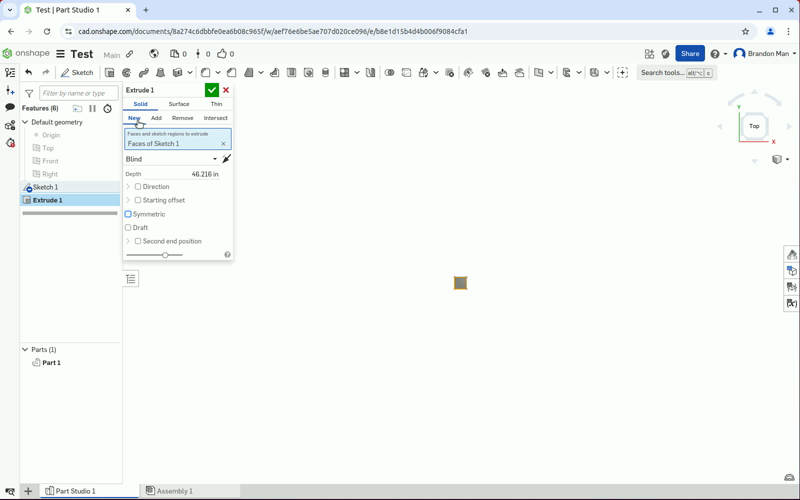
key(space)
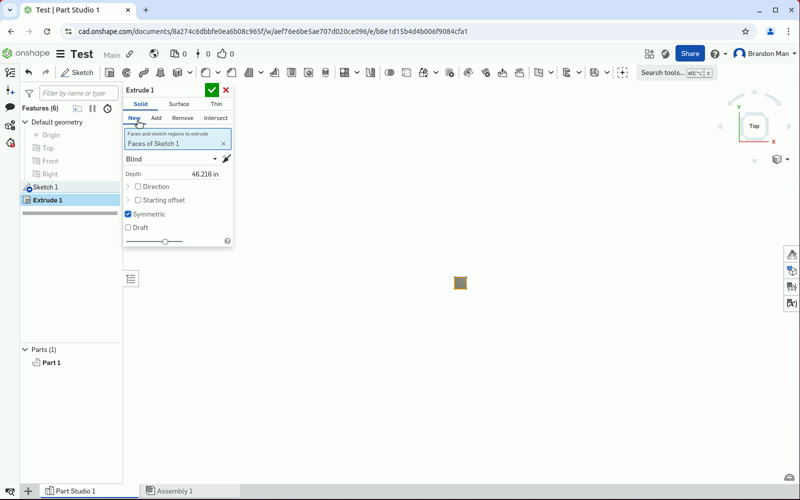
key(enter)
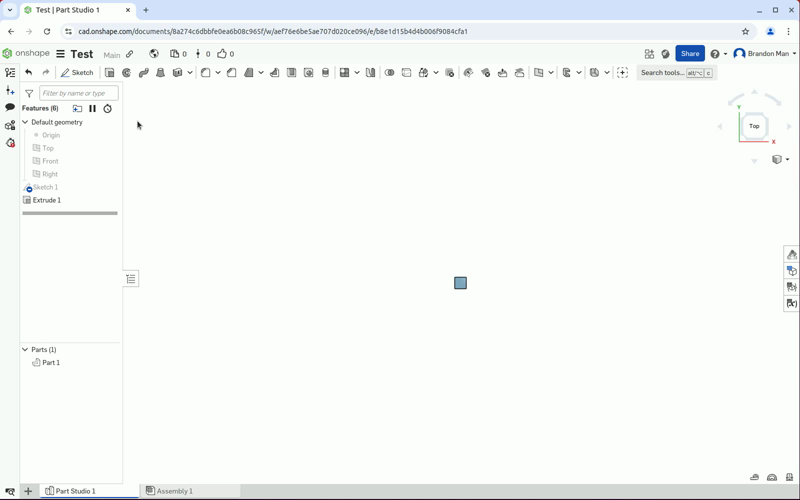
key(shift+h)
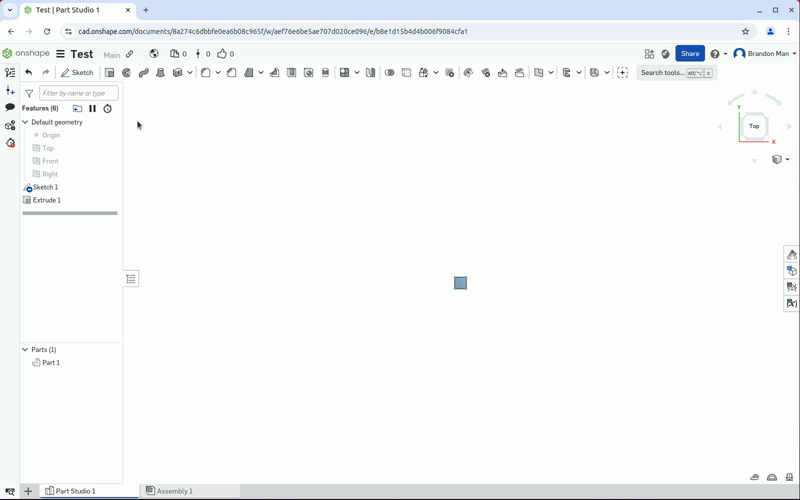
key(shift+h)
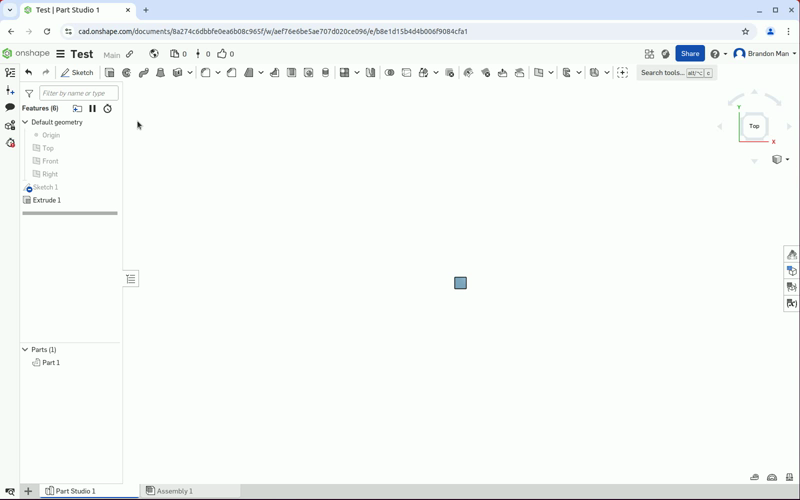
mouse_move(73, 189)
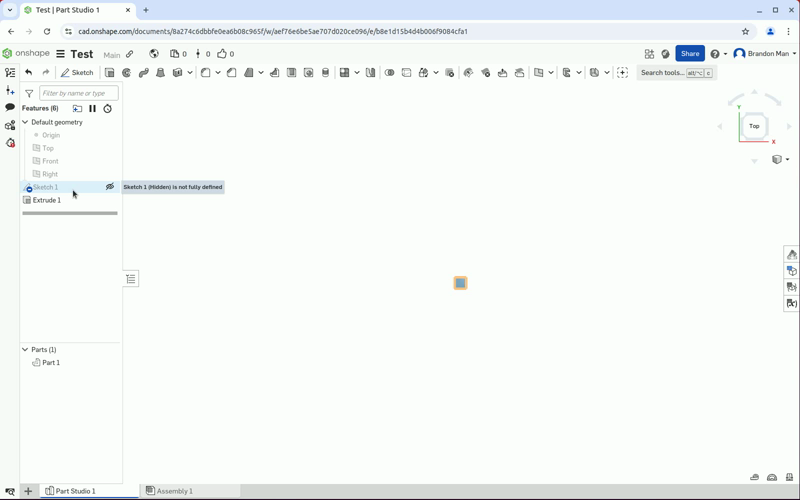
click(73, 189)
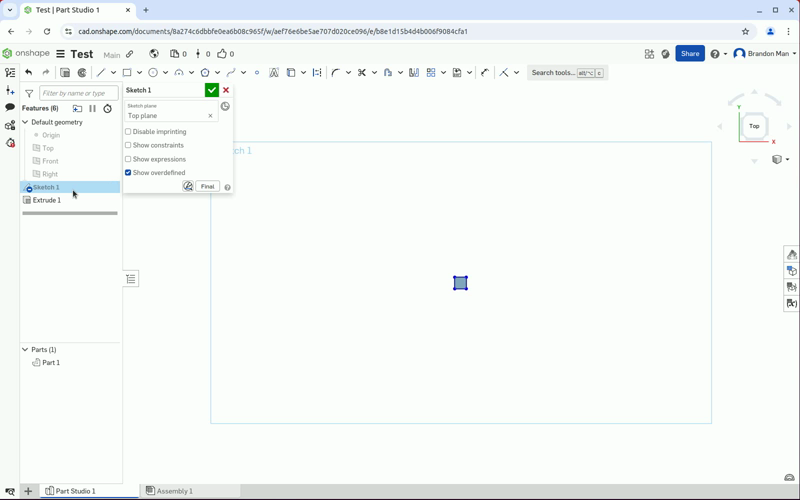
mouse_move(229, 92)
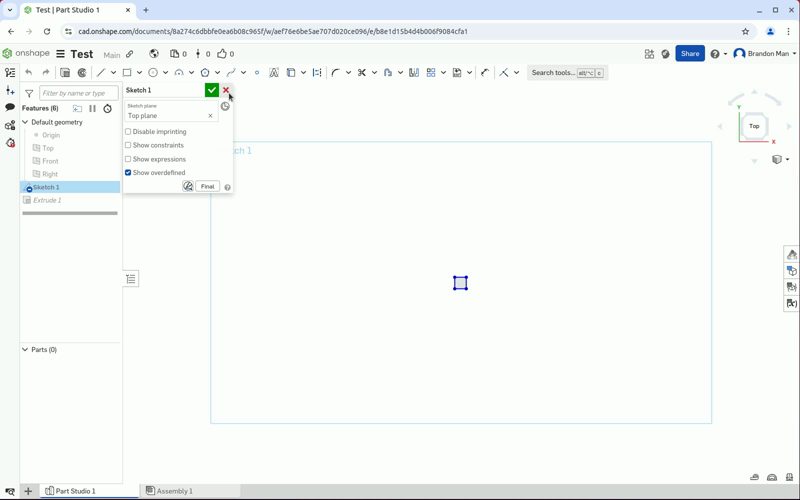
click(229, 92)
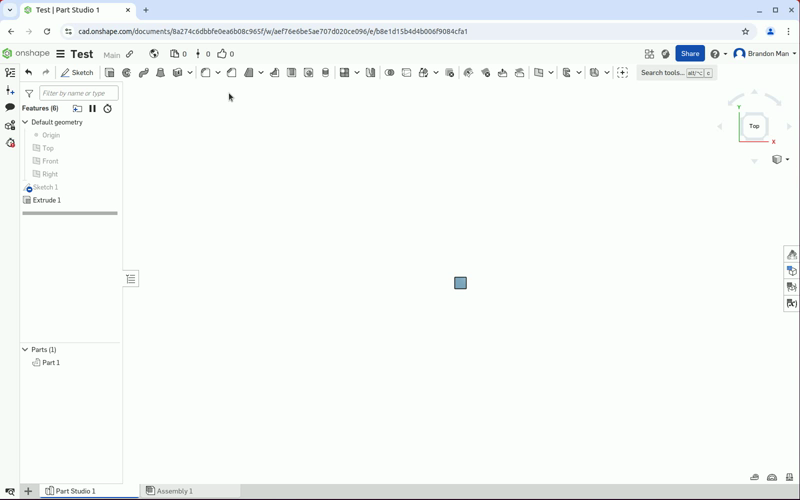
mouse_move(73, 352)
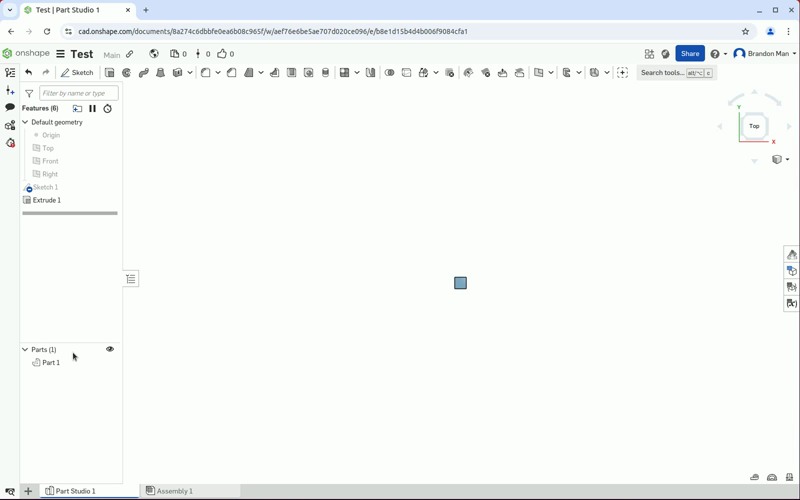
key(y)
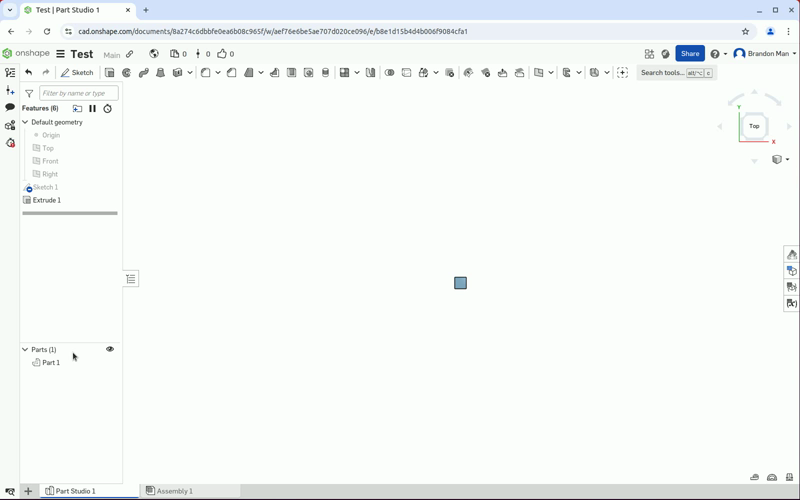
key(shift+p)
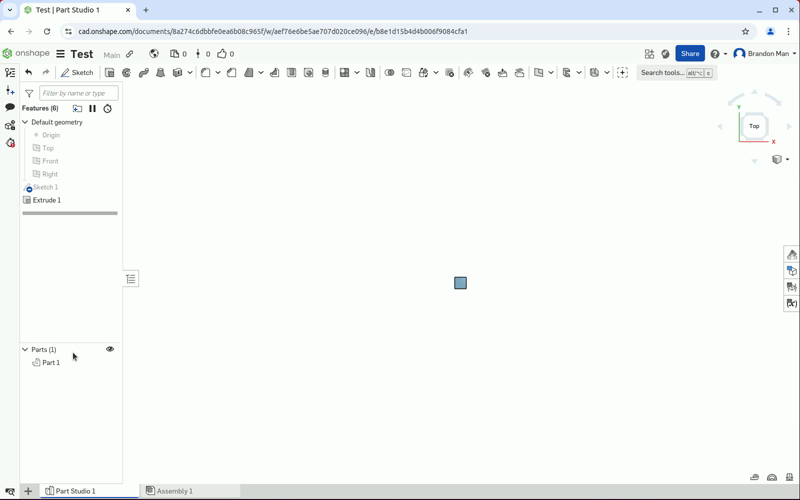
key(space)
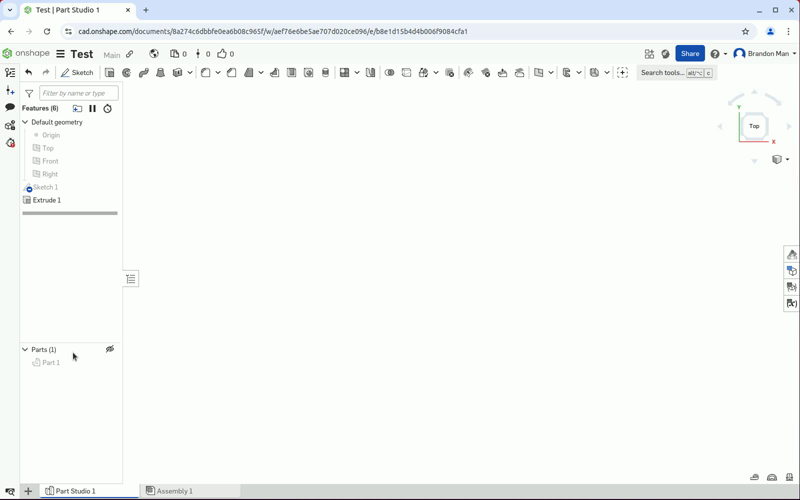
key_down(shift)
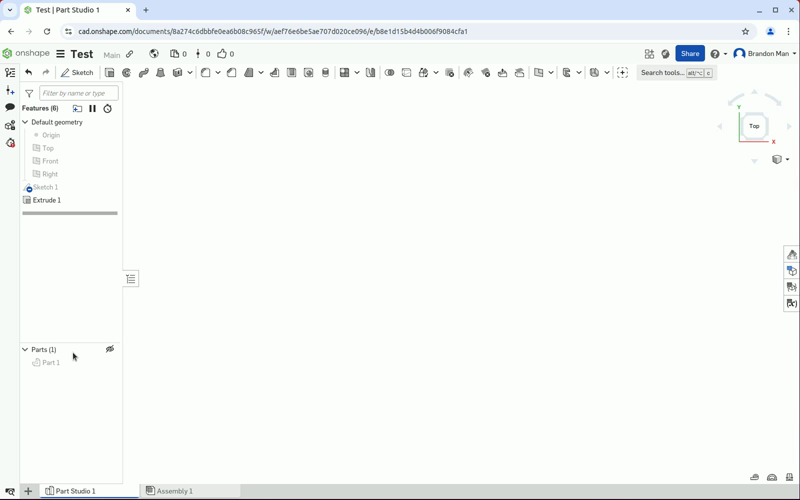
key(up)
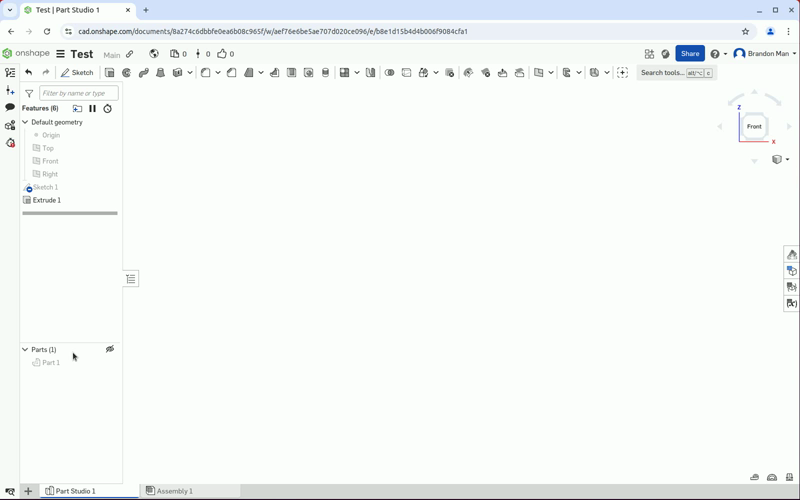
key_up(shift)
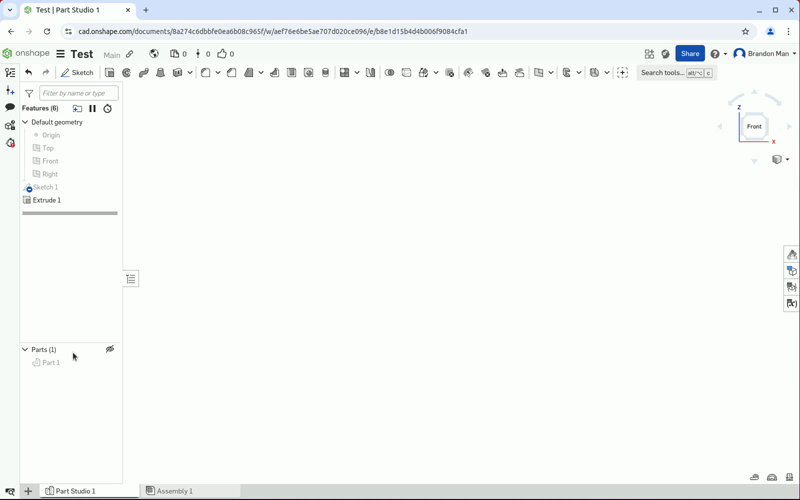
key(space)
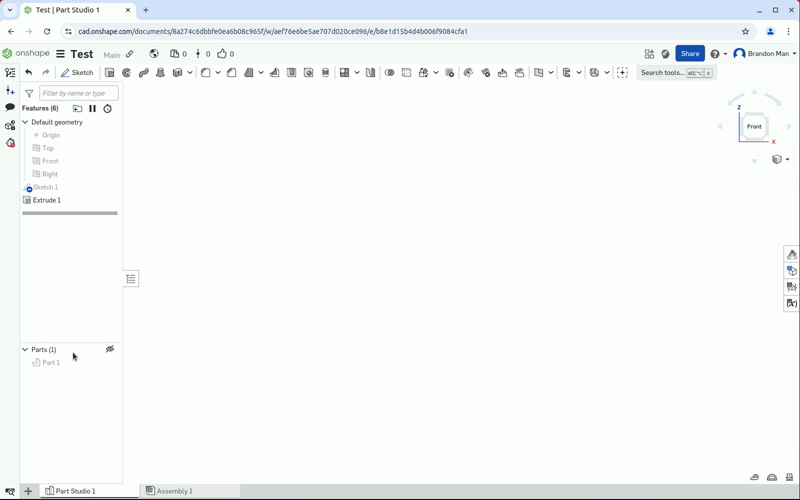
key_down(shift)
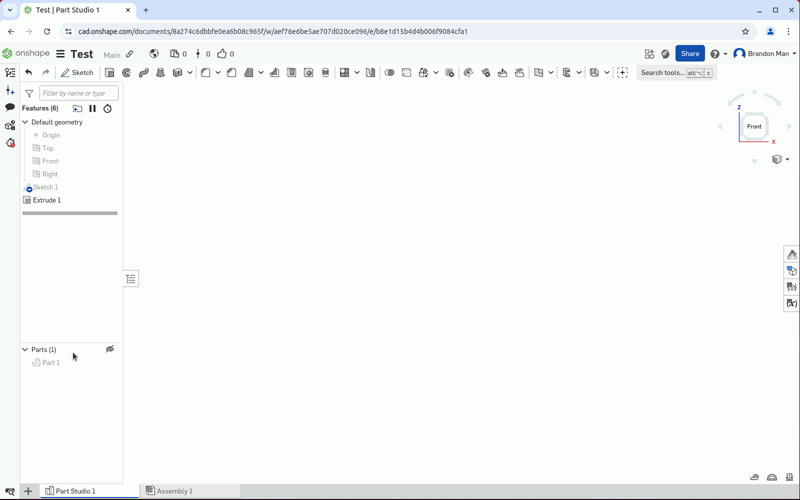
key(left)
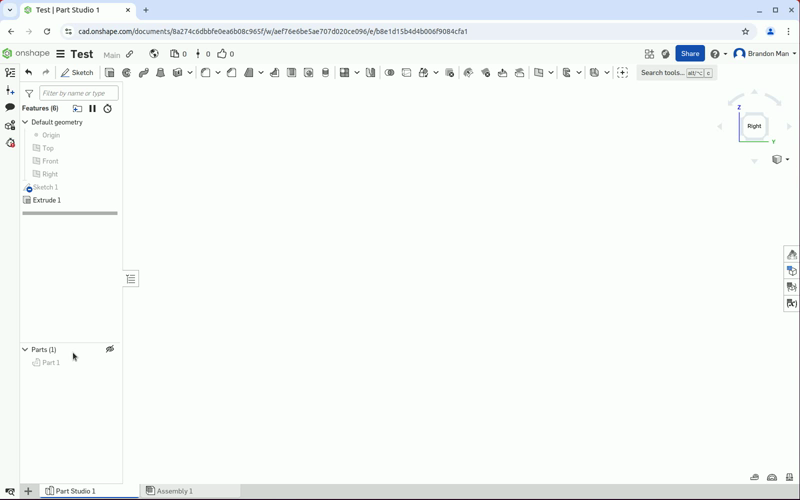
key_up(shift)
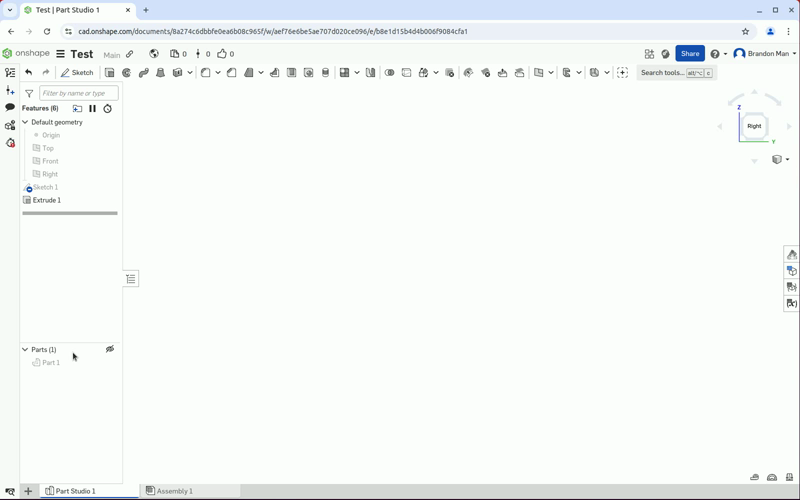
mouse_move(73, 352)
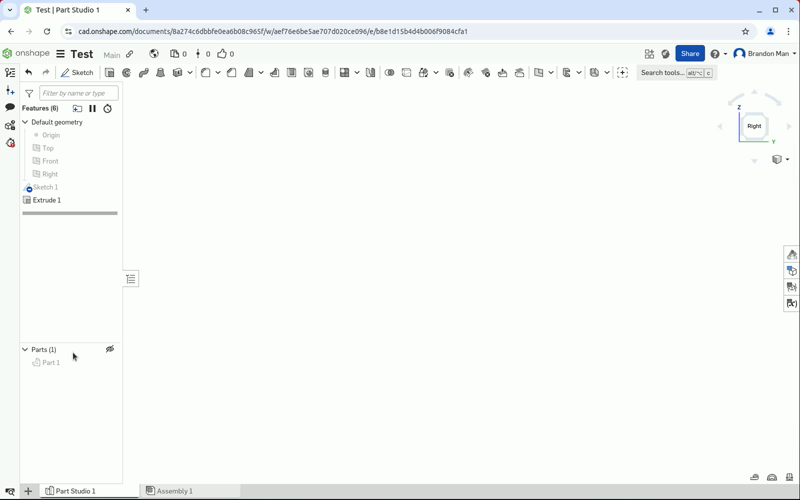
key(shift+y)
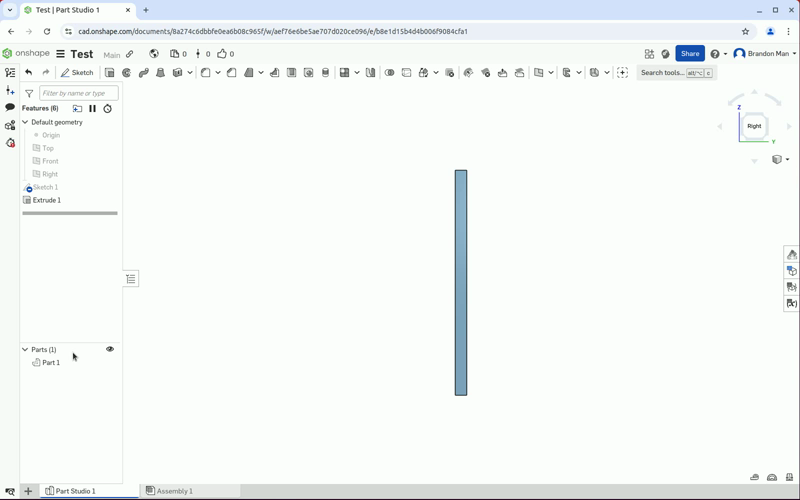
mouse_move(541, 75)
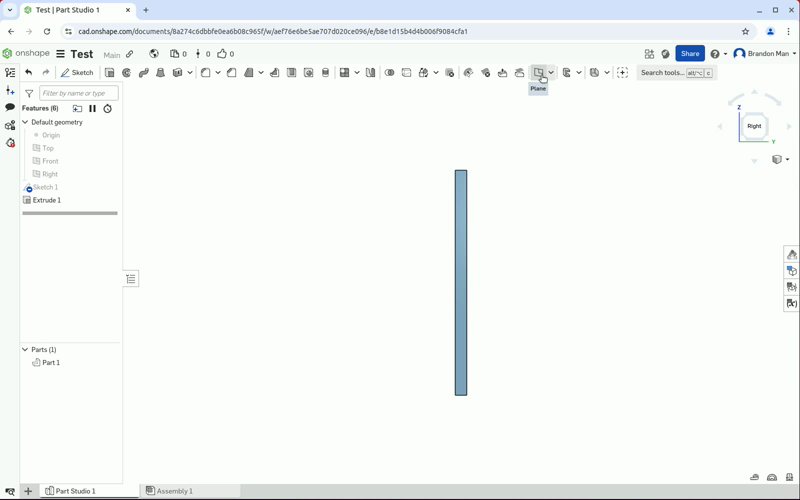
click(541, 75)
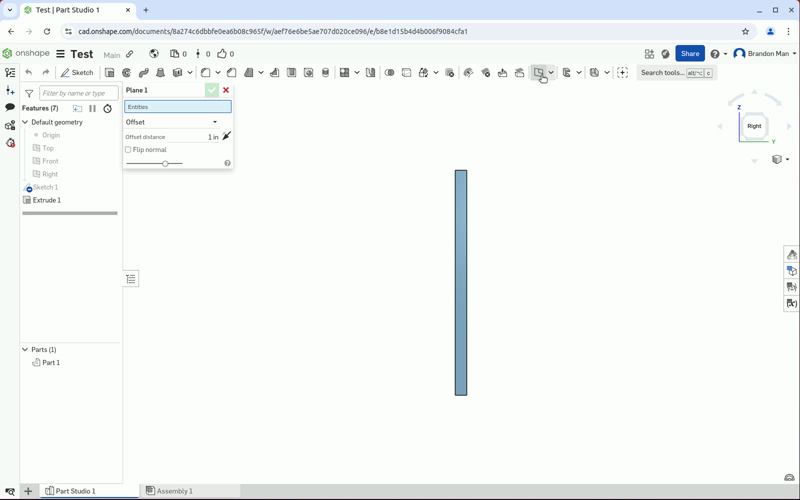
mouse_move(73, 176)
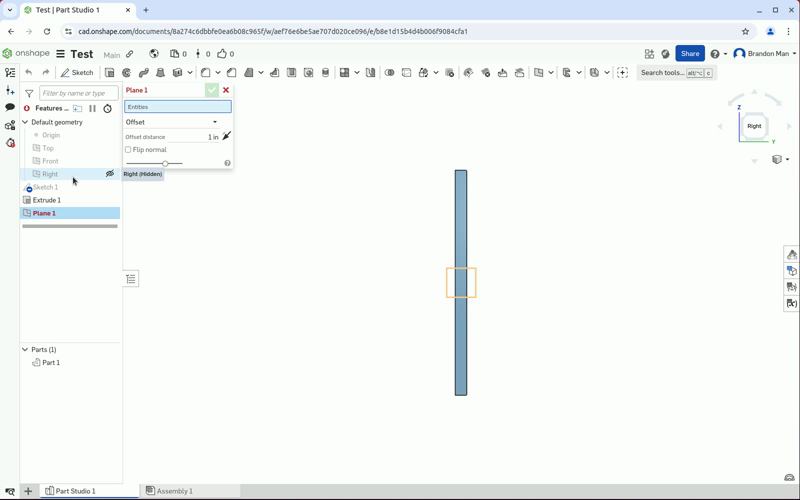
click(73, 176)
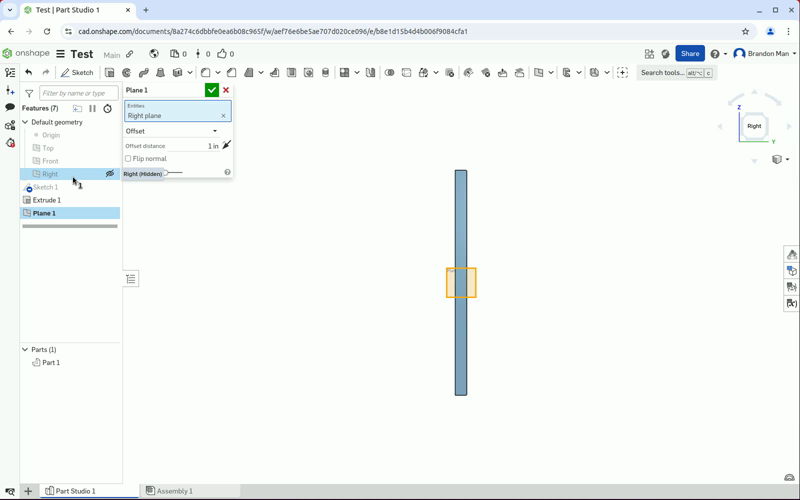
key(tab, 2)
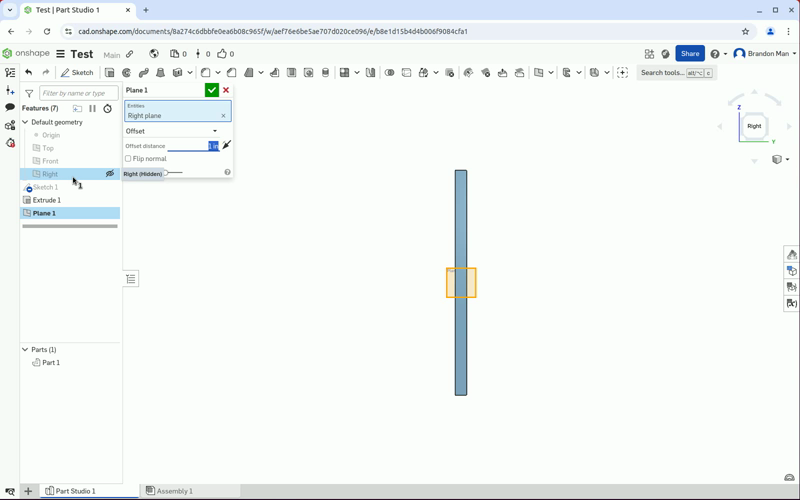
text(1.202)
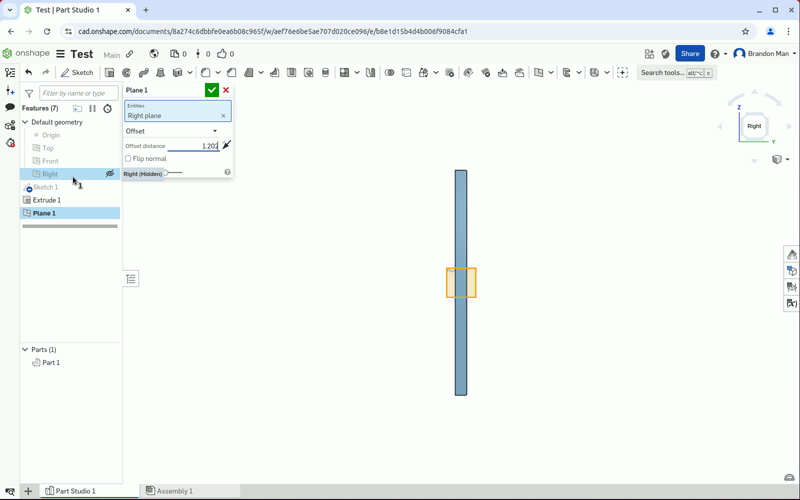
key(enter, 2)
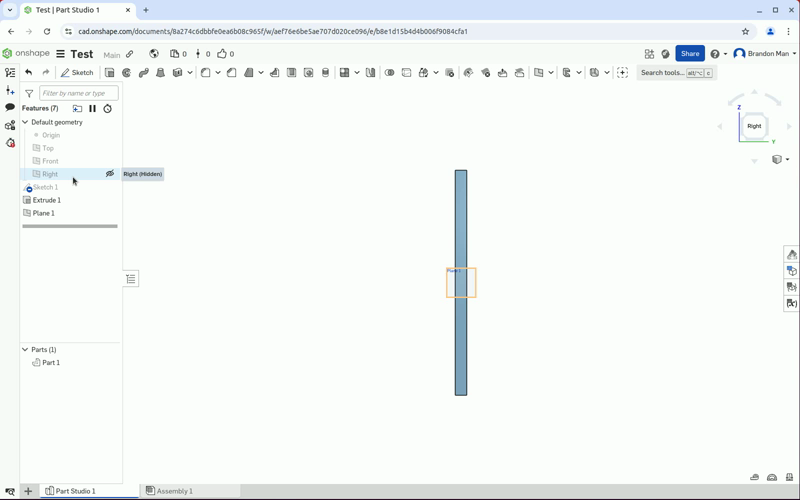
key(shift+s)
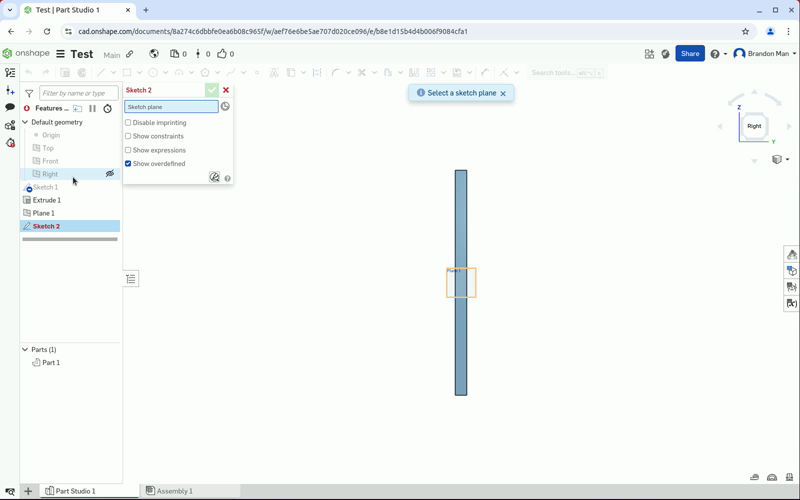
mouse_move(73, 215)
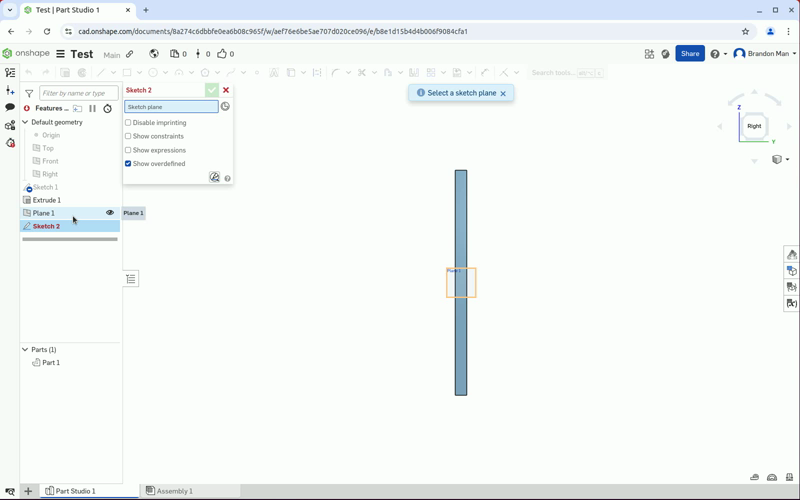
click(73, 215)
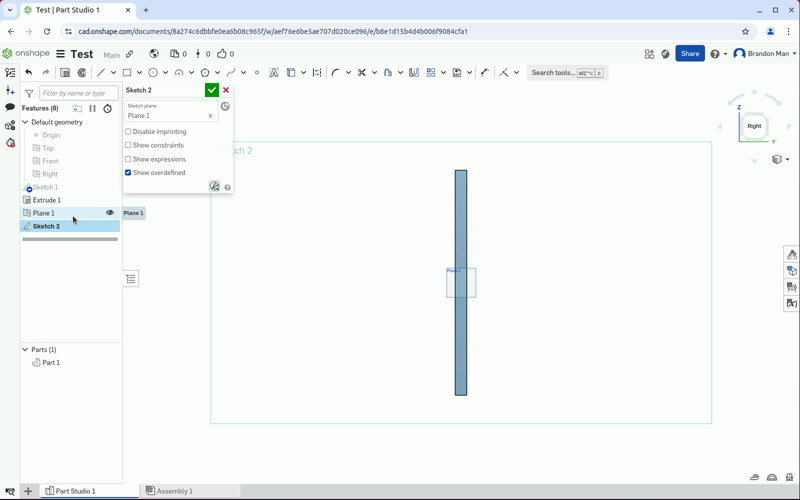
mouse_move(73, 352)
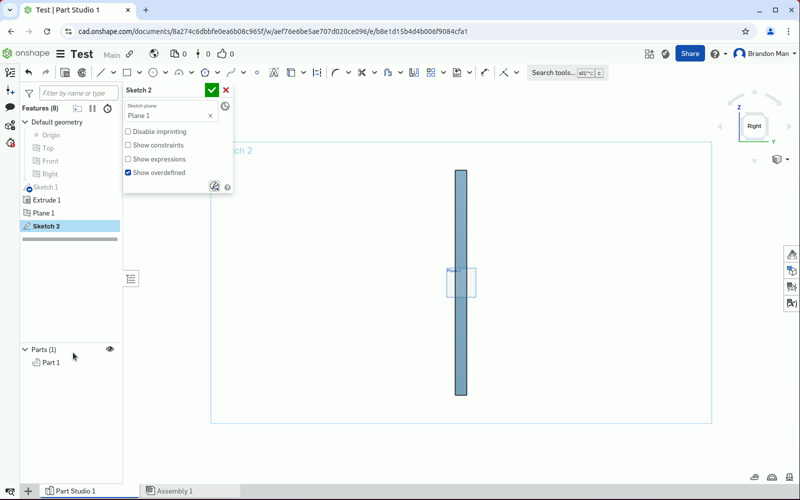
key(y)
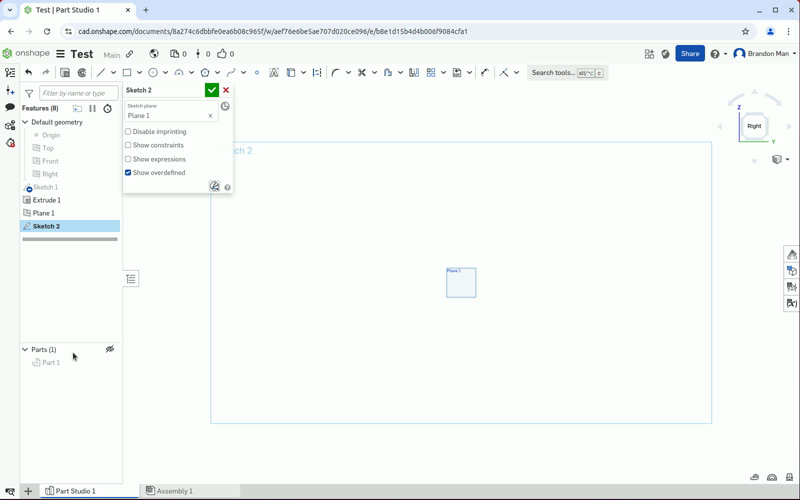
key(l)
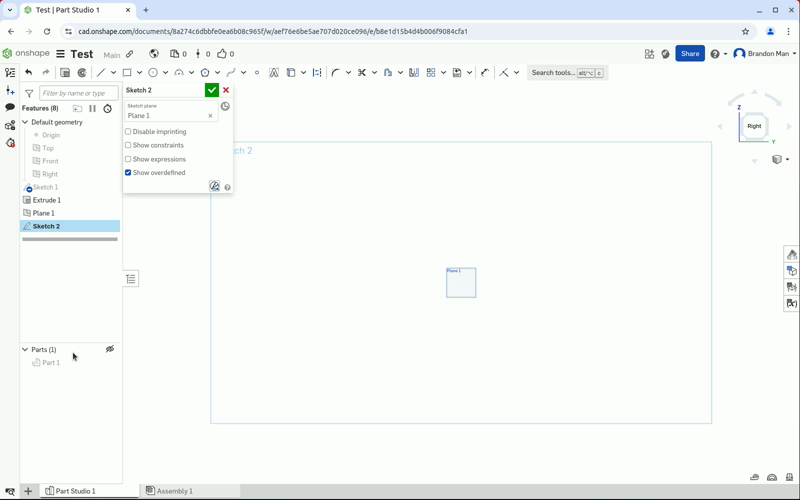
key_down(shift)
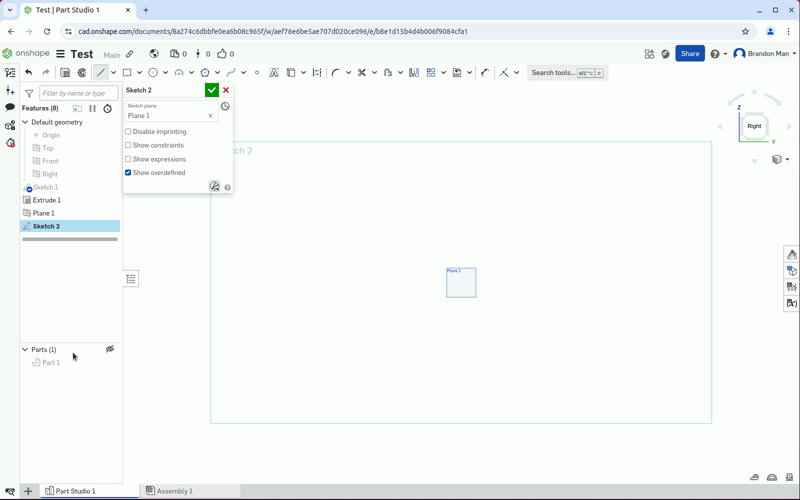
mouse_move(458, 196)
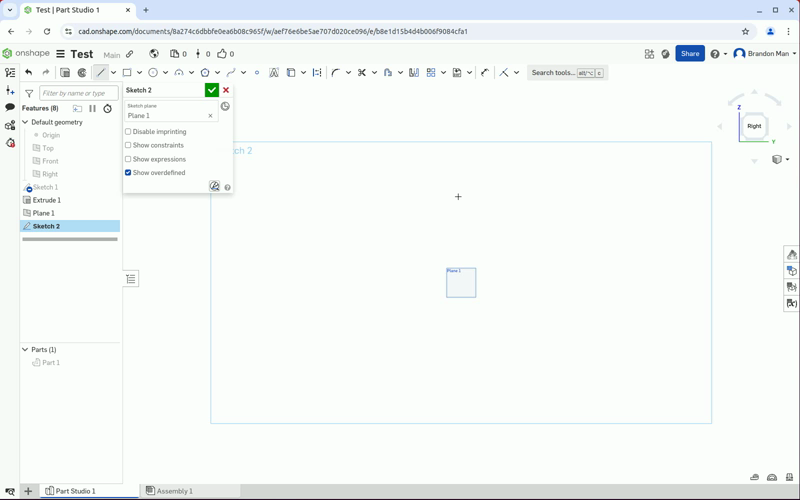
click(458, 196)
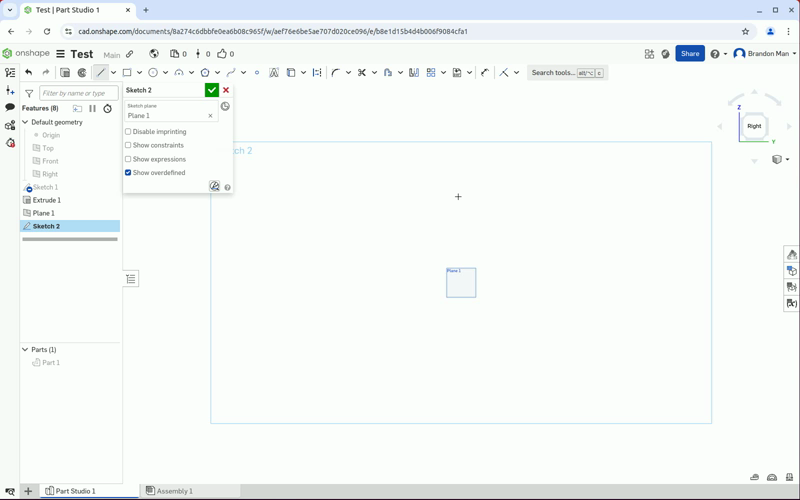
key_up(shift)
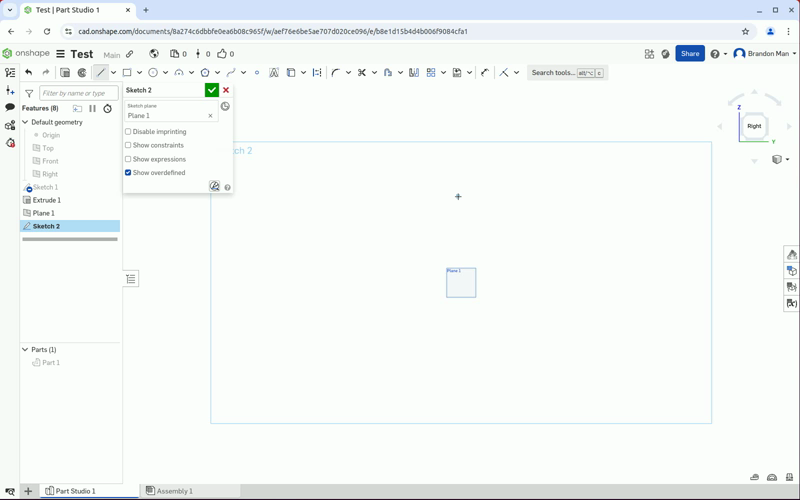
key_down(shift)
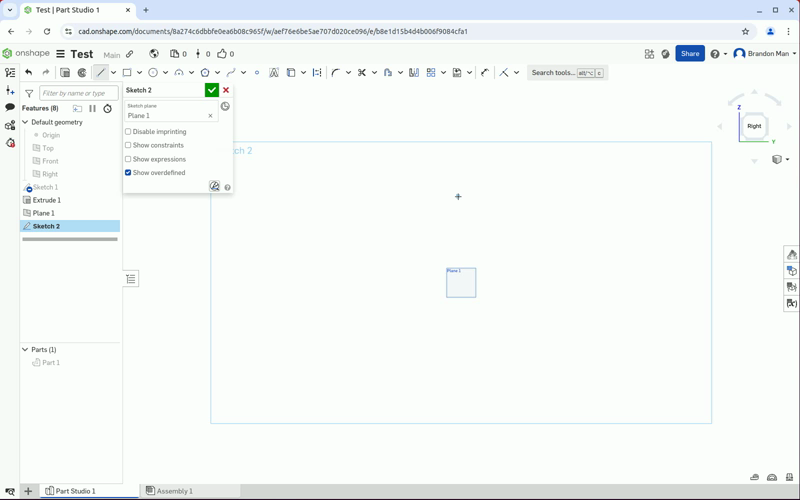
mouse_move(488, 196)
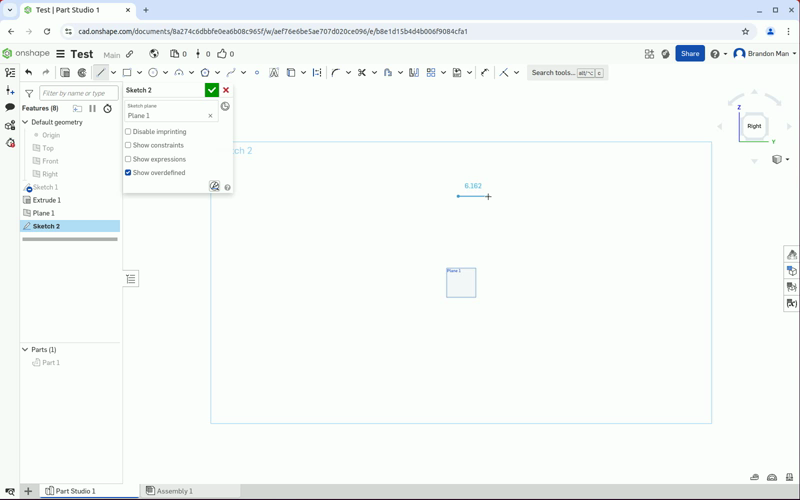
mouse_move(461, 196)
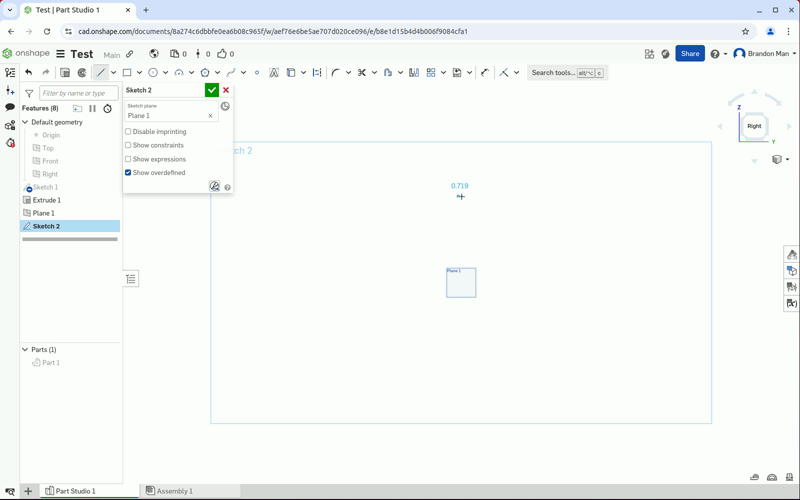
scroll(6)
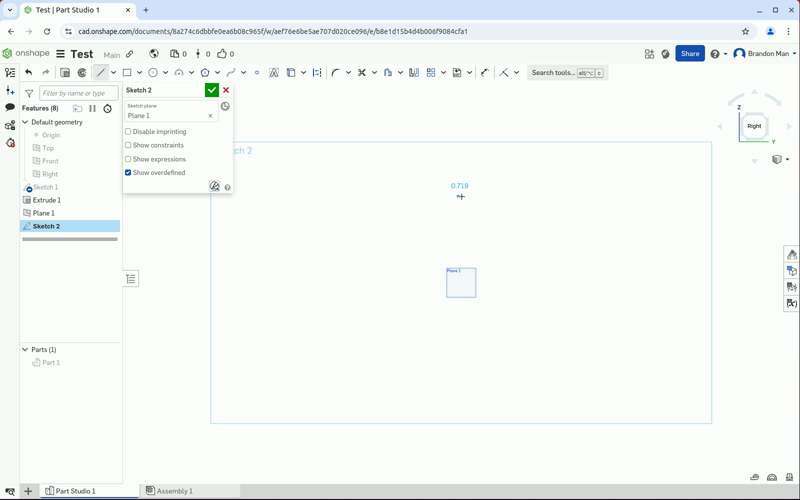
scroll(6)
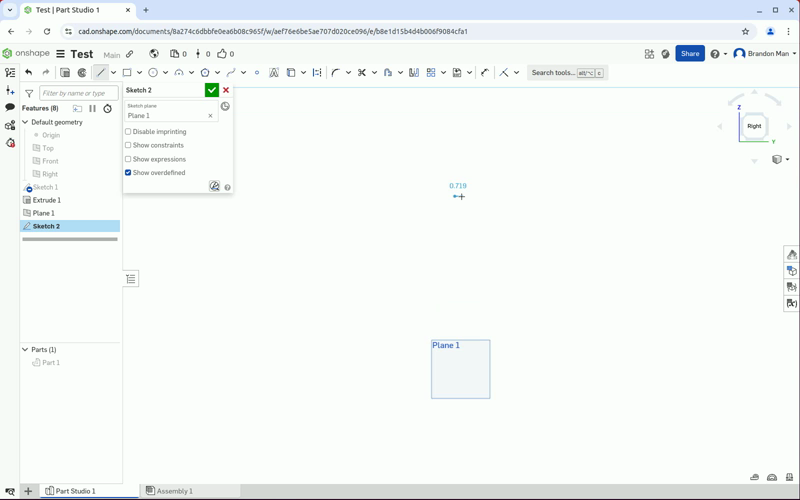
scroll(6)
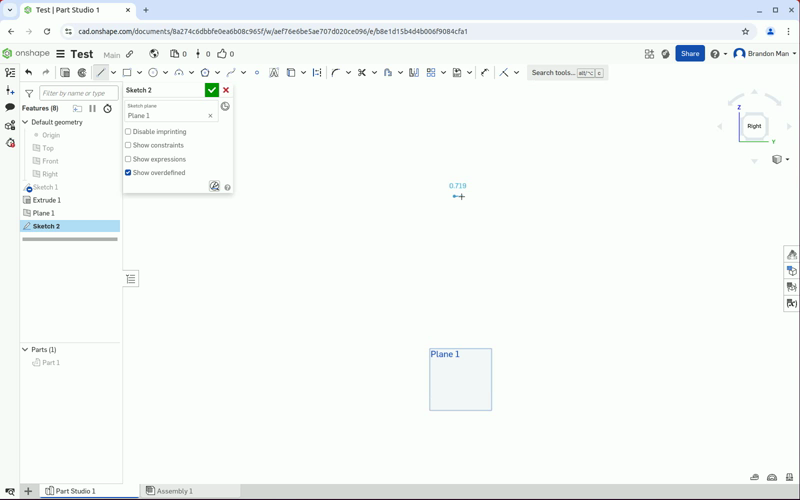
scroll(6)
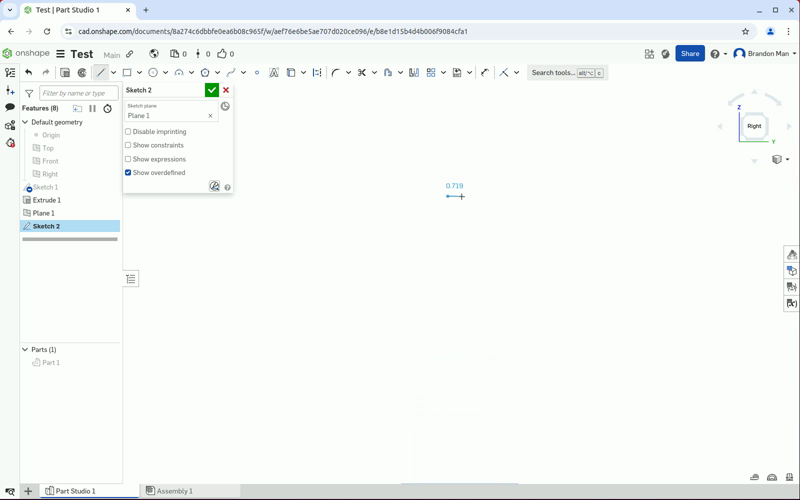
scroll(6)
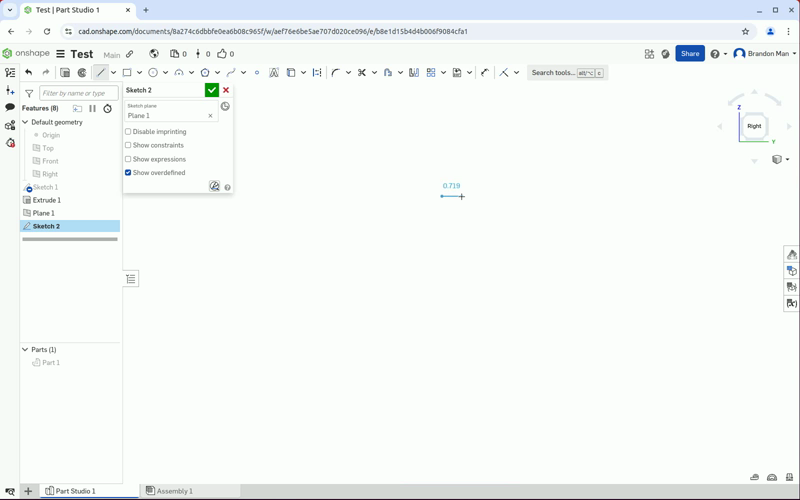
scroll(6)
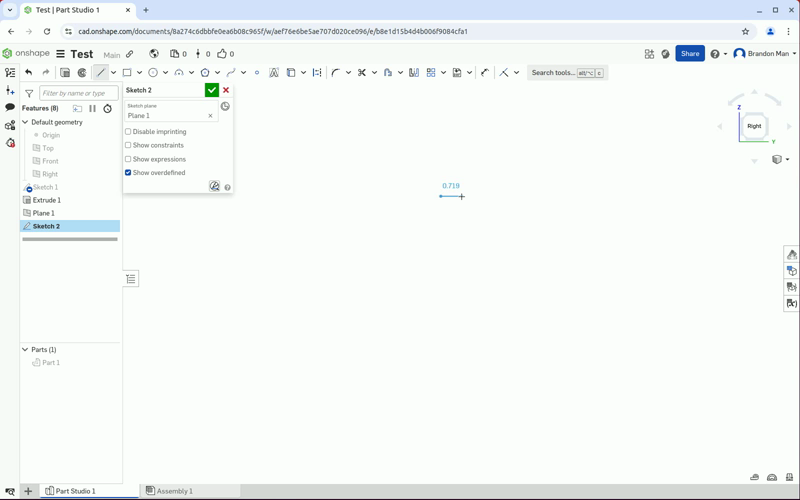
scroll(6)
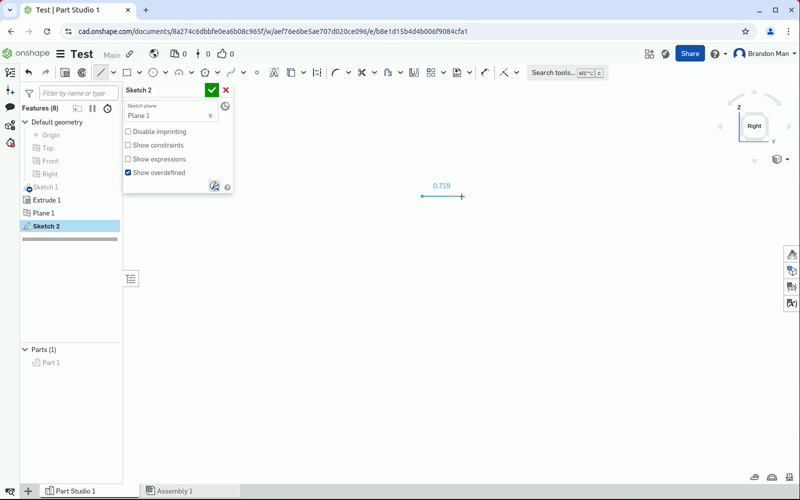
click(461, 196)
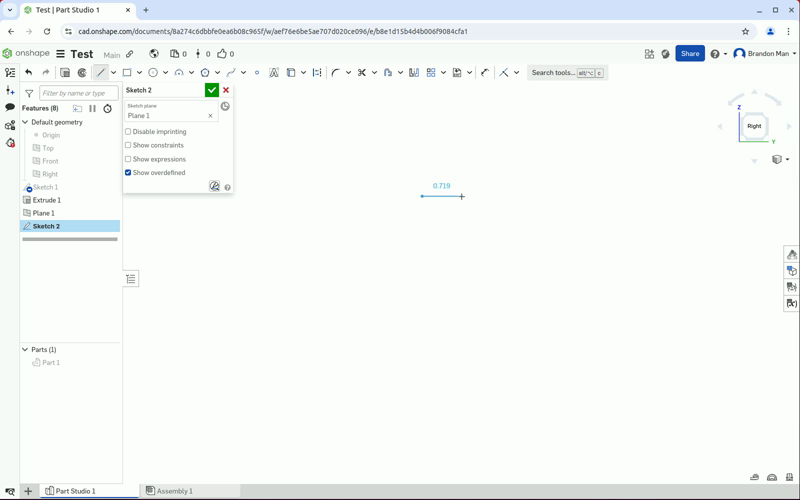
scroll(-6)
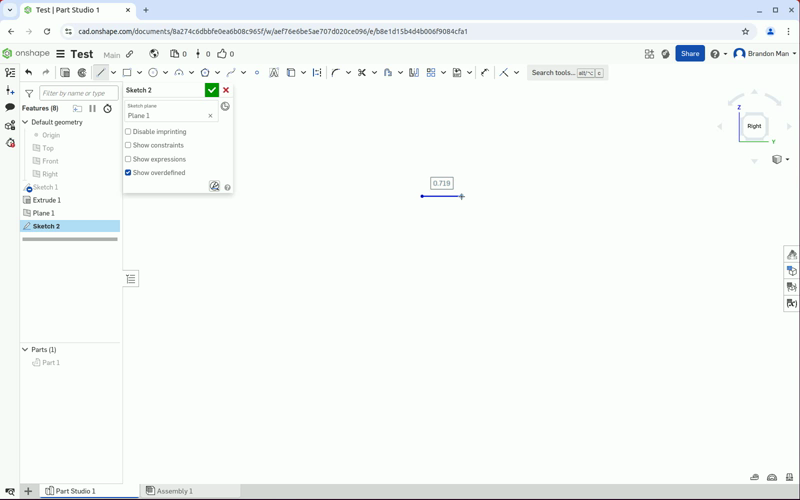
scroll(-6)
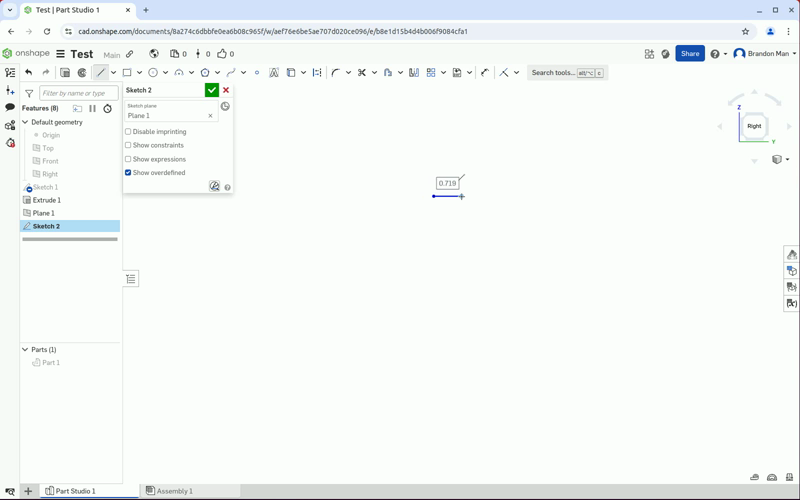
scroll(-6)
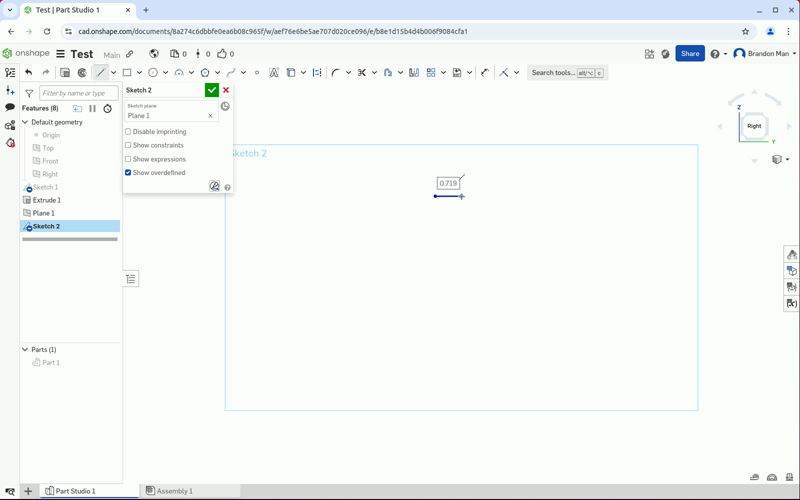
scroll(-6)
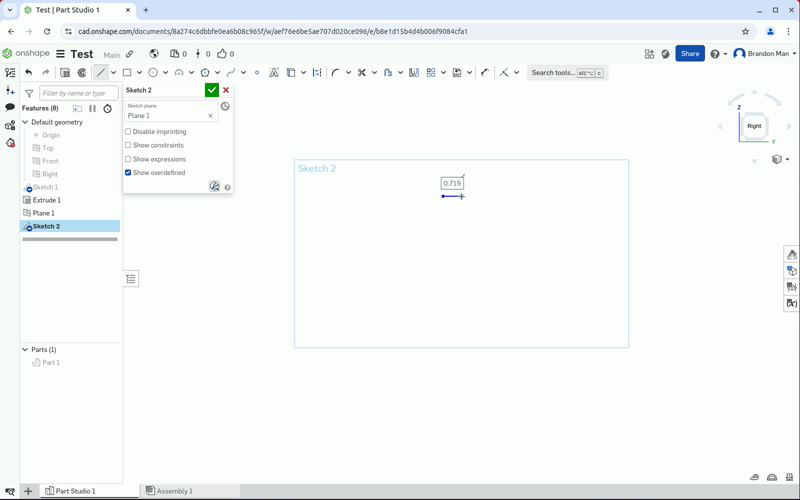
scroll(-6)
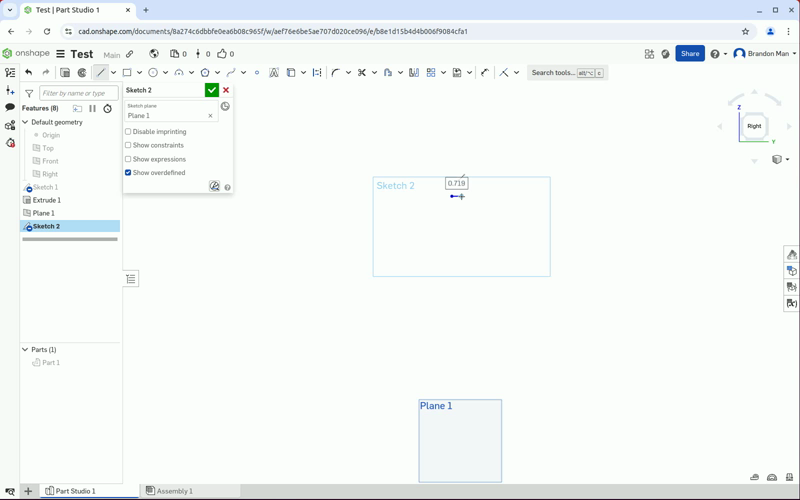
scroll(-6)
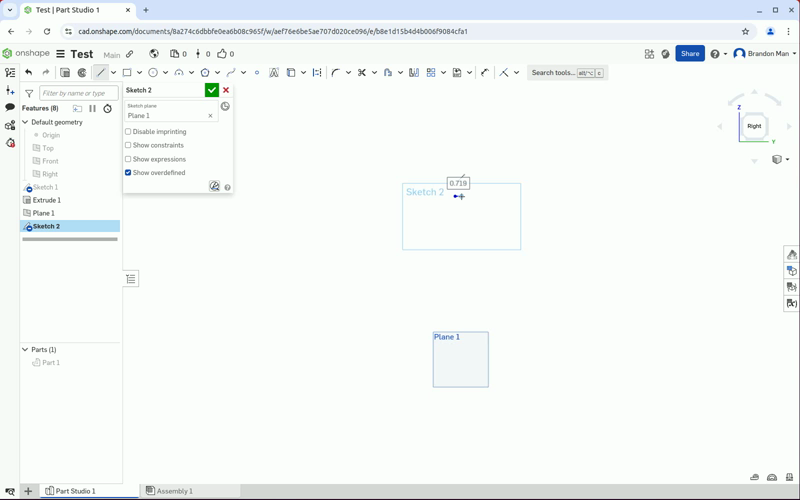
scroll(-6)
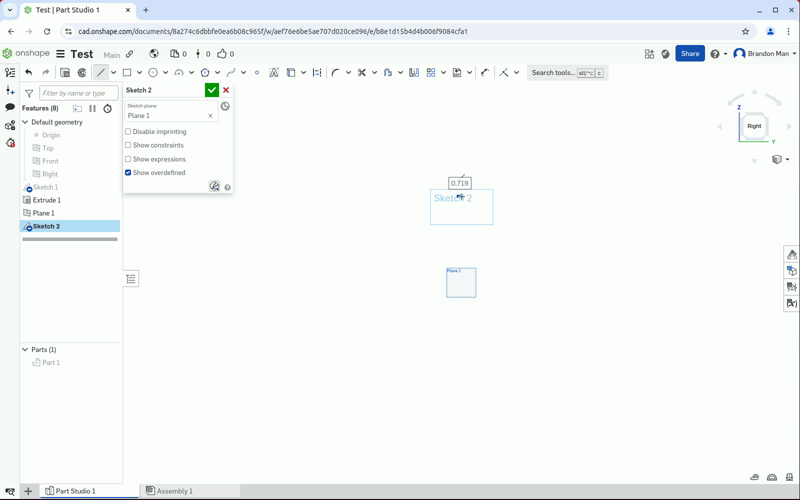
key_up(shift)
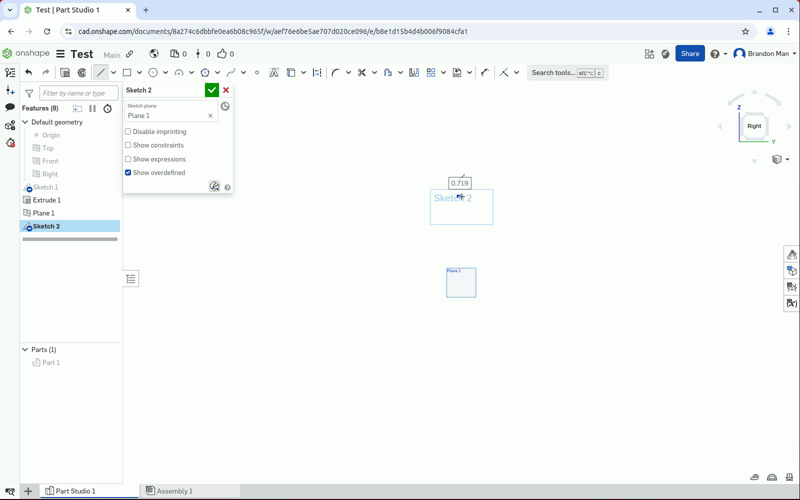
key_down(shift)
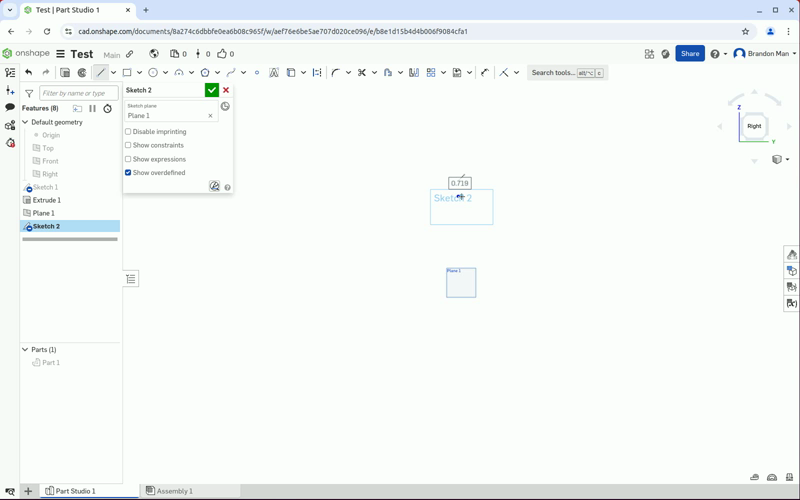
mouse_move(492, 196)
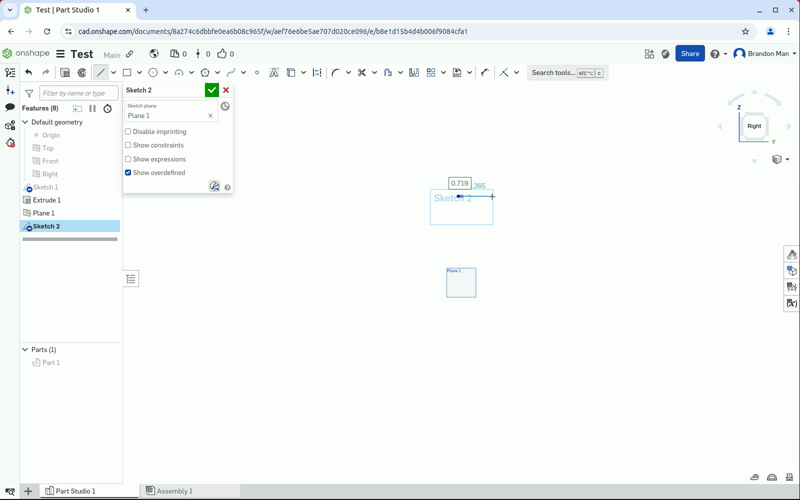
mouse_move(461, 176)
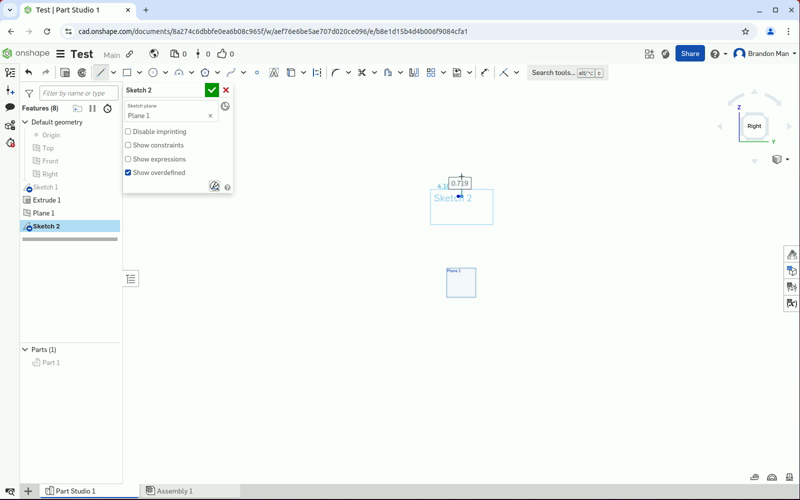
click(461, 176)
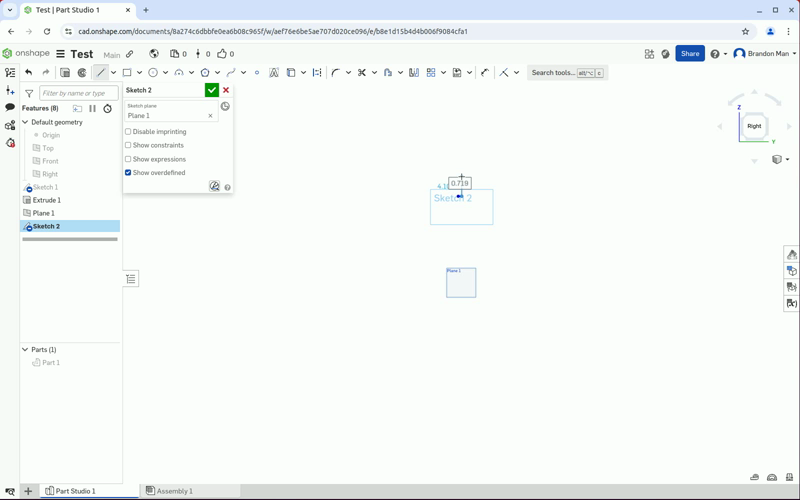
key_up(shift)
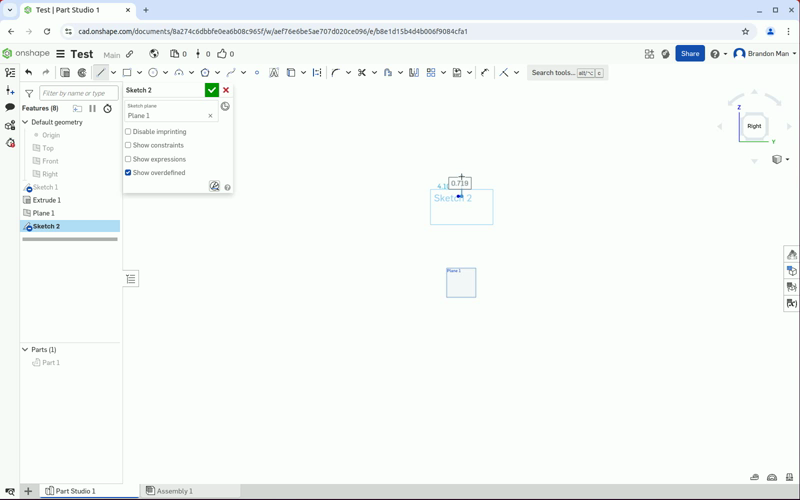
key_down(shift)
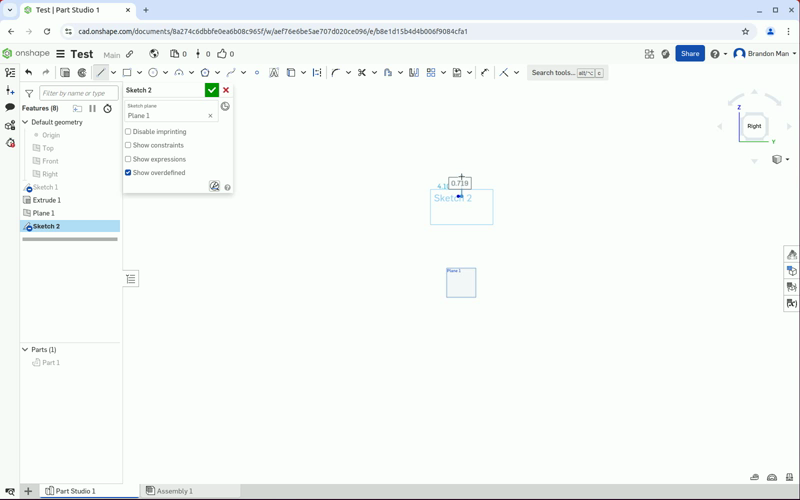
mouse_move(492, 176)
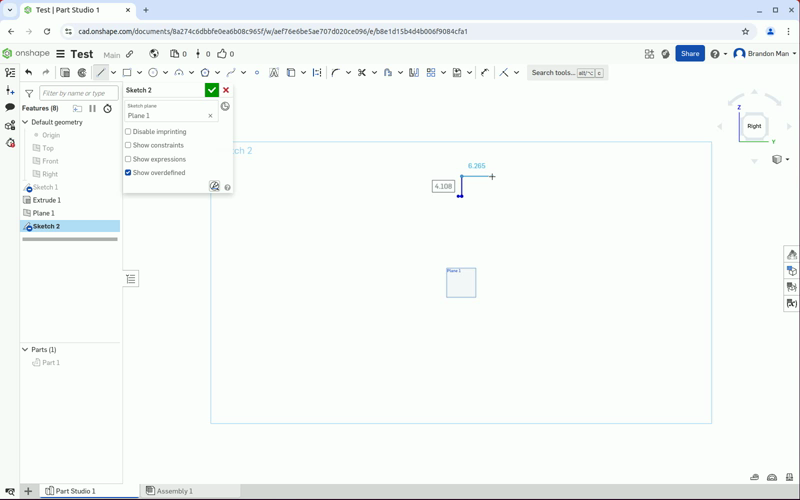
mouse_move(458, 176)
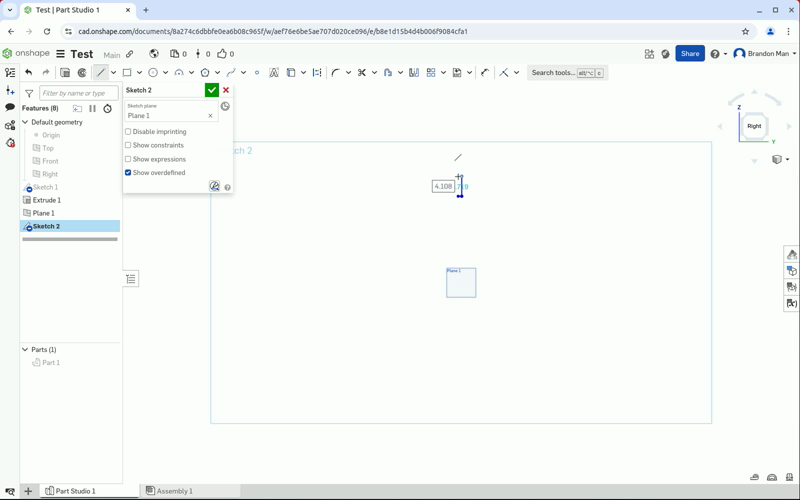
scroll(6)
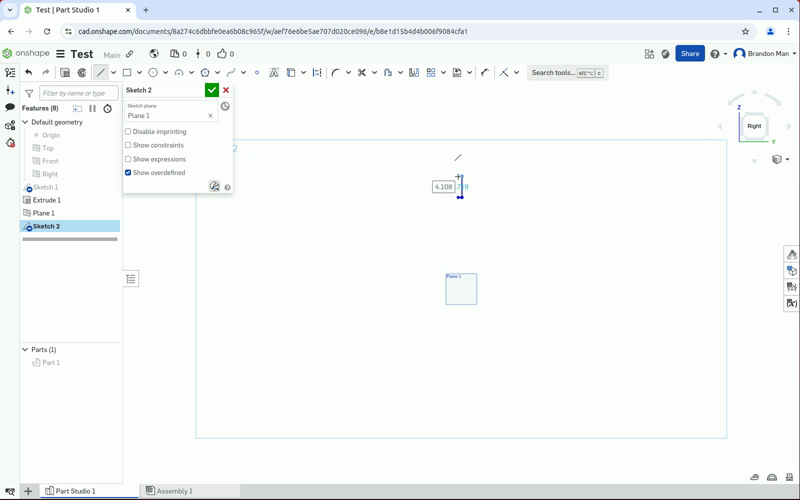
scroll(6)
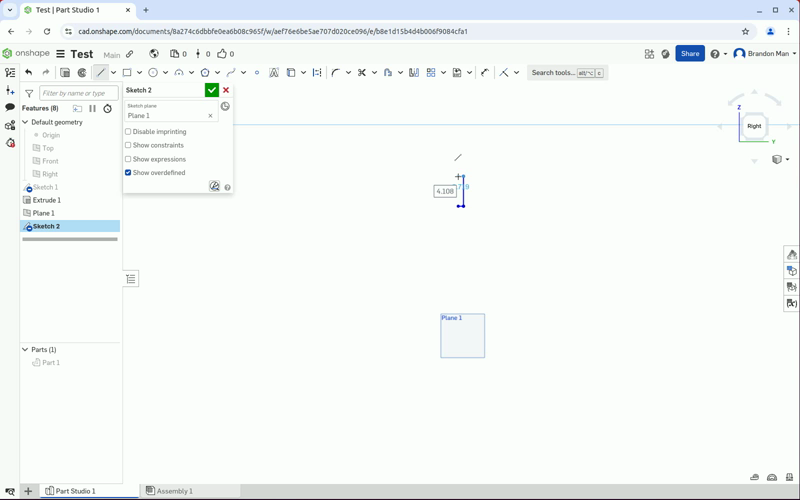
scroll(6)
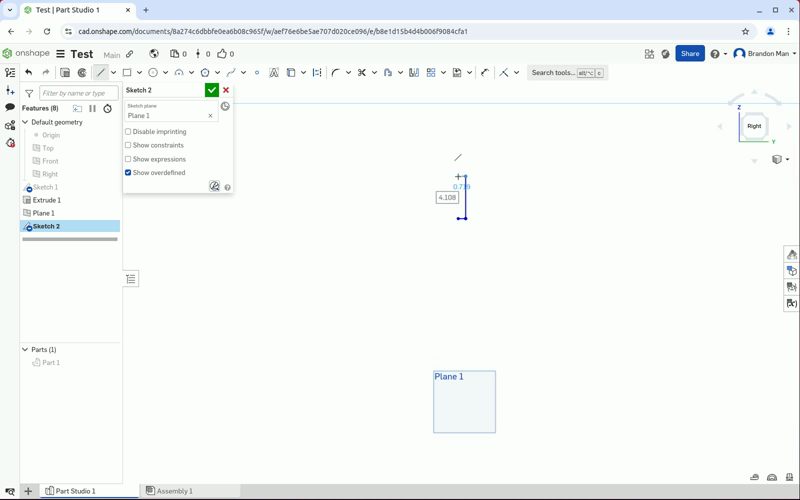
scroll(6)
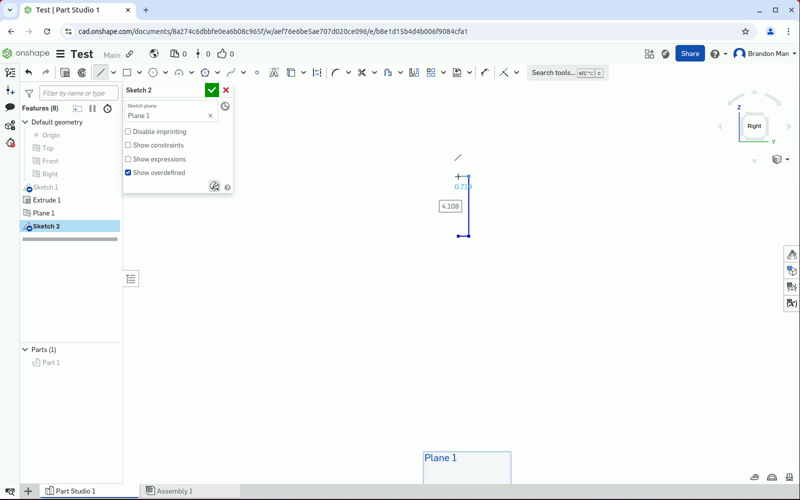
scroll(6)
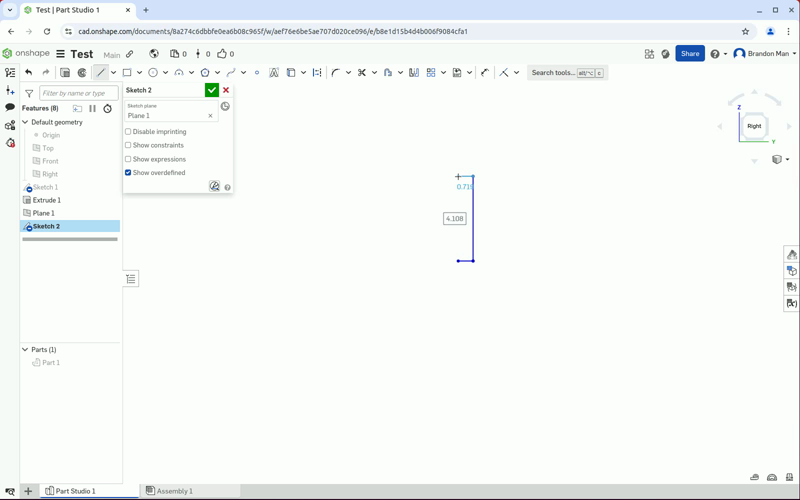
scroll(6)
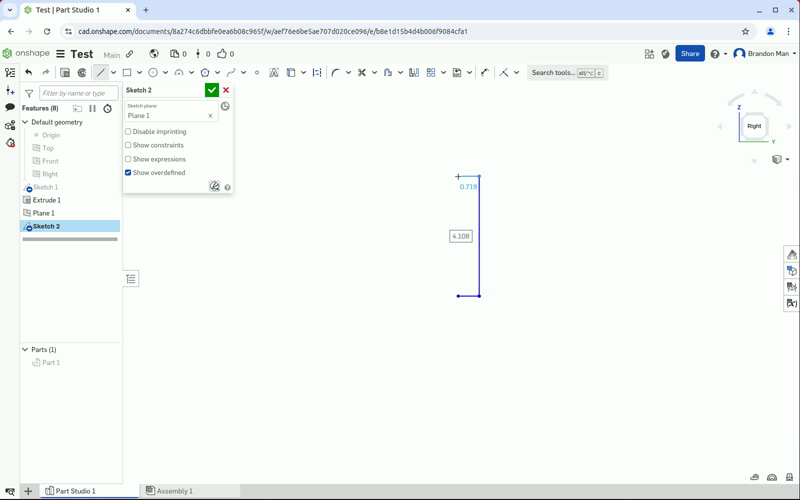
scroll(6)
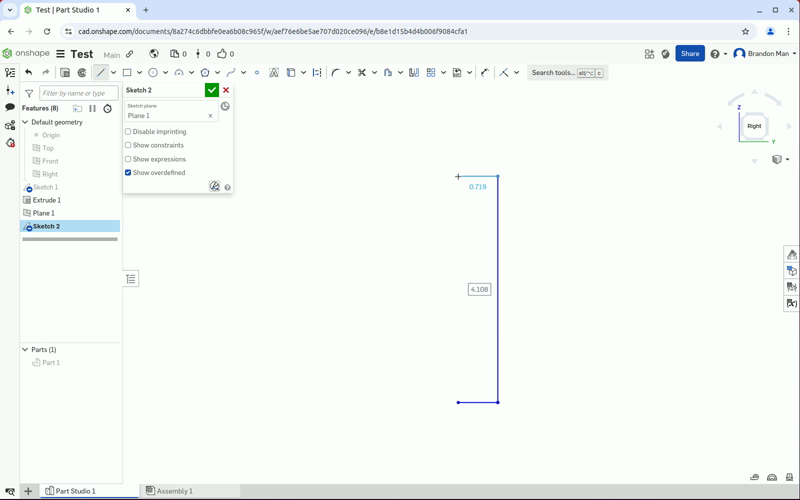
click(458, 176)
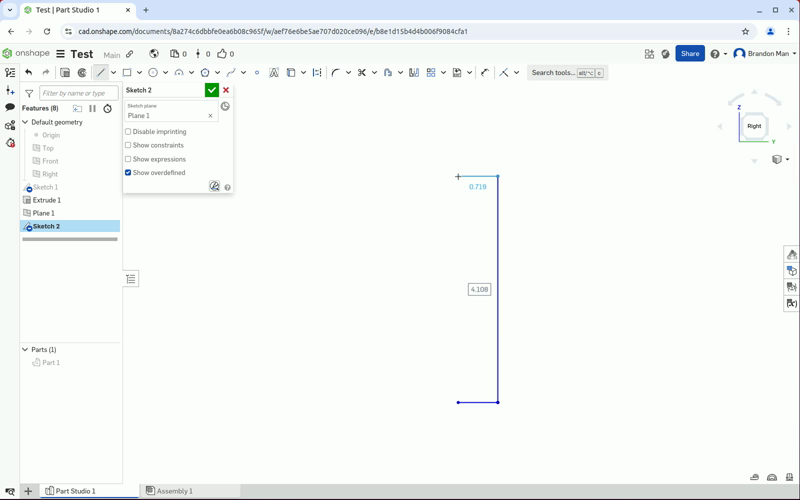
scroll(-6)
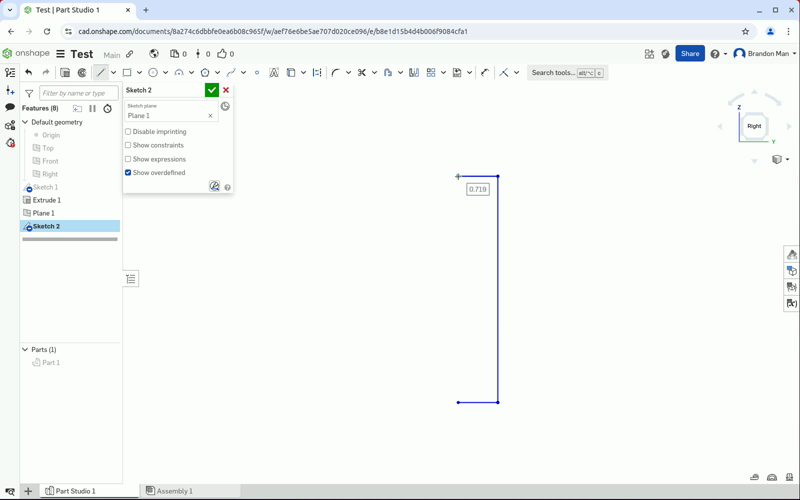
scroll(-6)
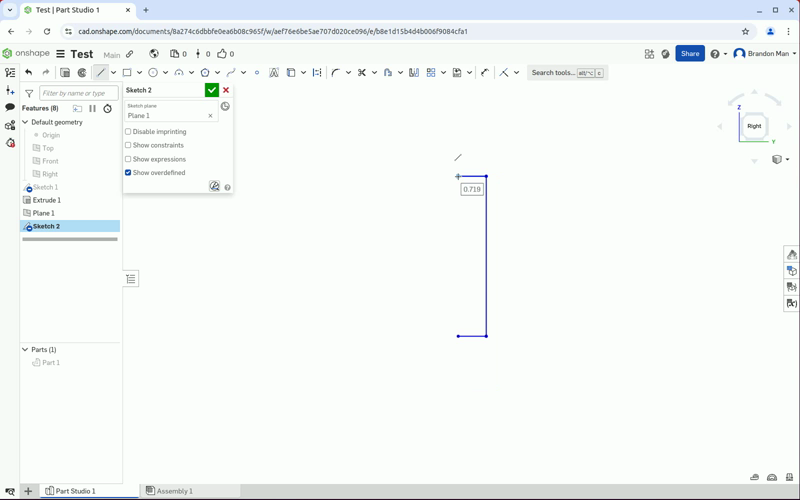
scroll(-6)
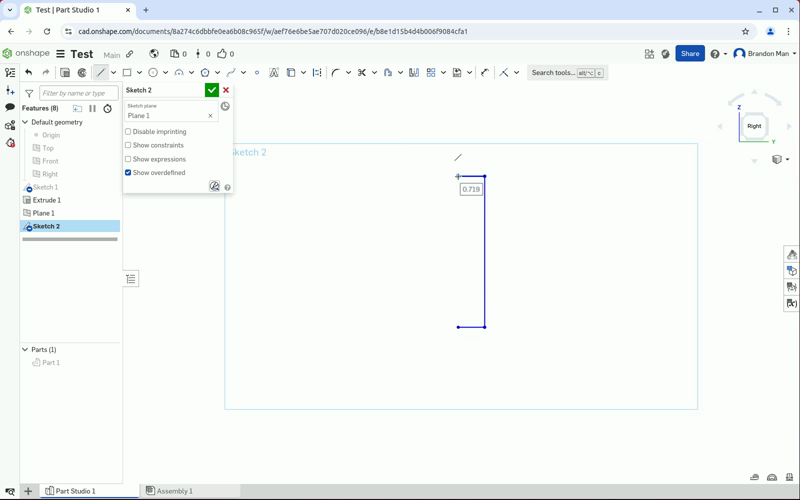
scroll(-6)
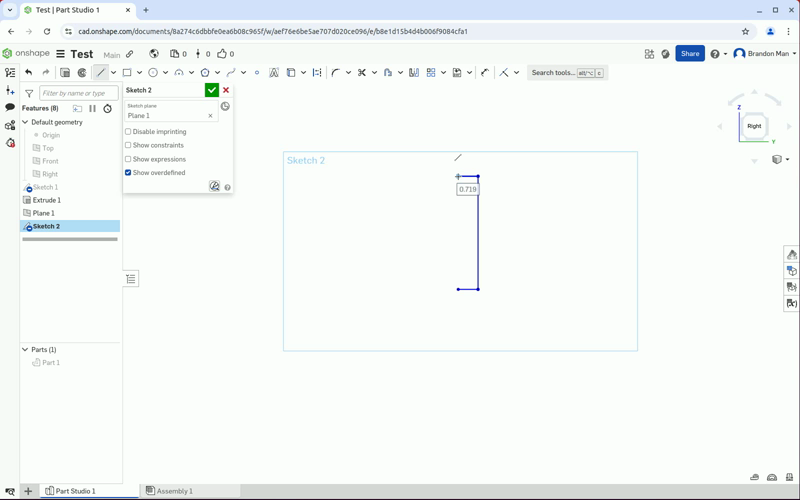
scroll(-6)
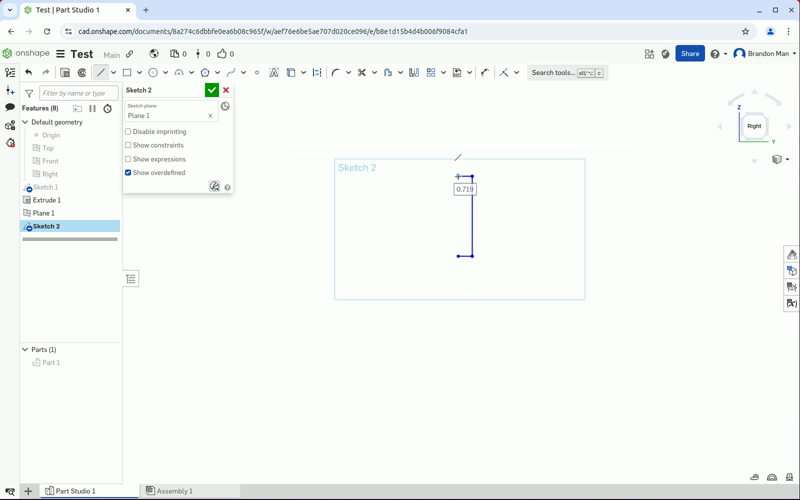
scroll(-6)
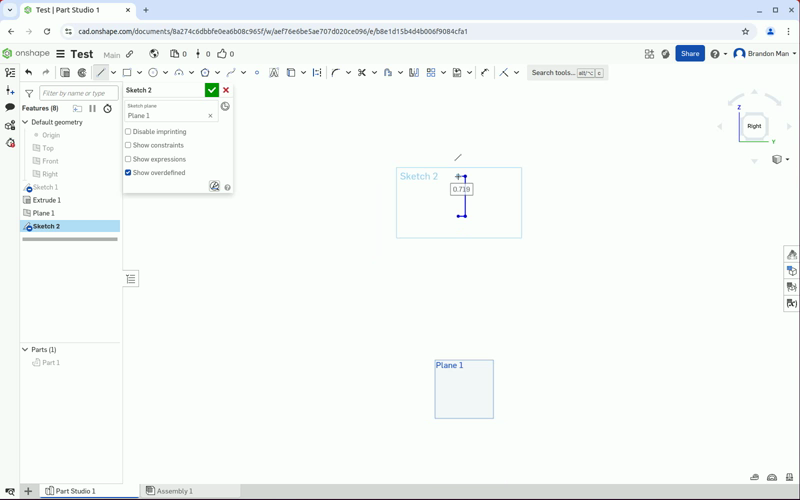
scroll(-6)
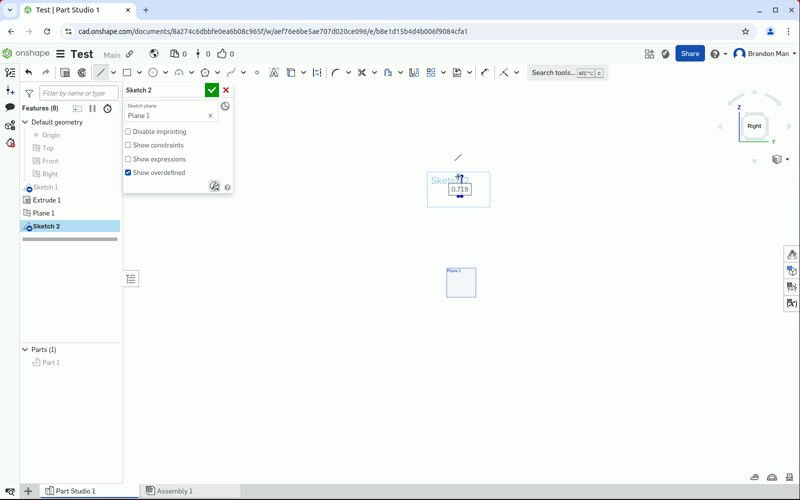
key_up(shift)
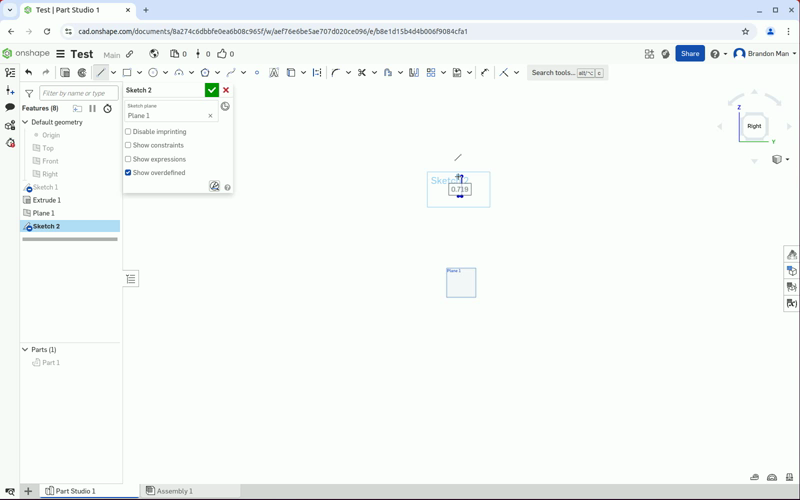
mouse_move(488, 176)
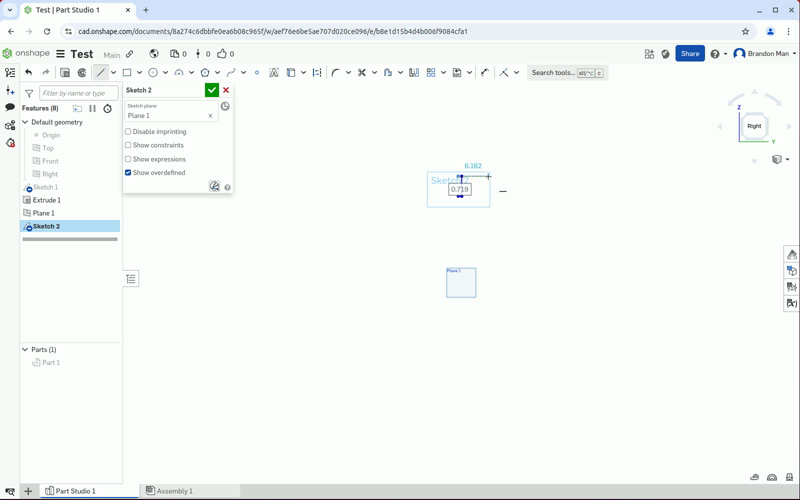
key_down(shift)
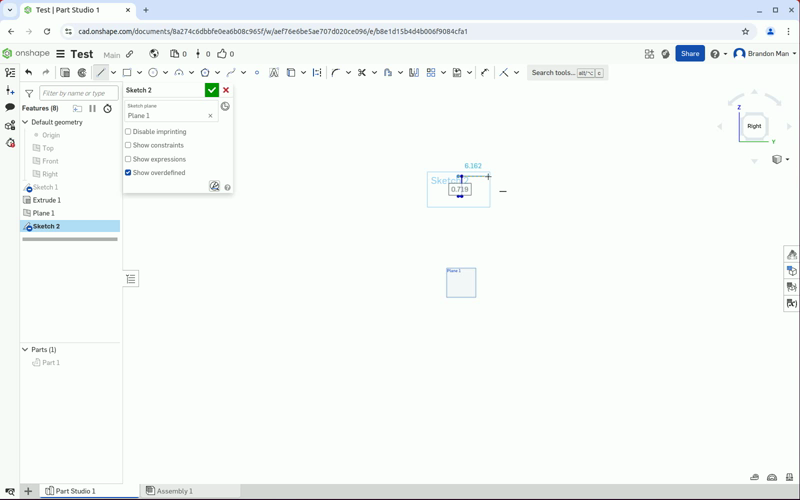
mouse_move(458, 196)
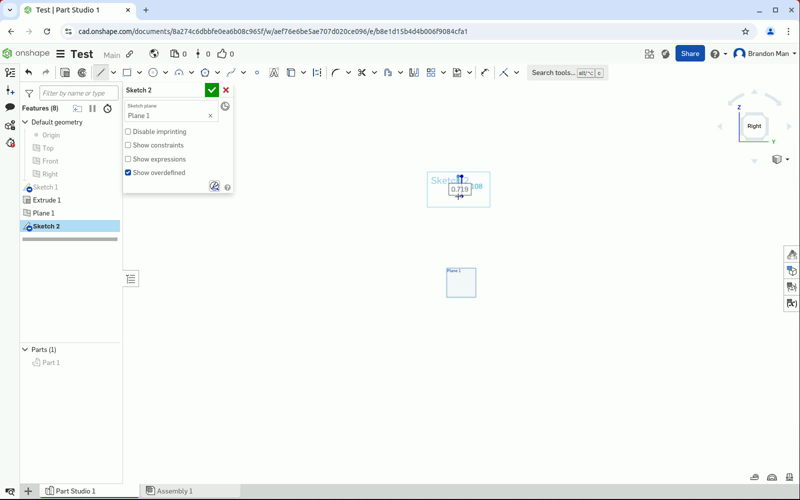
scroll(6)
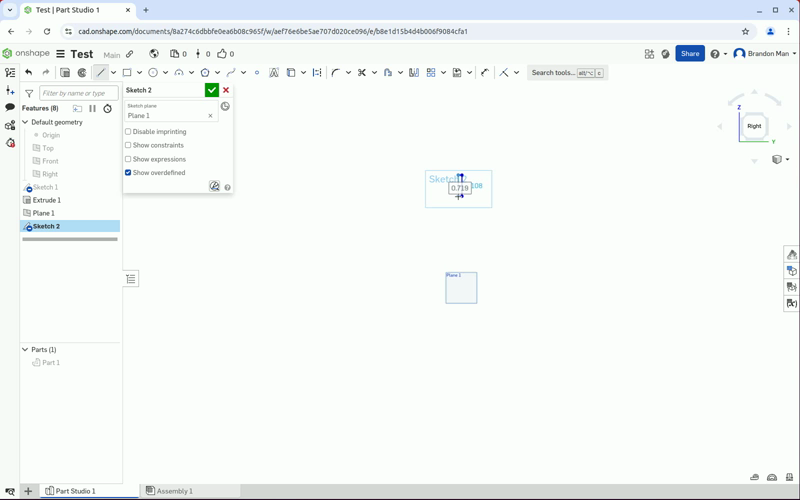
scroll(6)
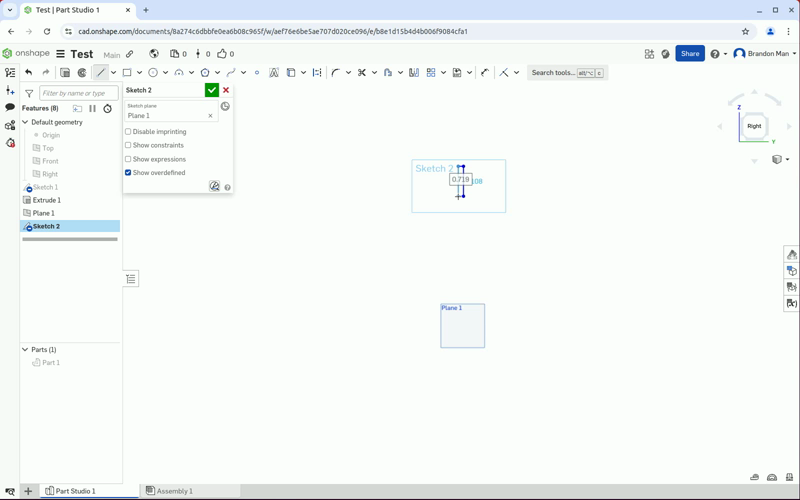
scroll(6)
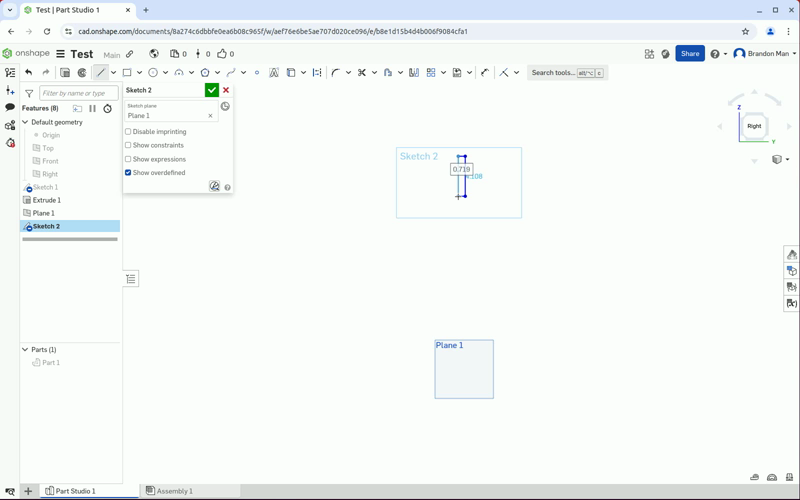
scroll(6)
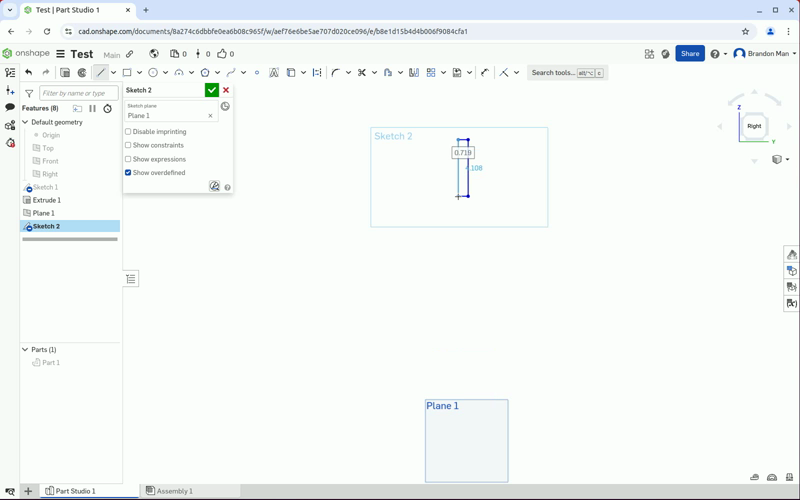
scroll(6)
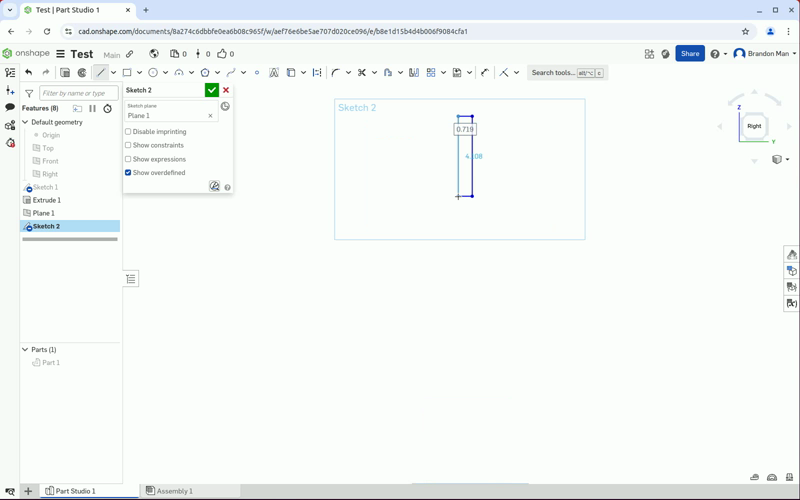
scroll(6)
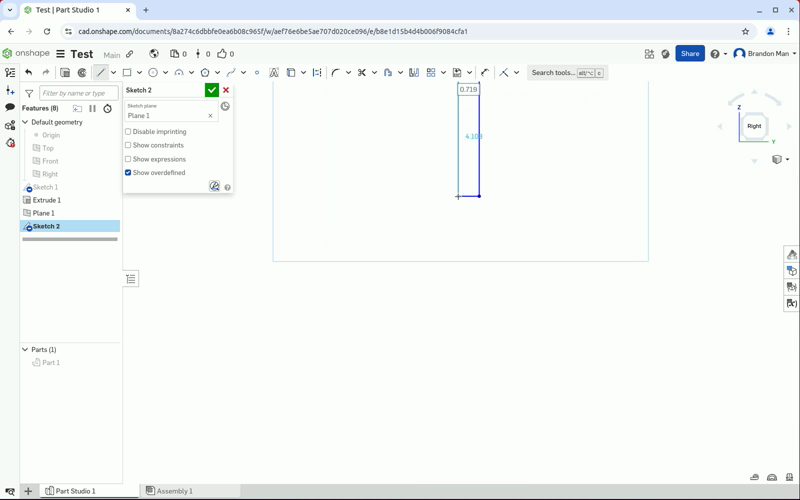
scroll(6)
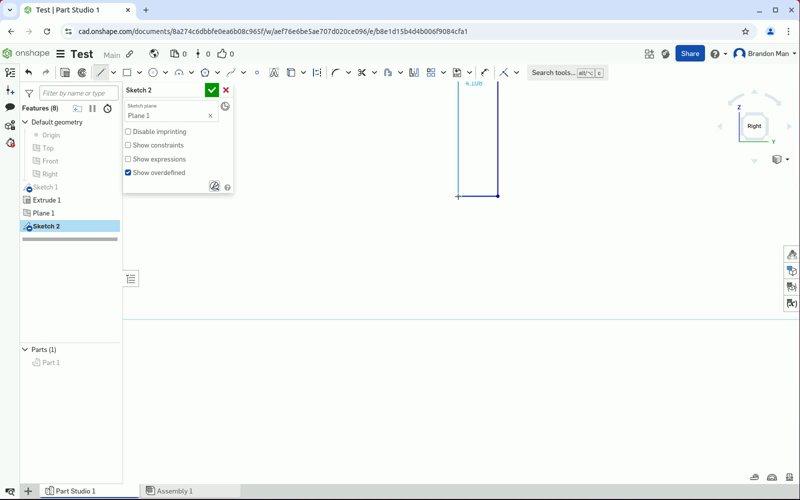
key_up(shift)
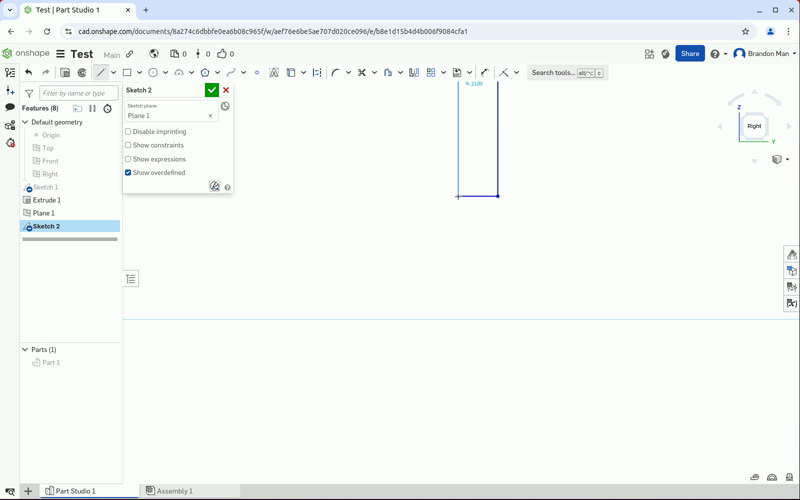
click(458, 196)
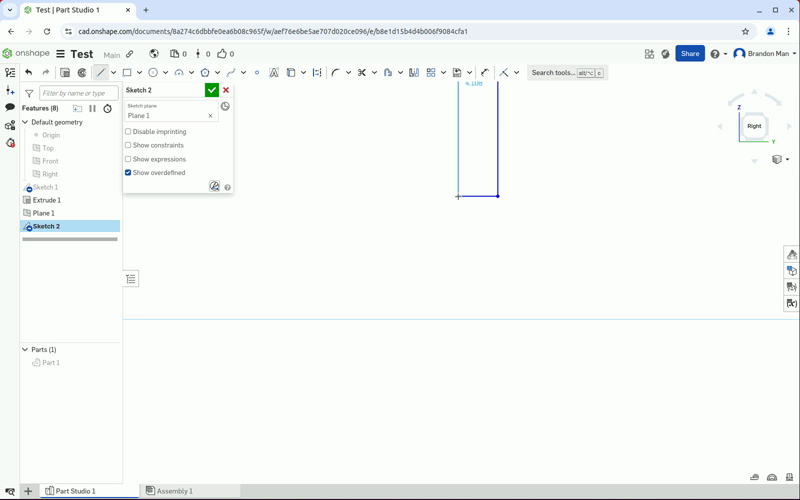
scroll(-6)
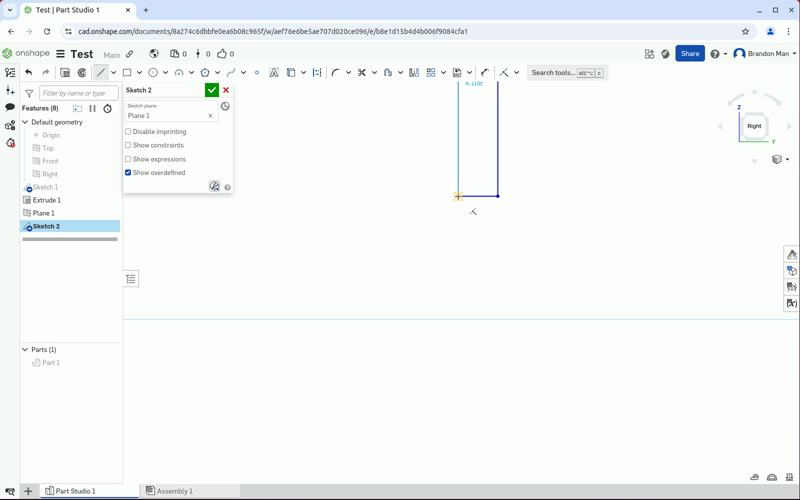
scroll(-6)
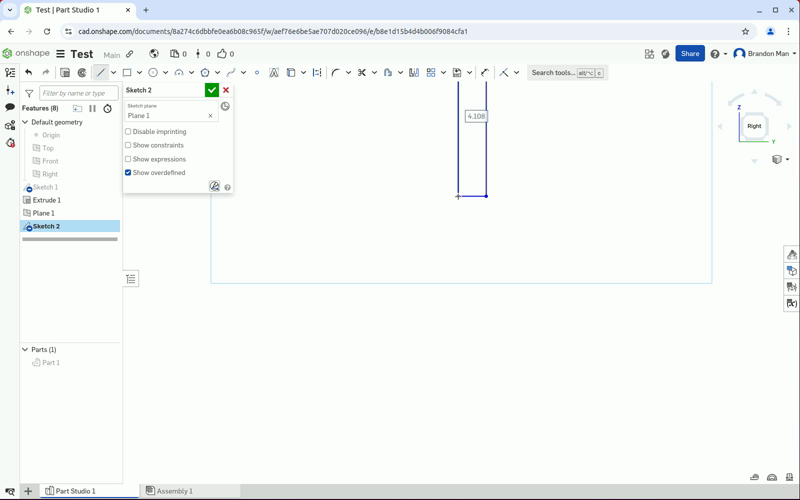
scroll(-6)
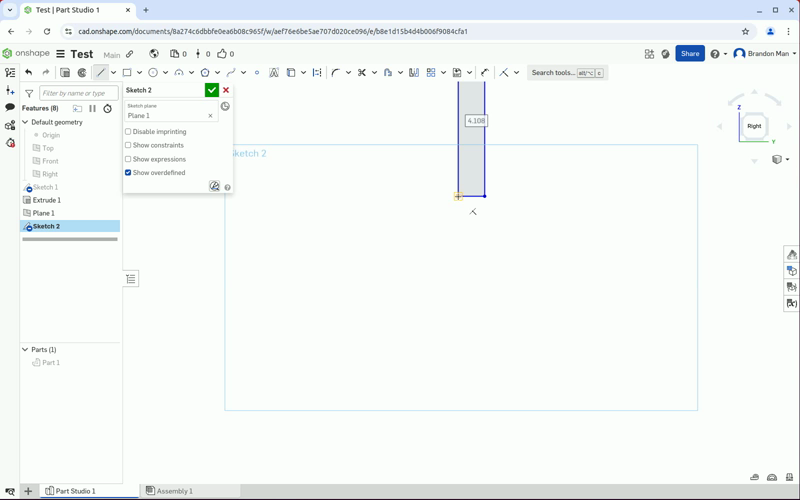
scroll(-6)
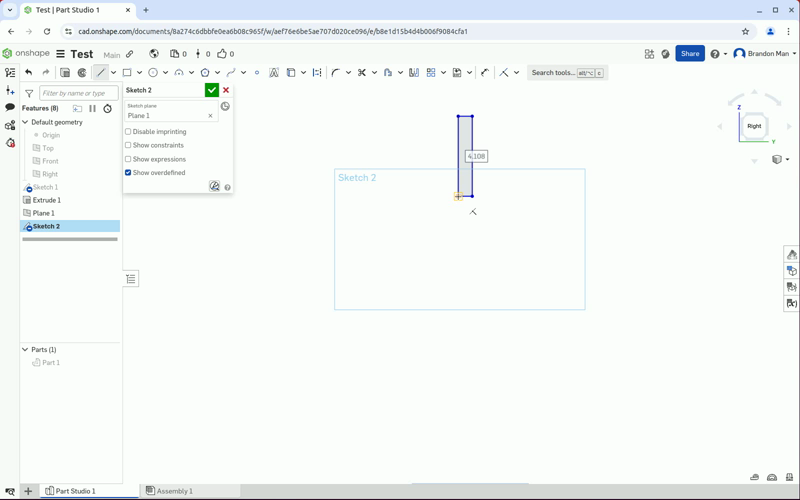
scroll(-6)
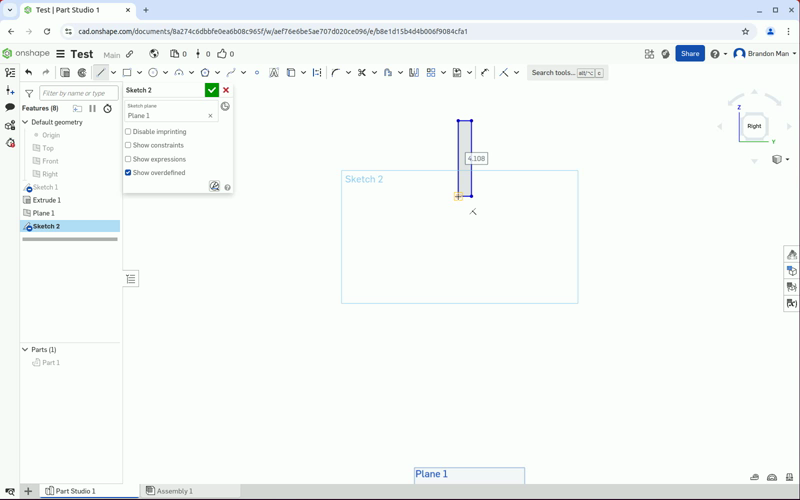
scroll(-6)
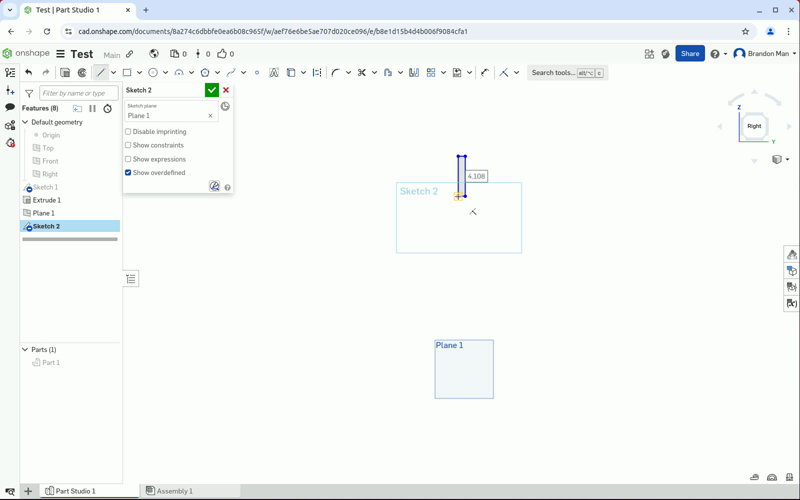
scroll(-6)
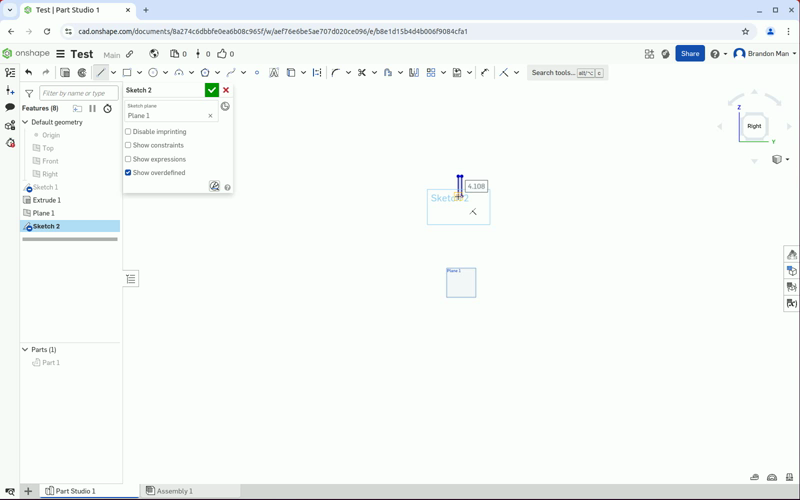
key(esc)
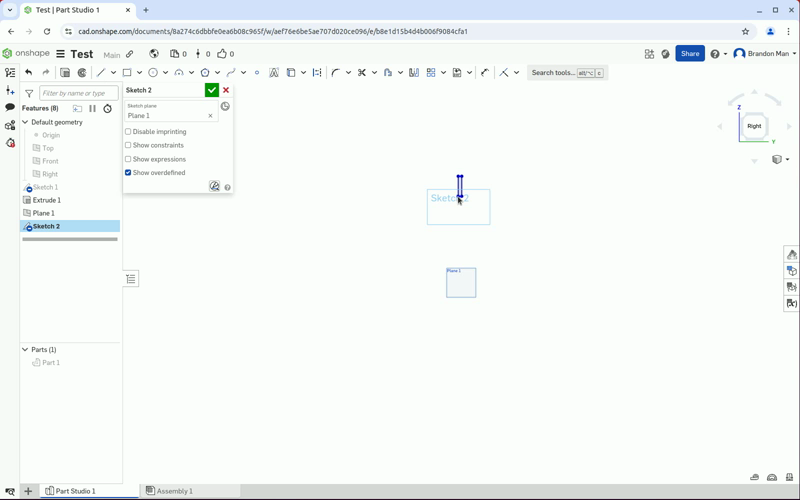
mouse_move(460, 192)
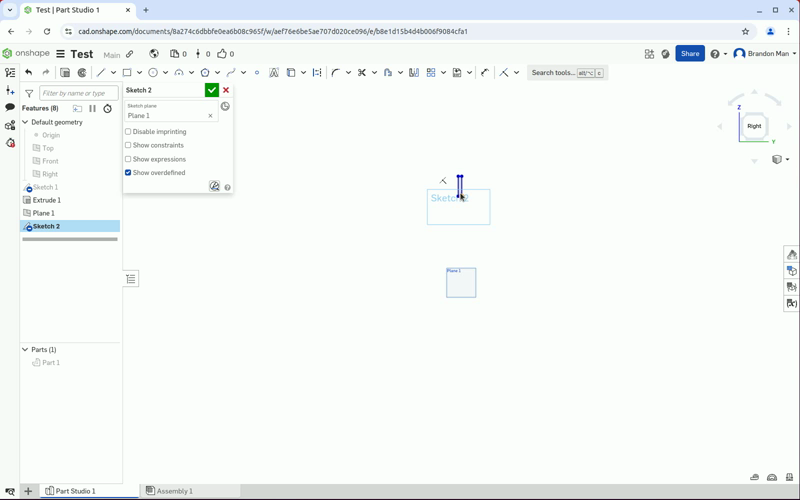
scroll(6)
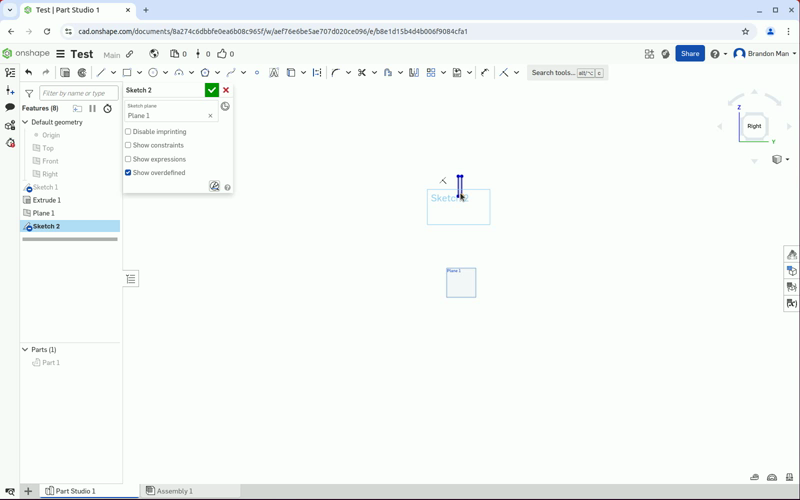
scroll(6)
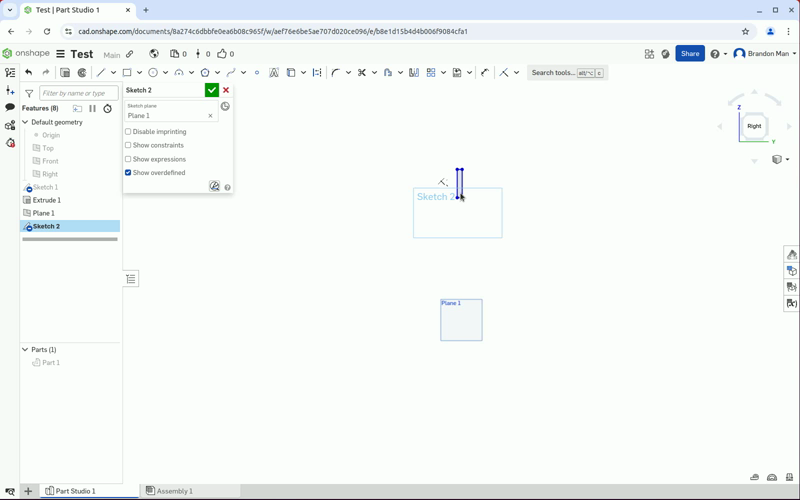
scroll(6)
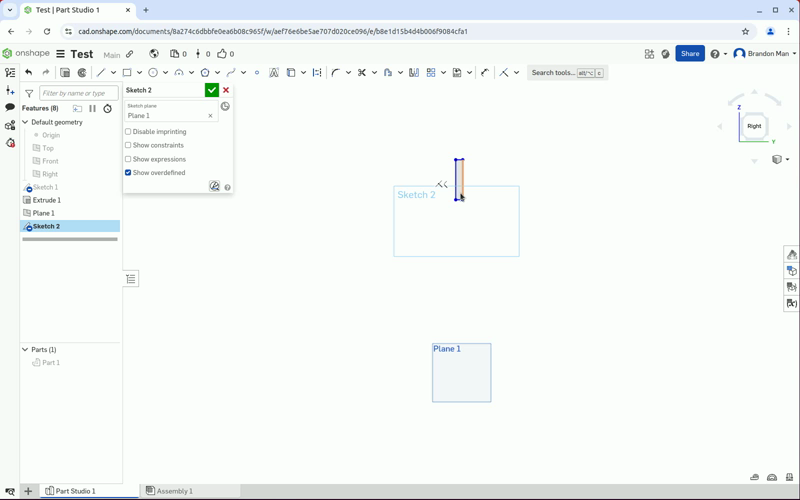
scroll(6)
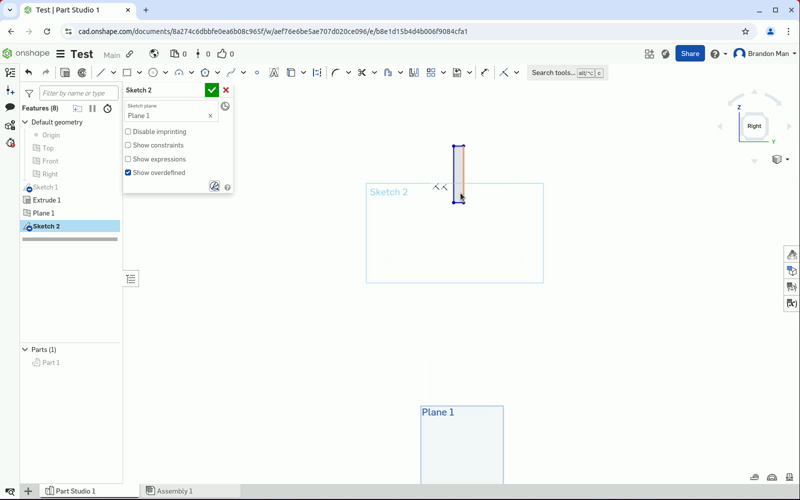
scroll(6)
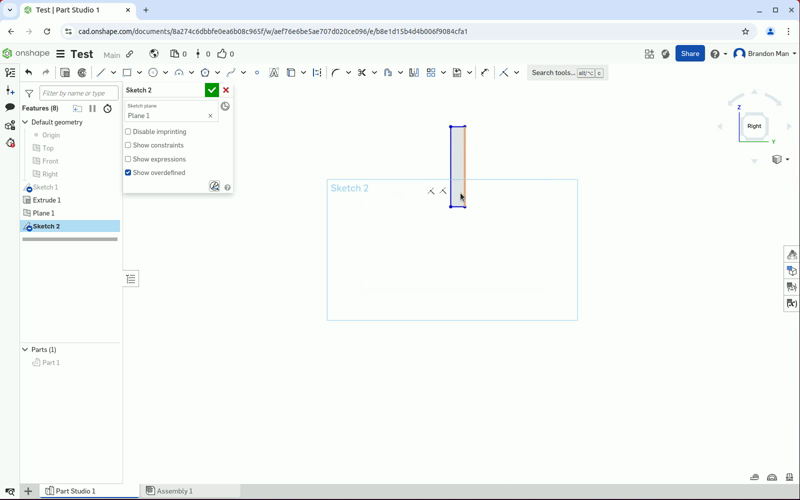
scroll(6)
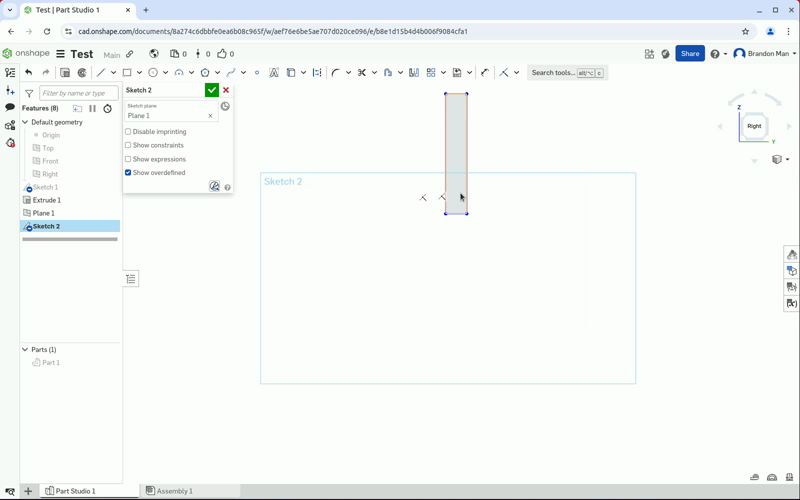
scroll(6)
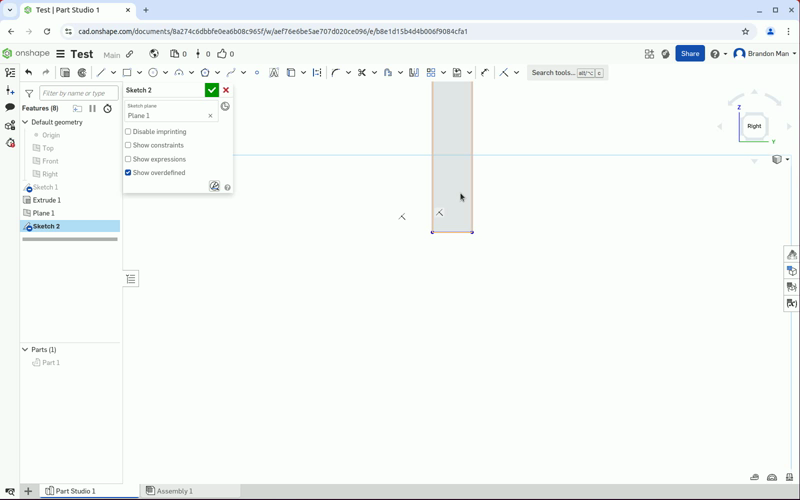
click(460, 192)
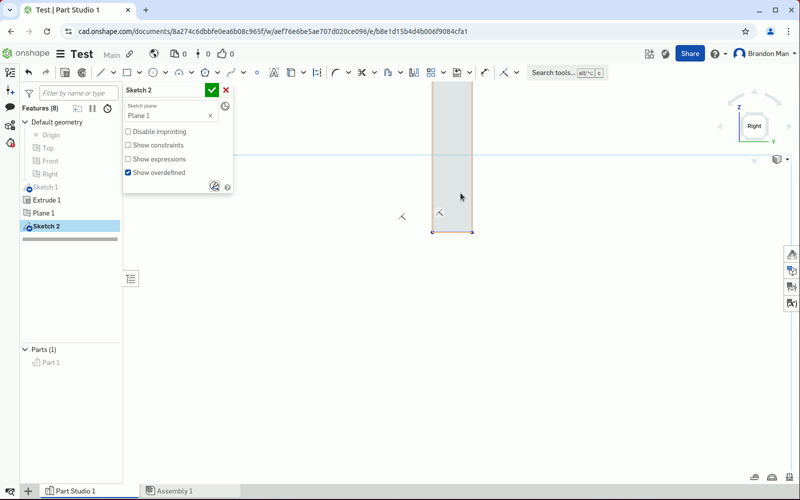
scroll(-6)
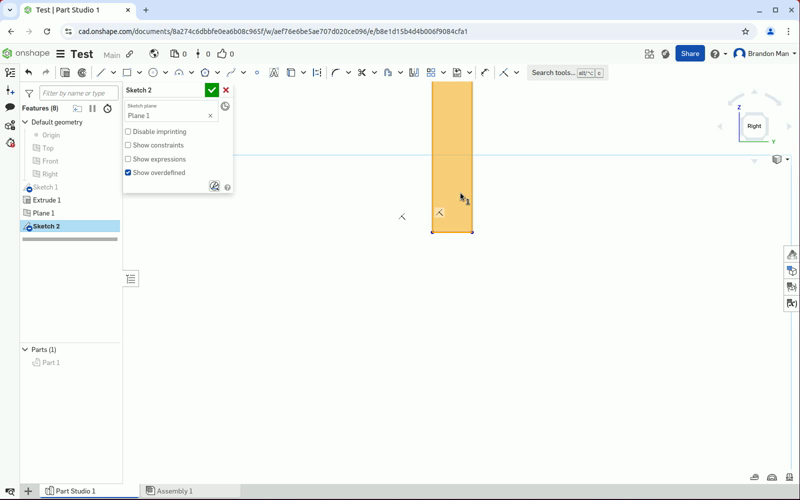
scroll(-6)
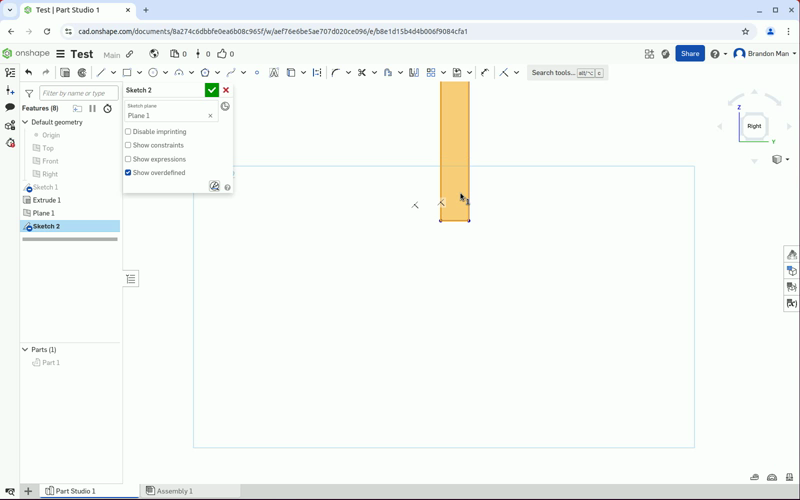
scroll(-6)
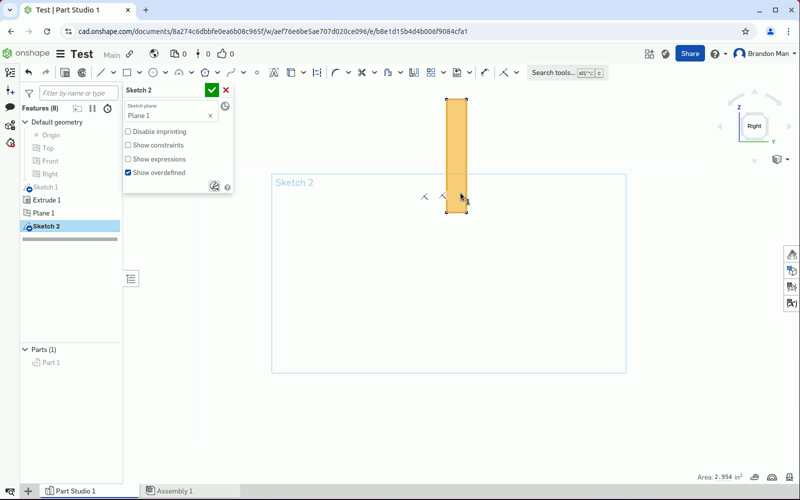
scroll(-6)
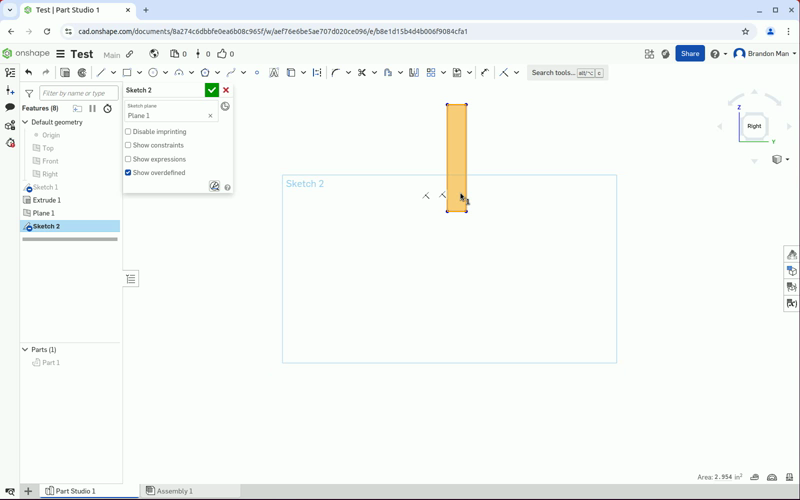
scroll(-6)
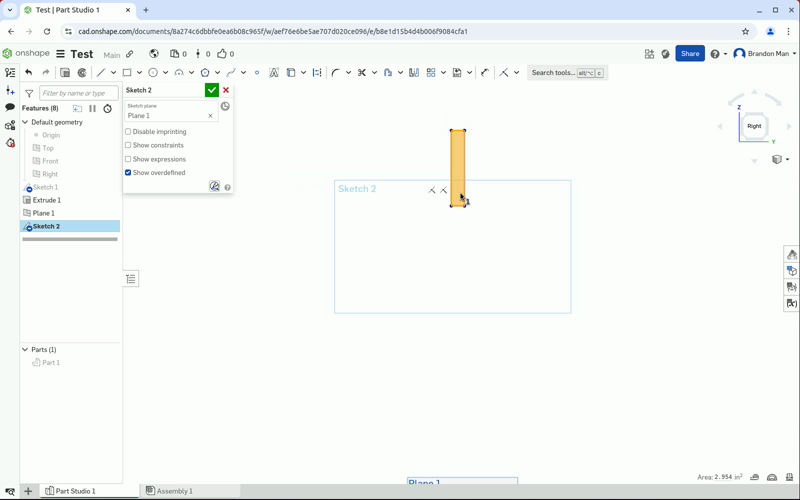
scroll(-6)
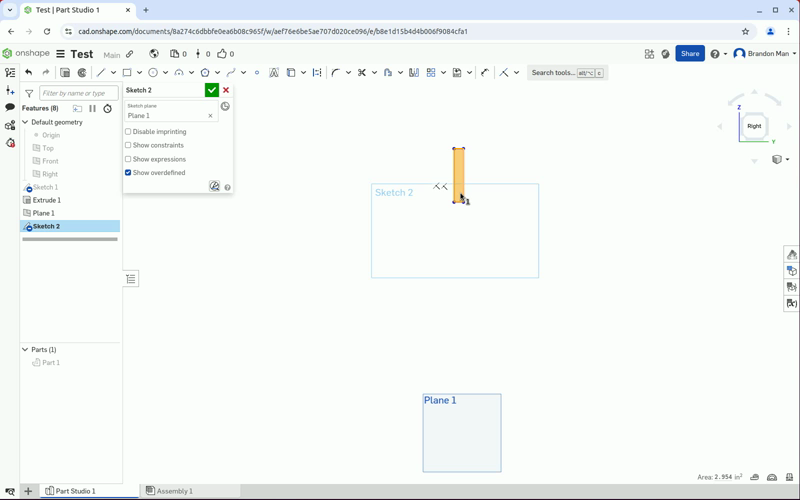
scroll(-6)
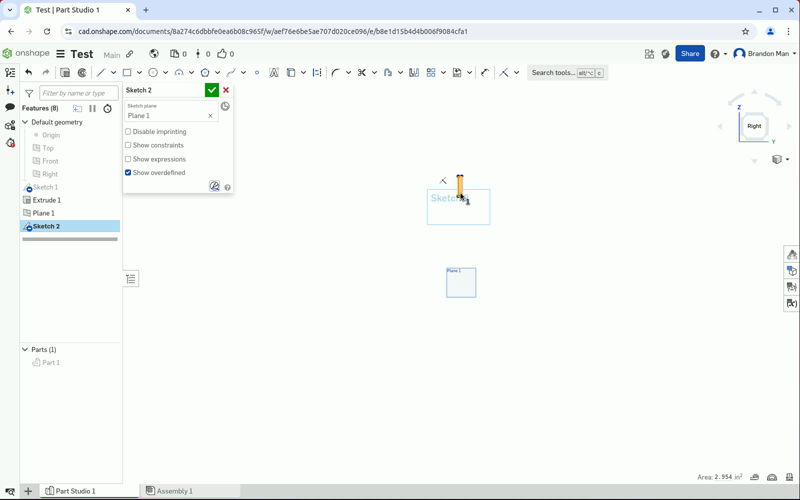
mouse_move(73, 352)
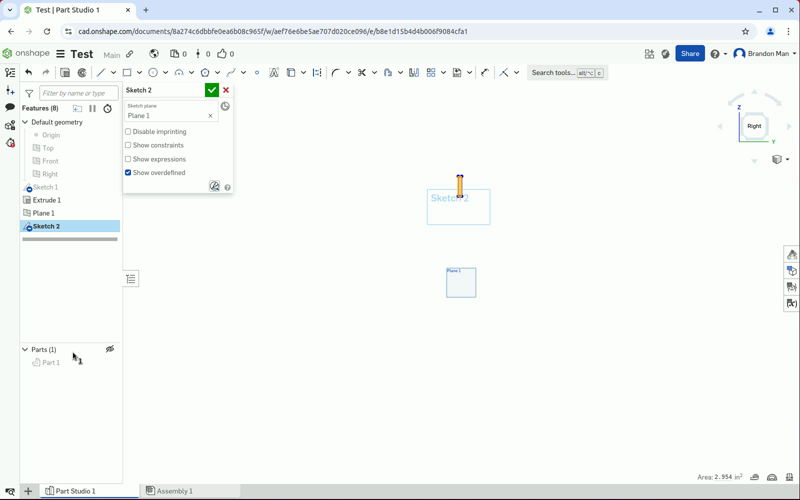
key(shift+y)
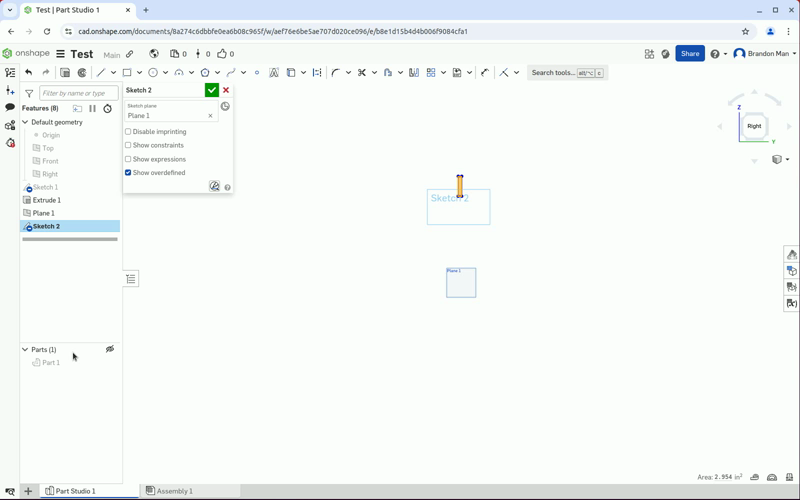
key(shift+e)
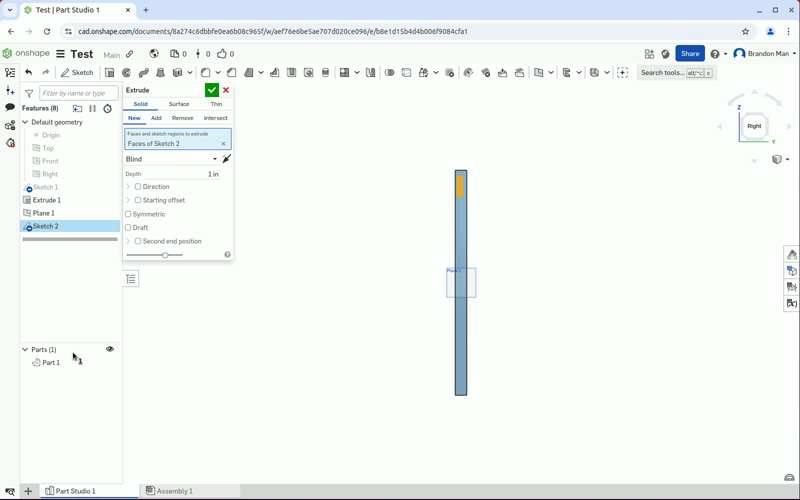
mouse_move(143, 106)
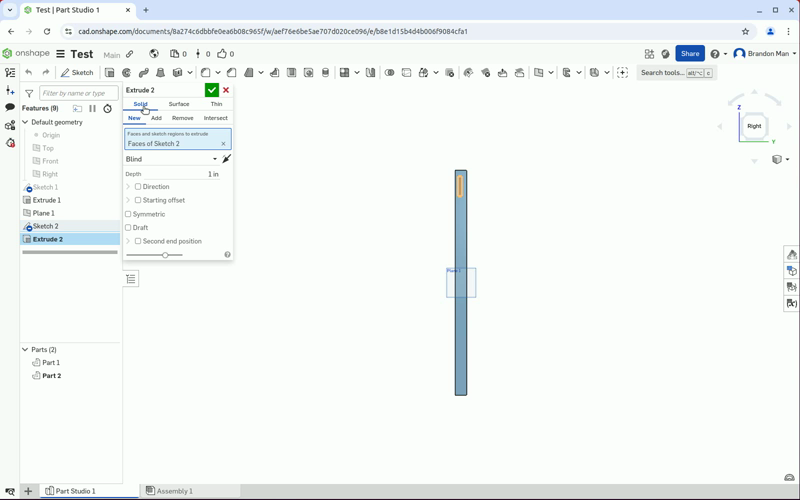
click(143, 106)
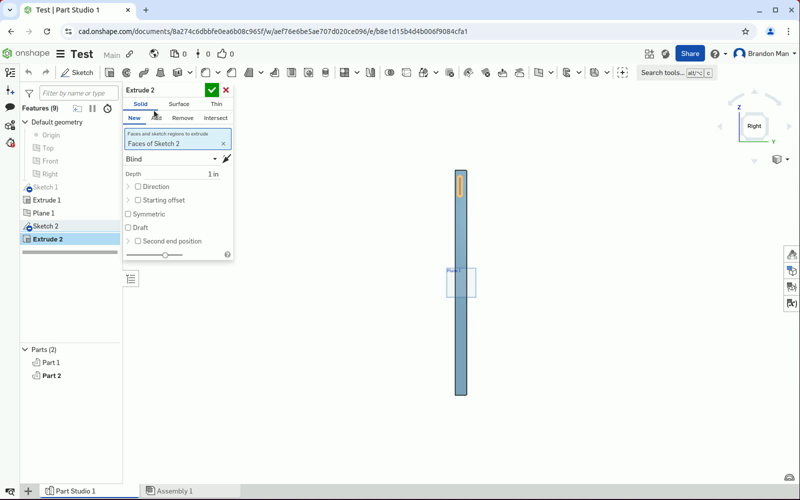
mouse_move(186, 120)
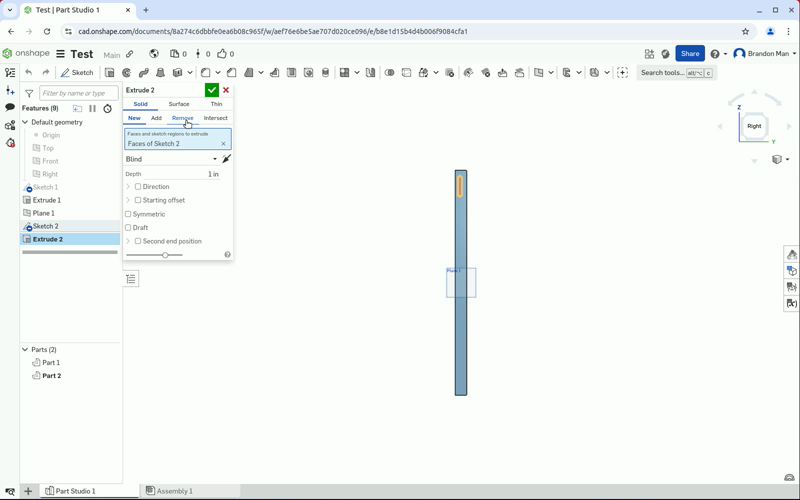
click(186, 120)
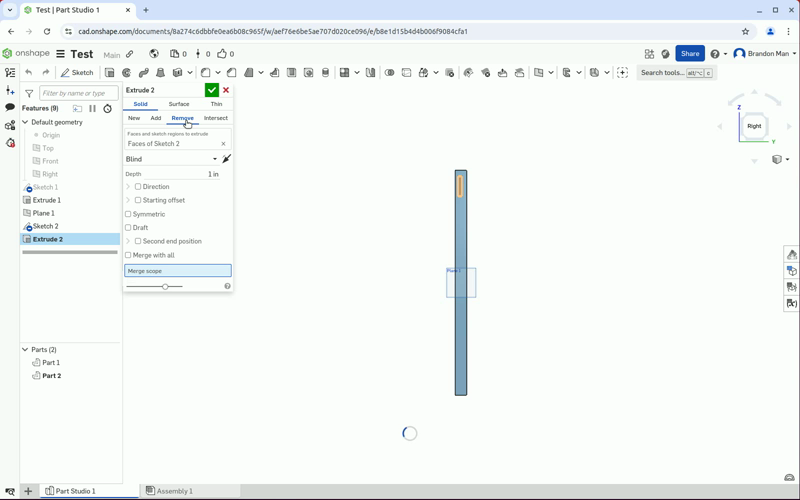
key(tab, 4)
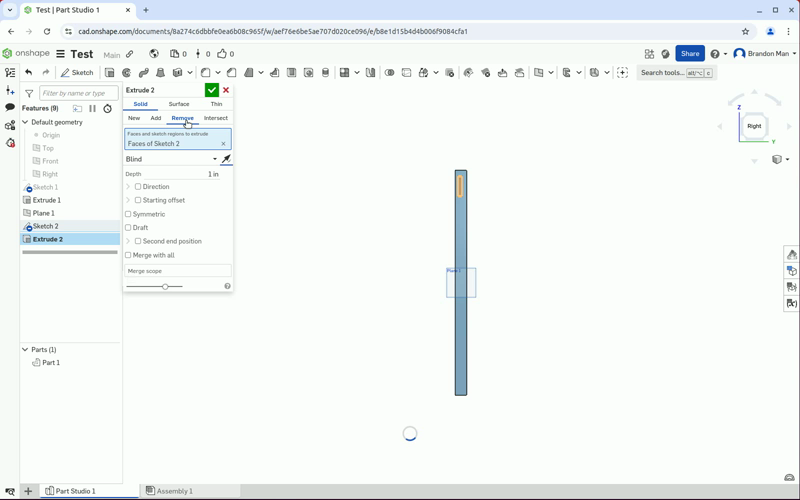
text(0.722)
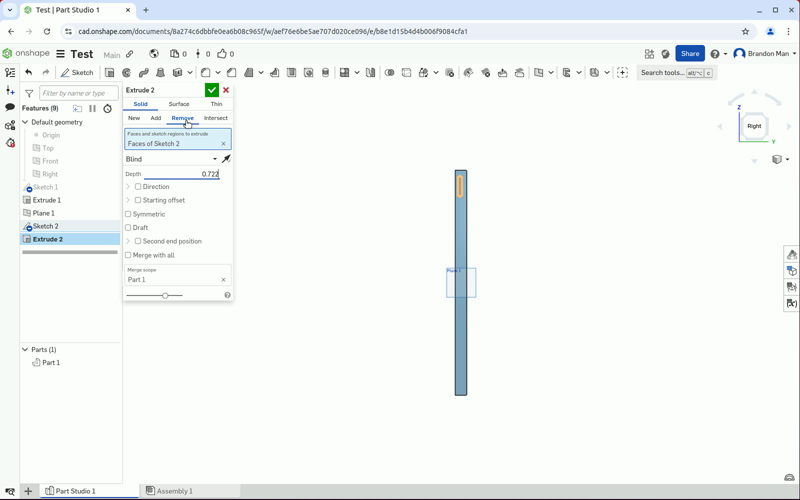
key(tab, 6)
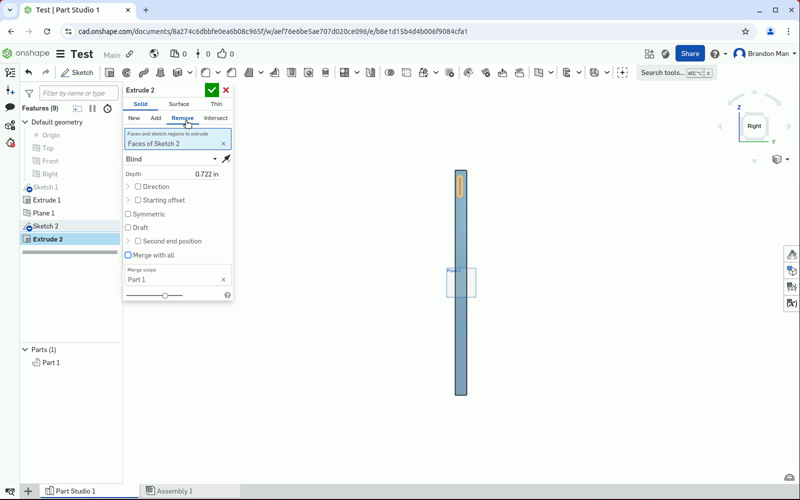
key(space)
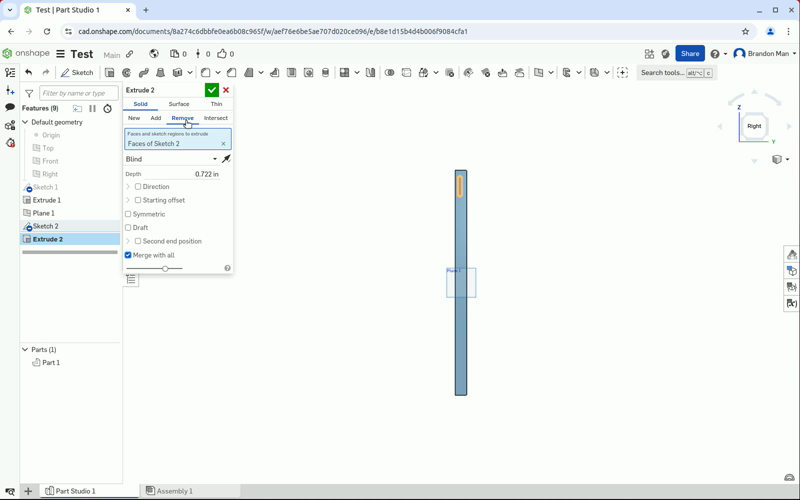
key(enter)
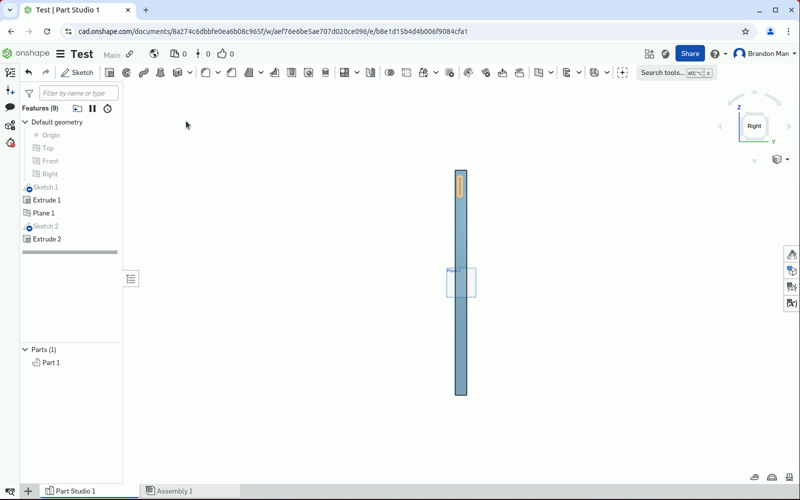
key(shift+h)
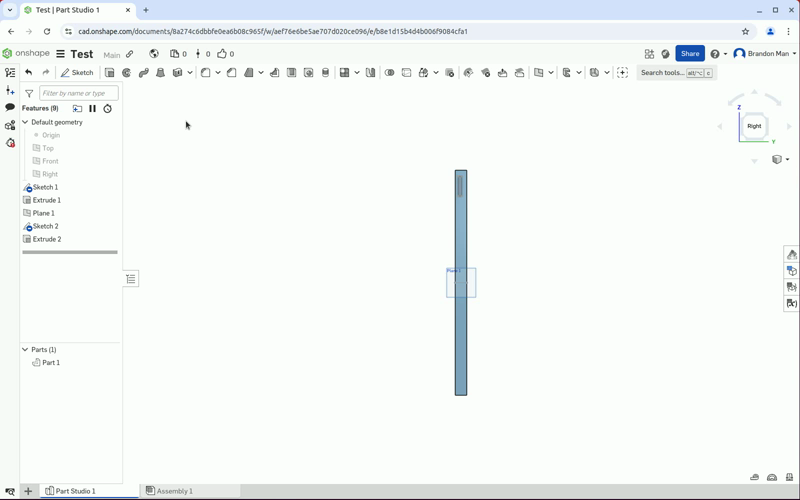
key(shift+h)
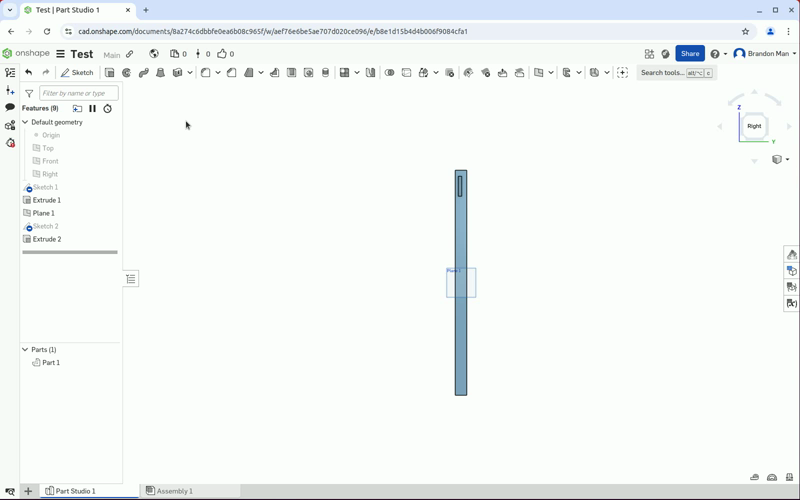
mouse_move(73, 189)
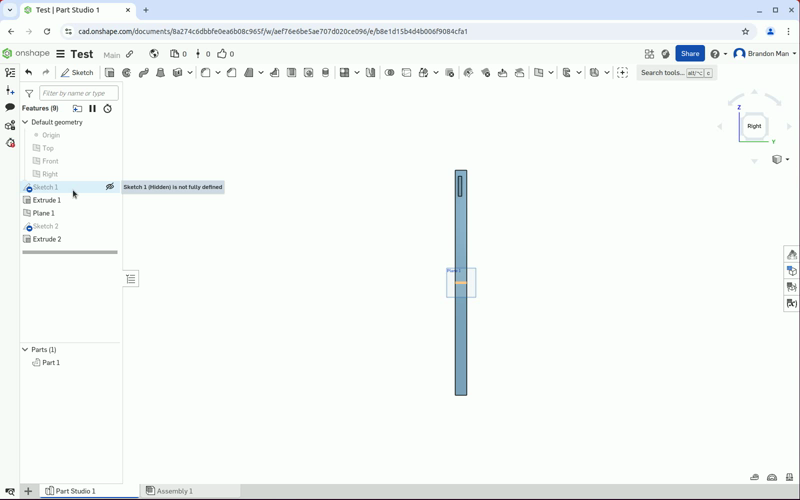
click(73, 189)
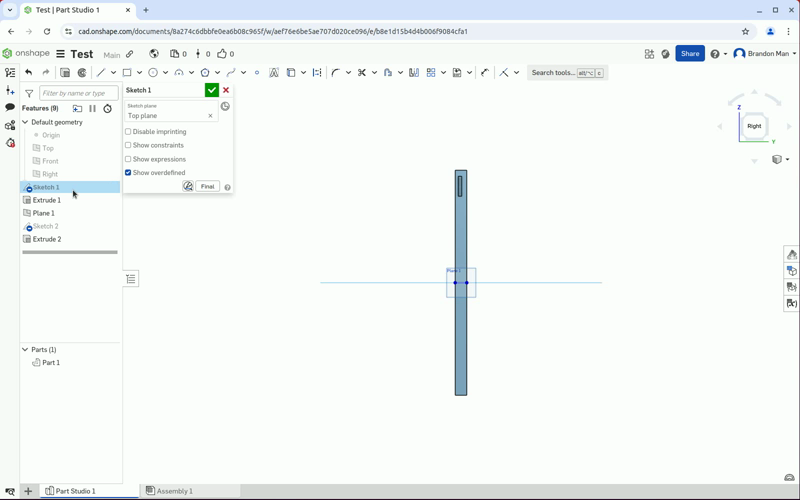
mouse_move(229, 92)
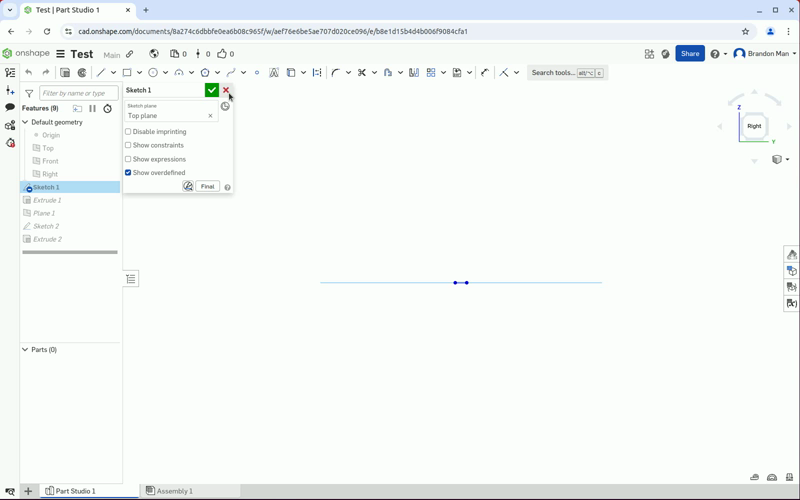
click(229, 92)
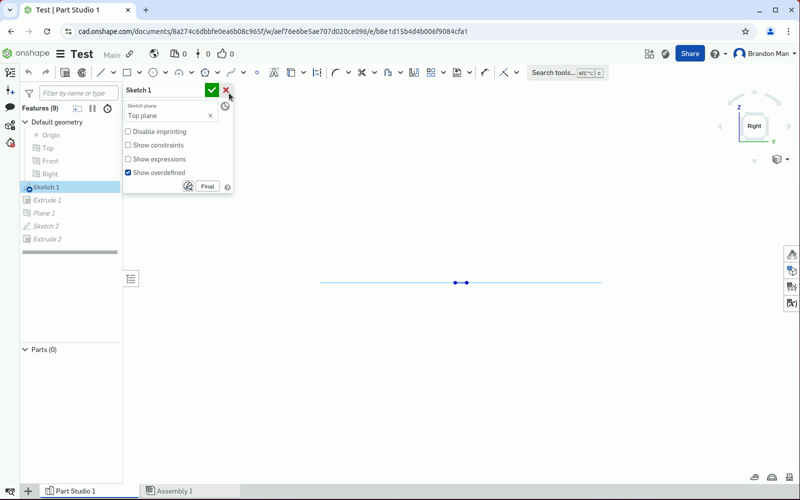
key(shift+s)
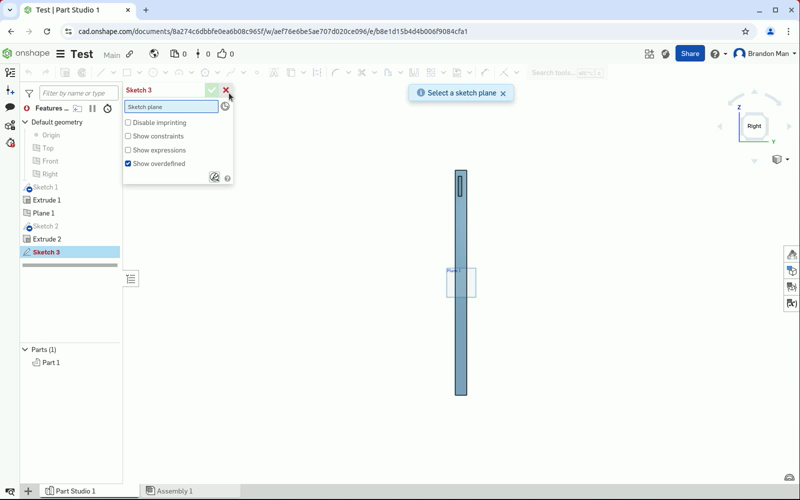
mouse_move(73, 215)
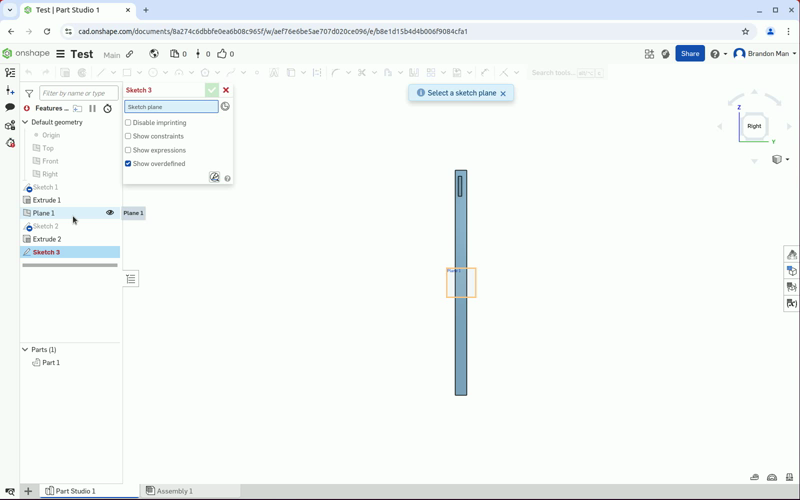
click(73, 215)
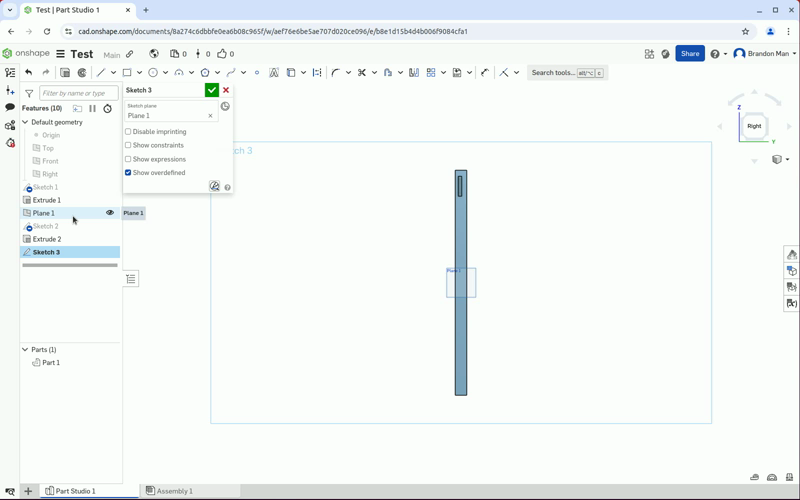
mouse_move(73, 352)
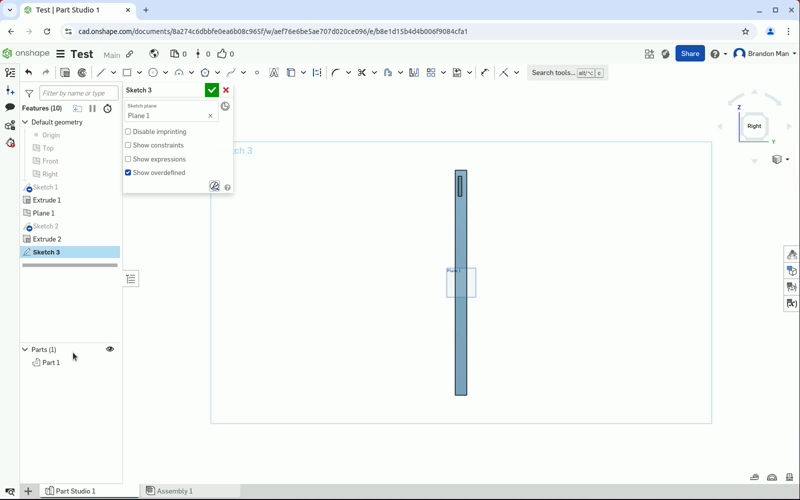
key(y)
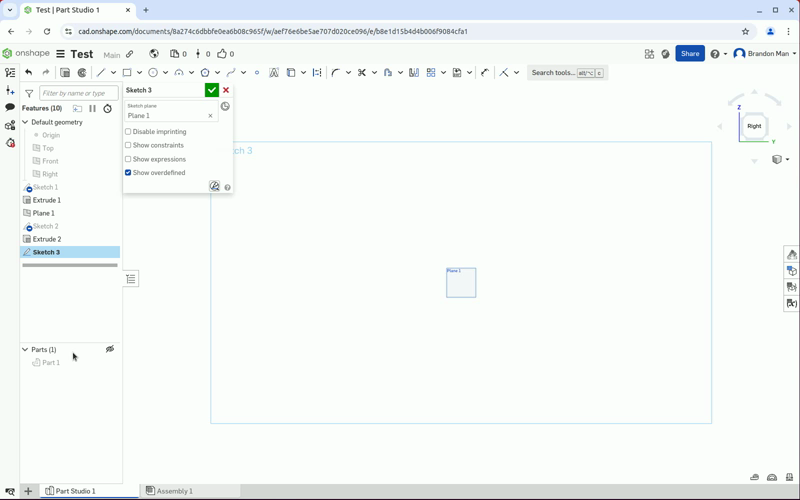
key(l)
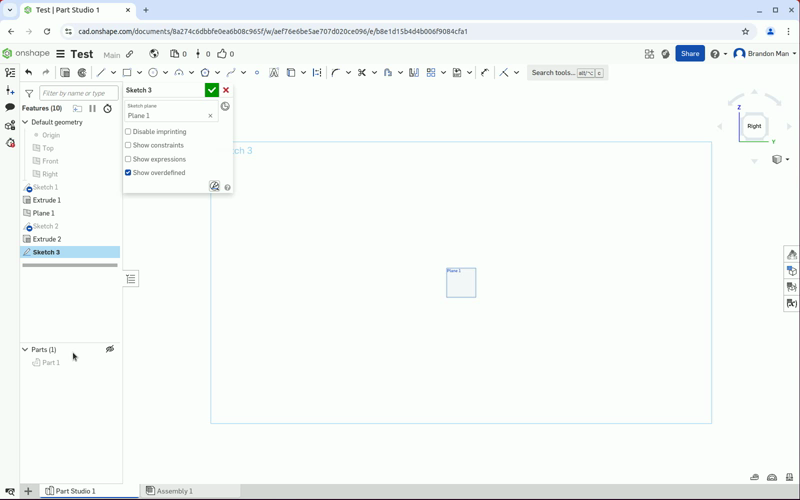
key_down(shift)
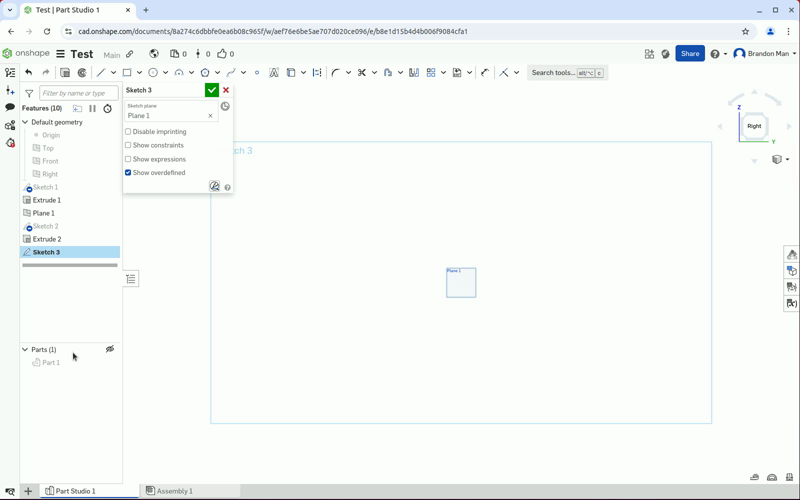
mouse_move(457, 276)
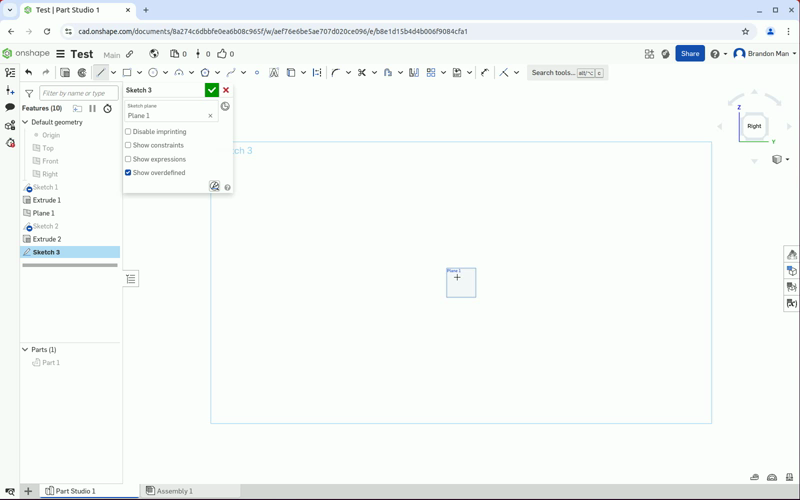
click(457, 276)
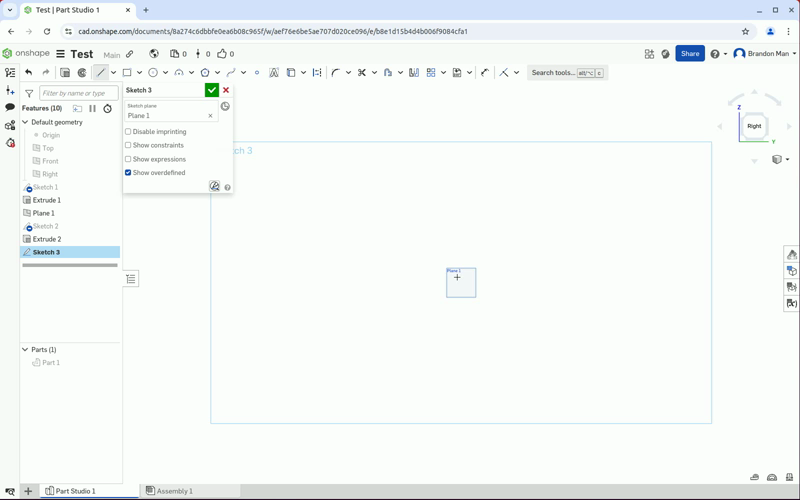
key_up(shift)
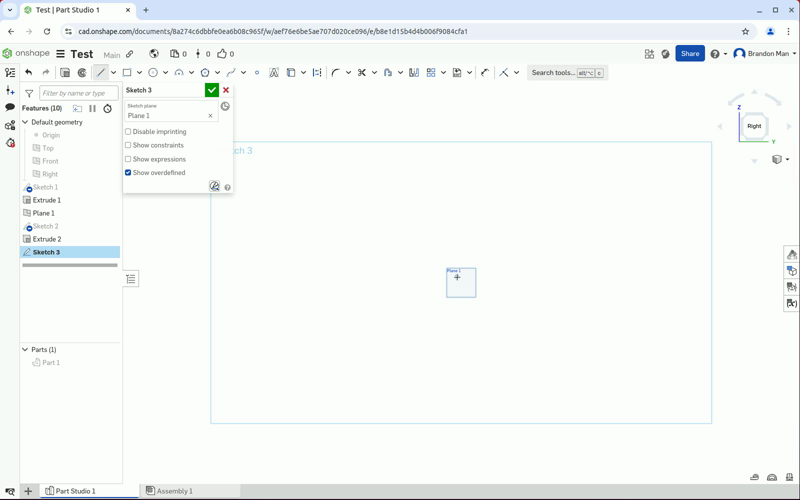
key_down(shift)
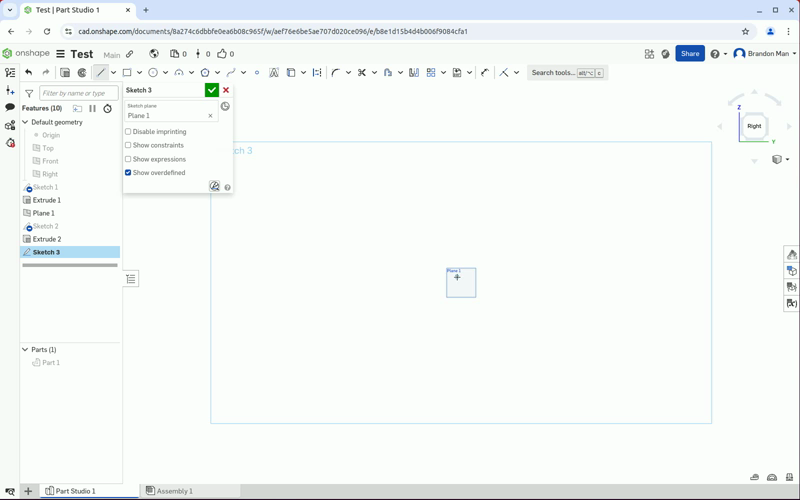
mouse_move(487, 276)
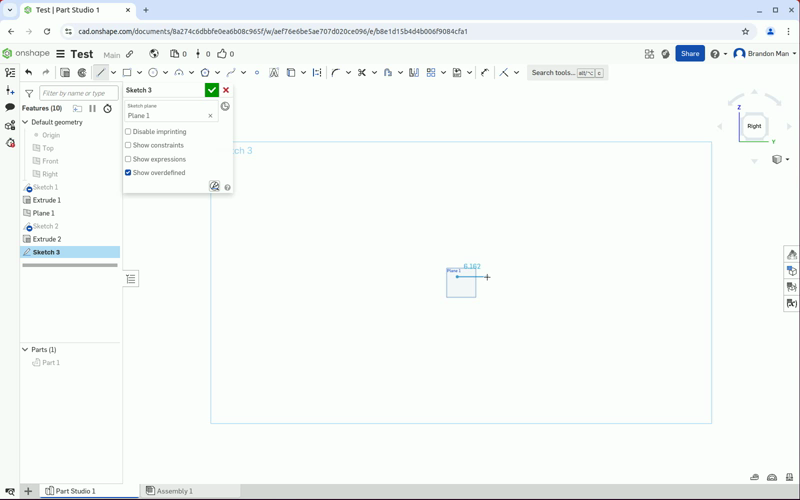
mouse_move(465, 276)
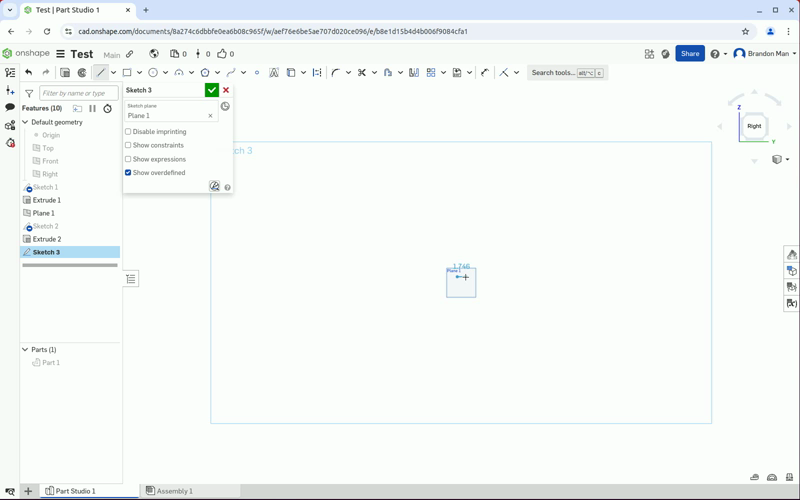
click(465, 276)
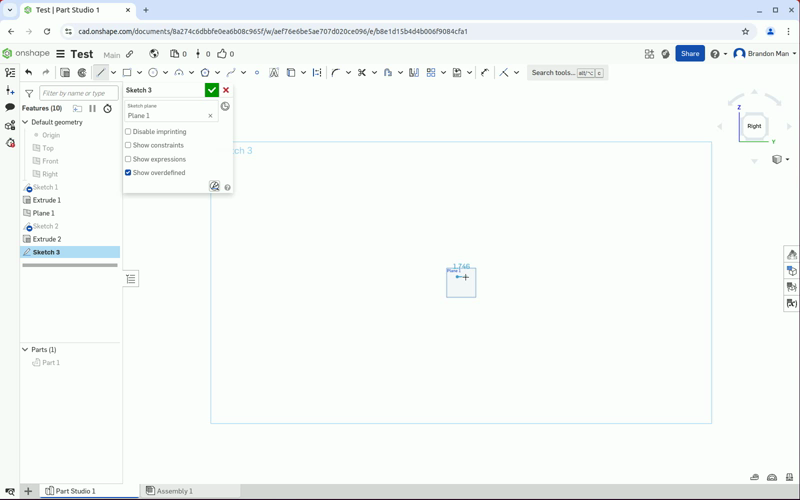
key_up(shift)
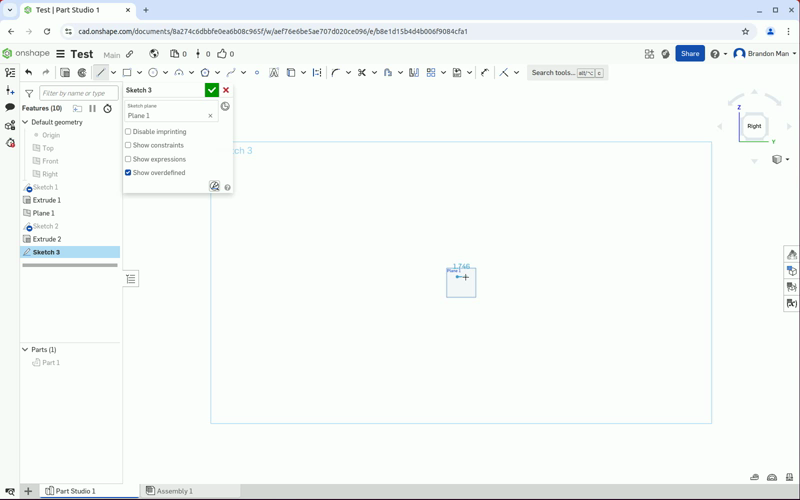
key_down(shift)
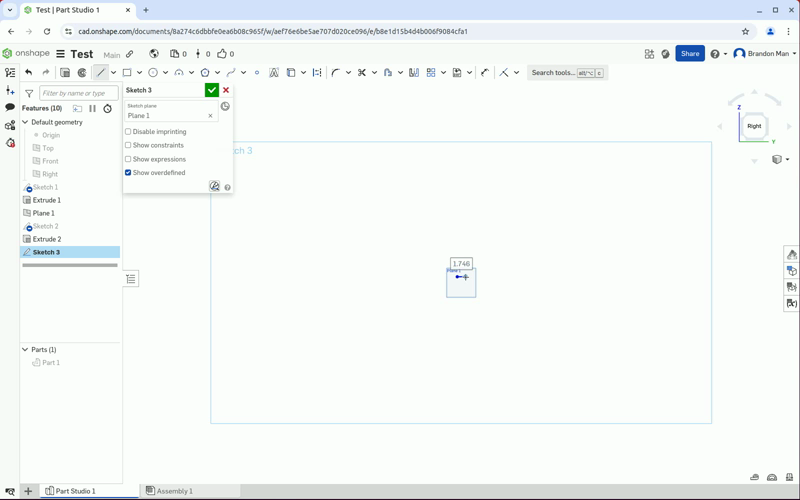
mouse_move(495, 276)
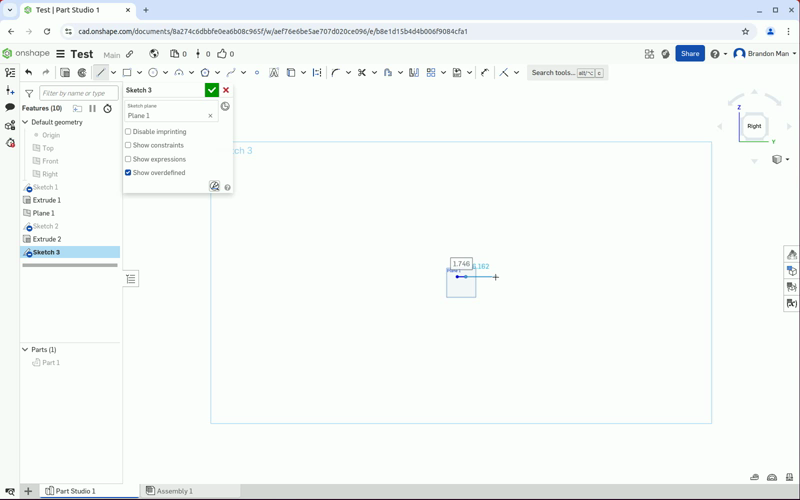
mouse_move(465, 268)
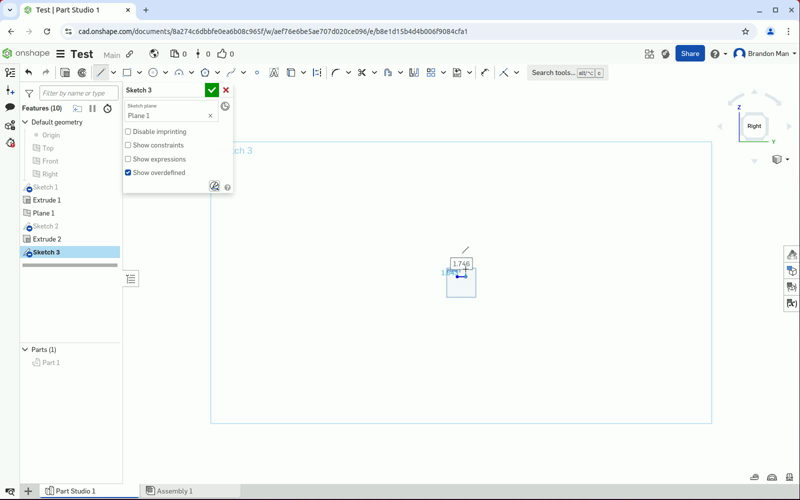
click(465, 268)
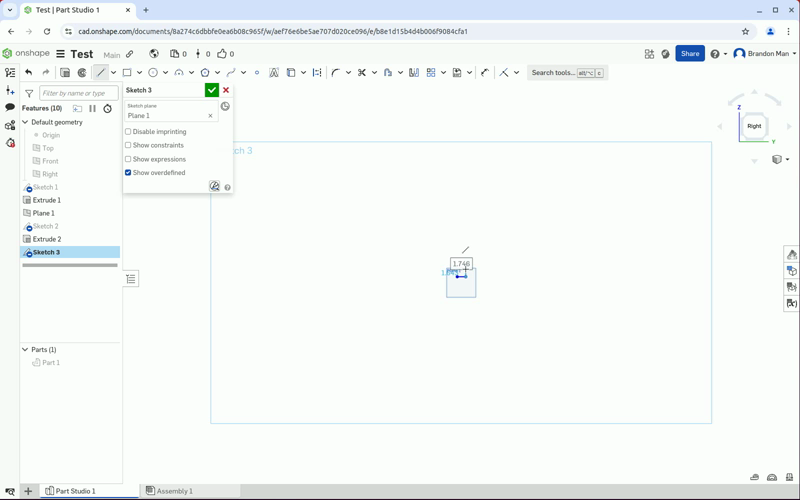
key_up(shift)
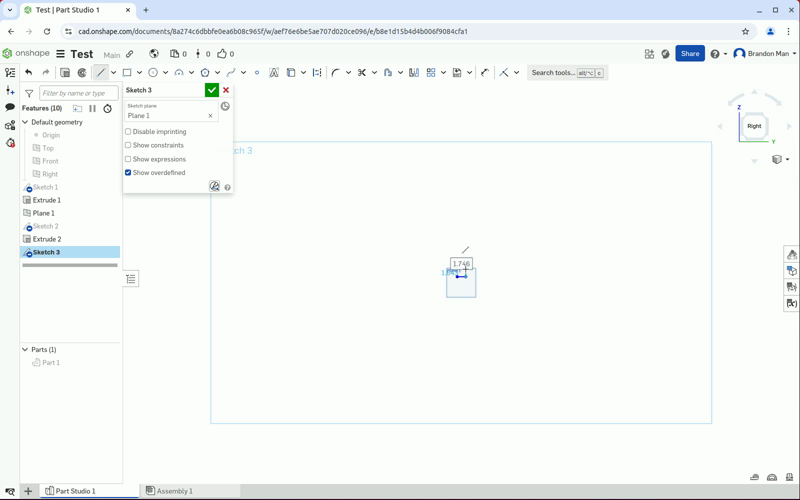
key_down(shift)
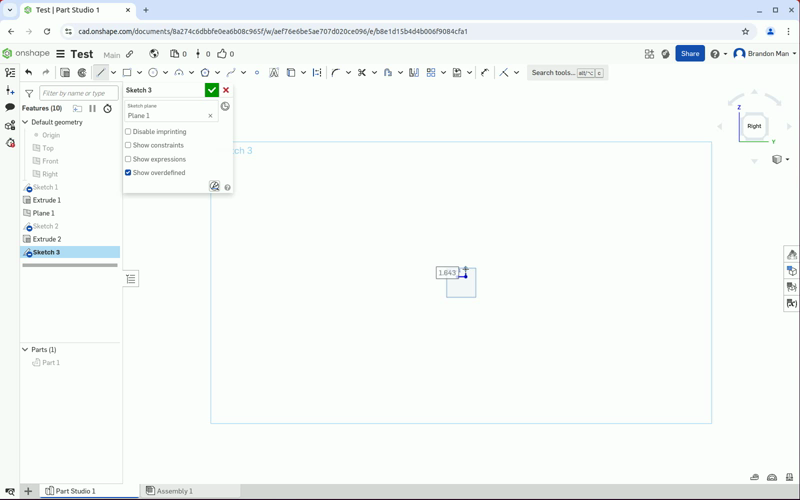
mouse_move(495, 268)
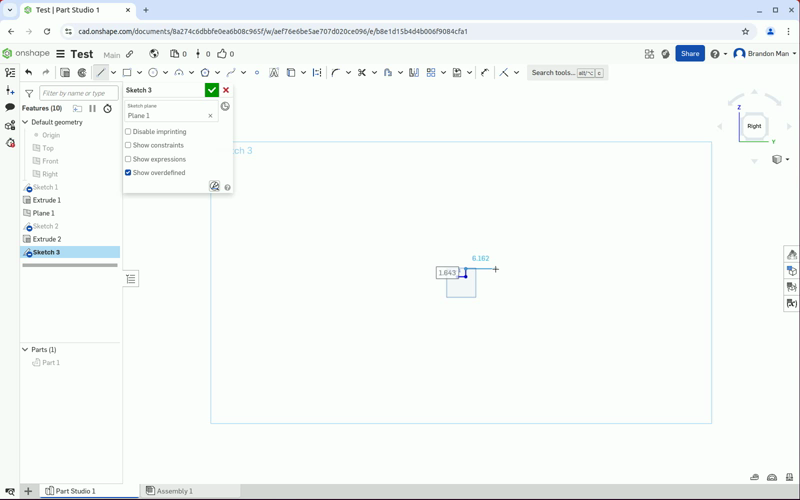
mouse_move(457, 268)
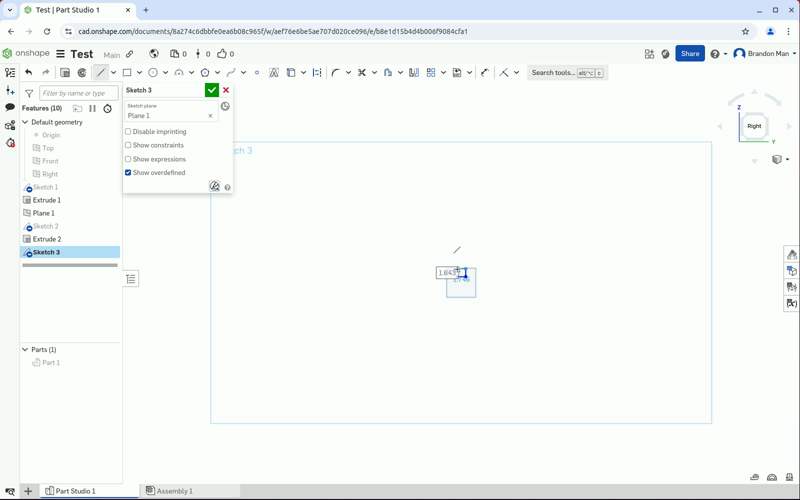
click(457, 268)
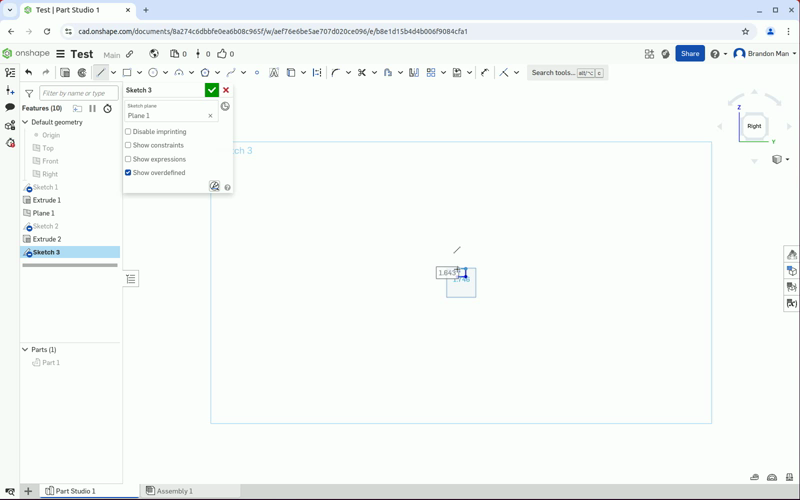
key_up(shift)
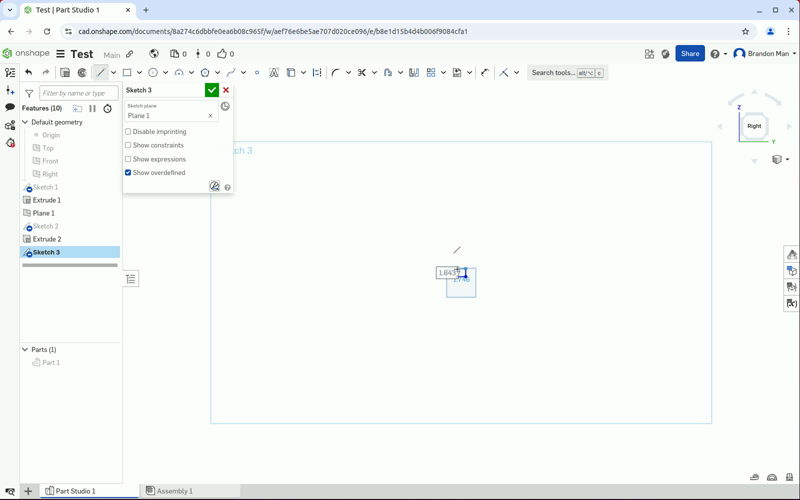
mouse_move(487, 268)
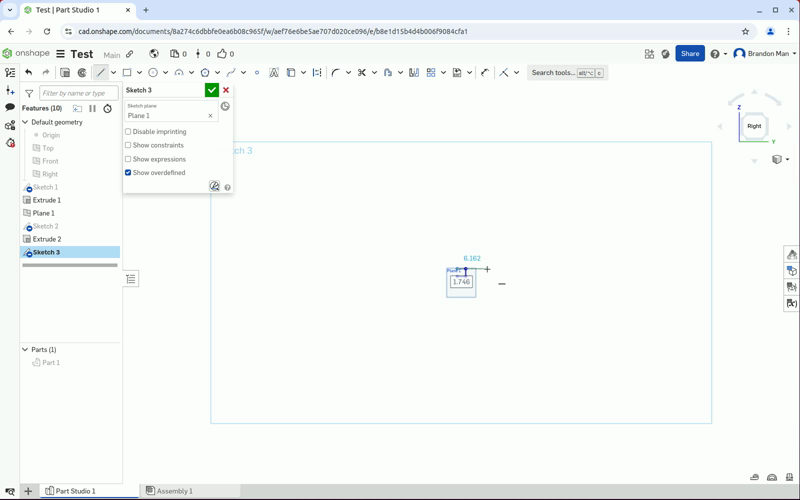
key_down(shift)
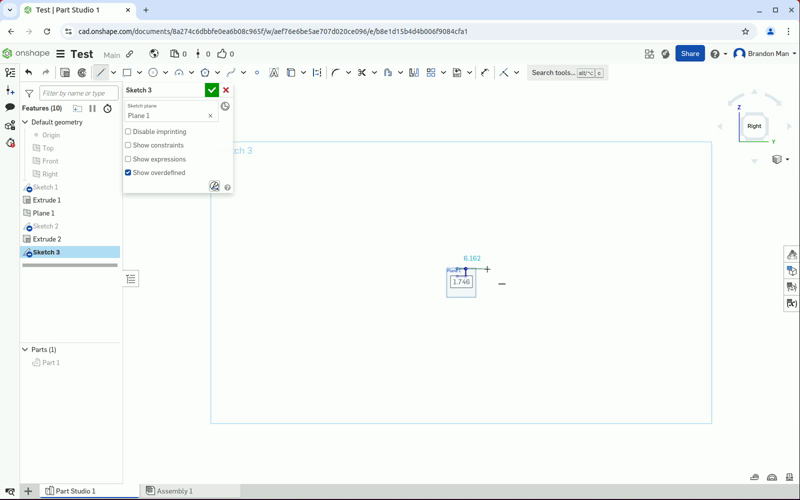
mouse_move(457, 276)
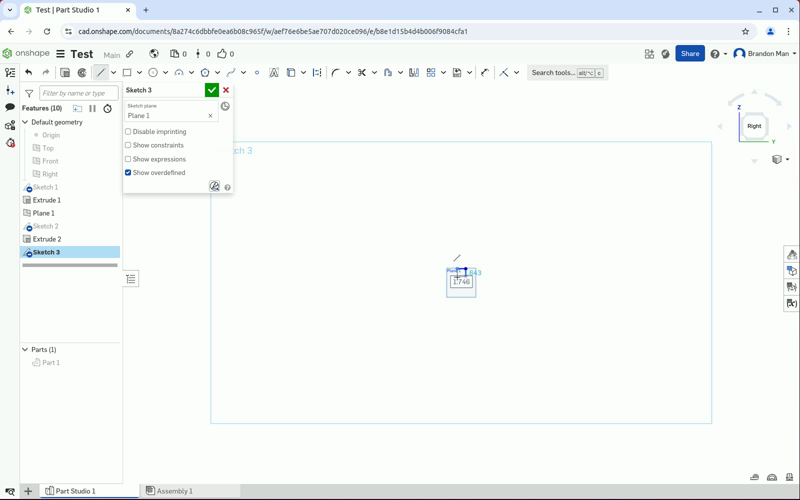
key_up(shift)
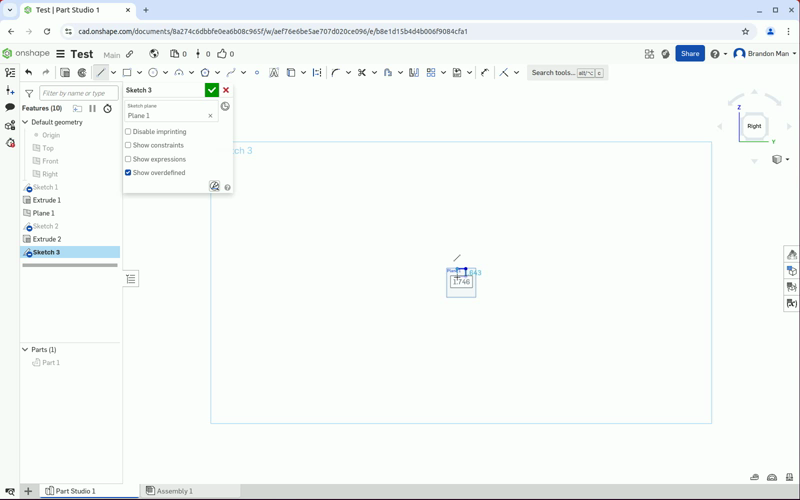
click(457, 276)
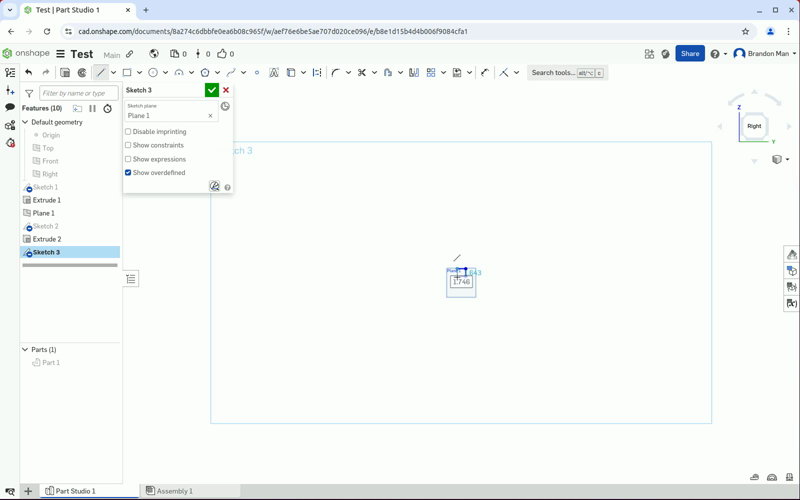
key(esc)
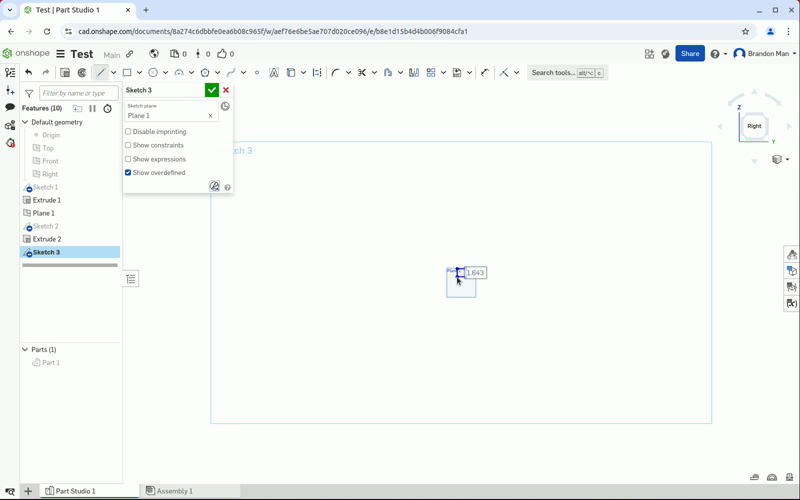
mouse_move(463, 272)
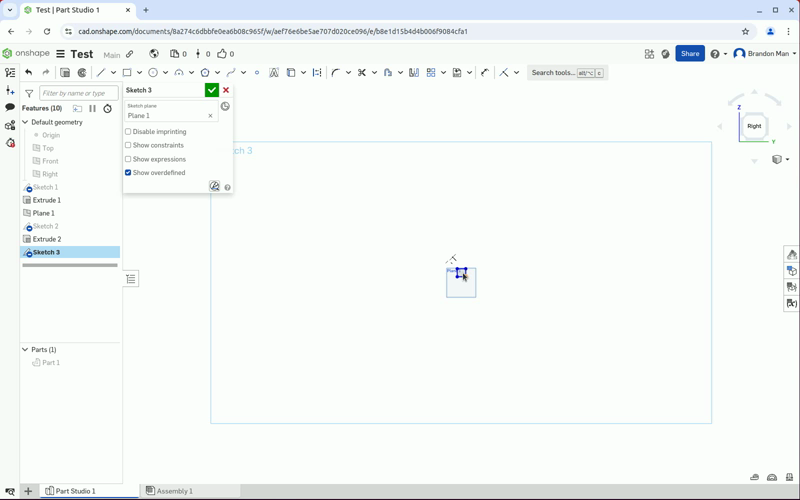
scroll(6)
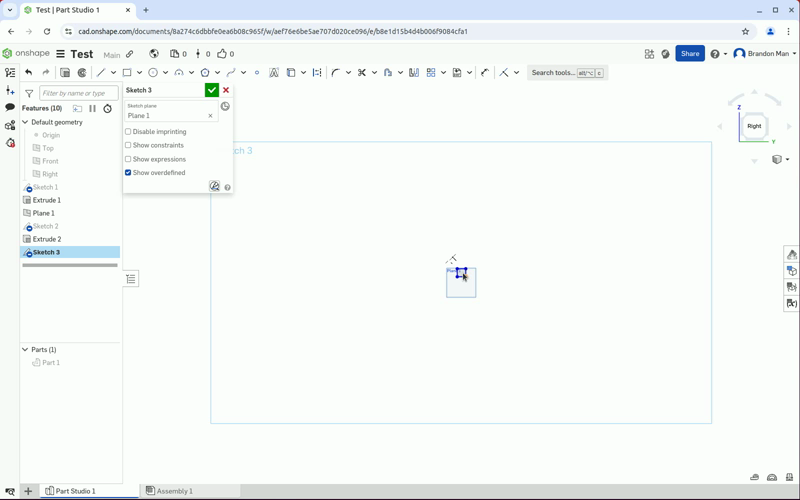
scroll(6)
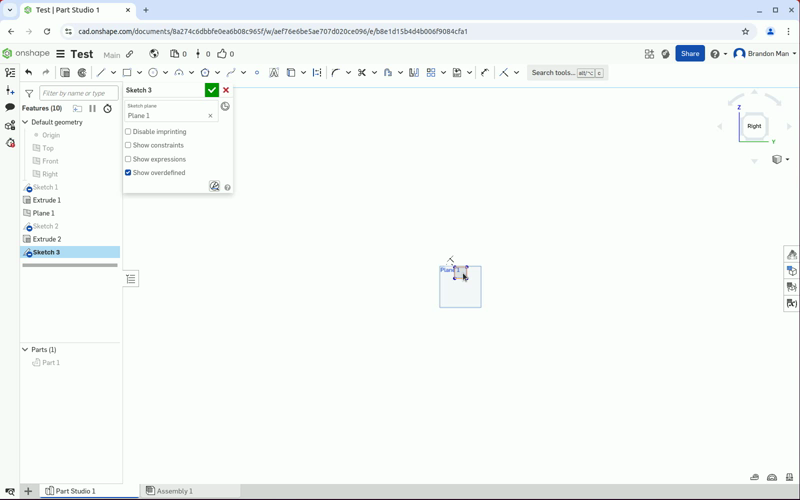
scroll(6)
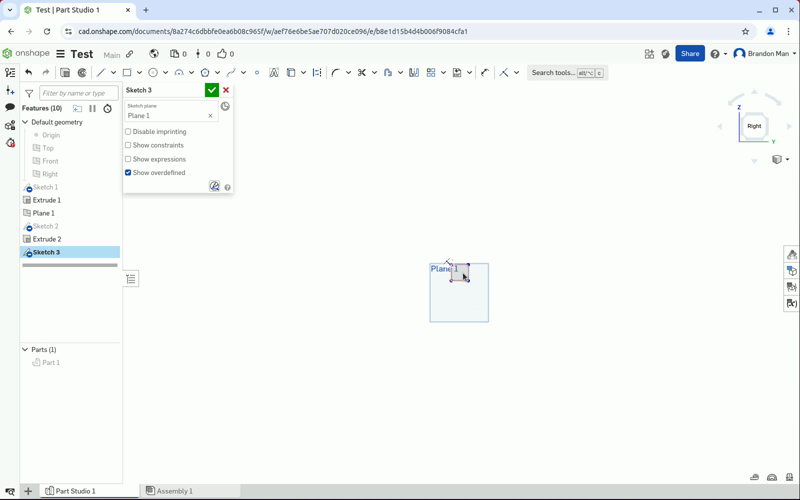
scroll(6)
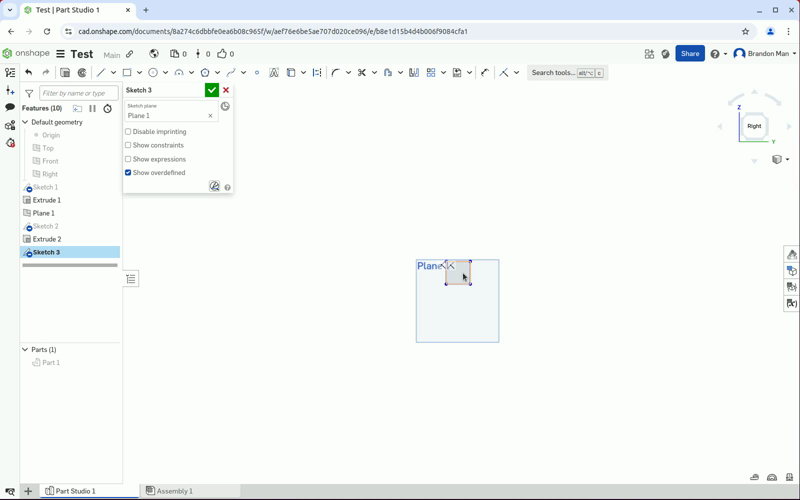
scroll(6)
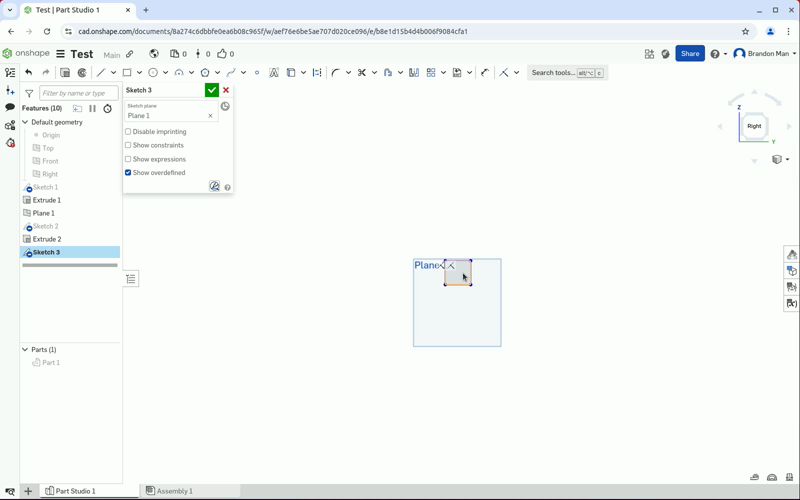
scroll(6)
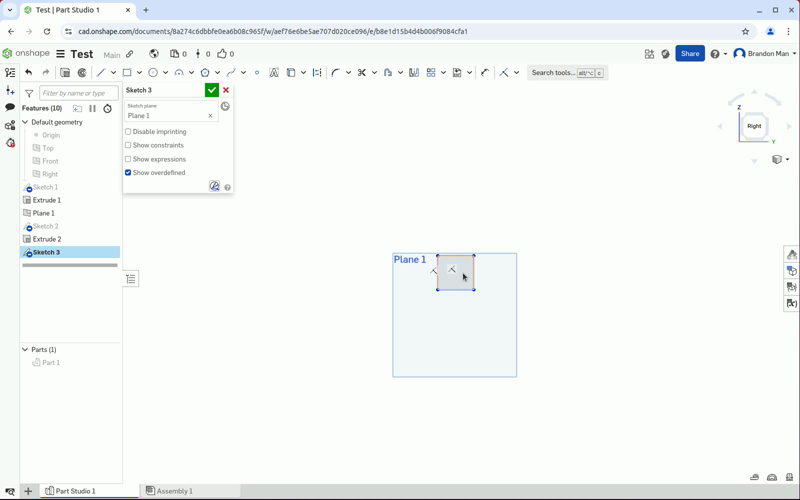
scroll(6)
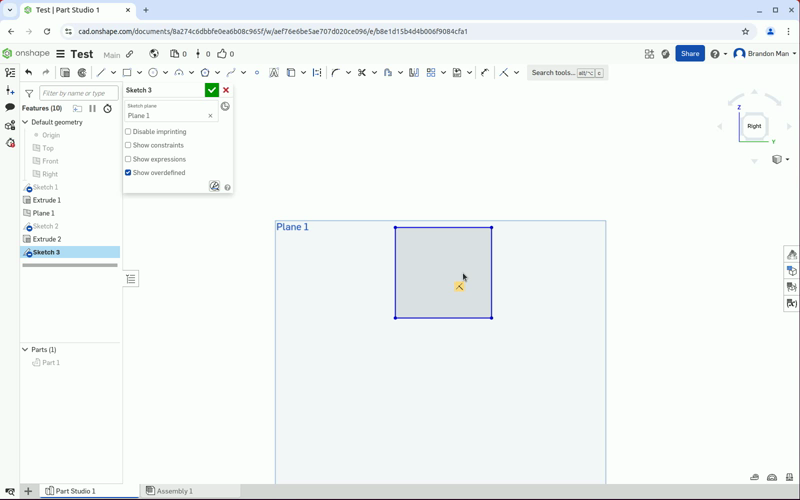
click(463, 272)
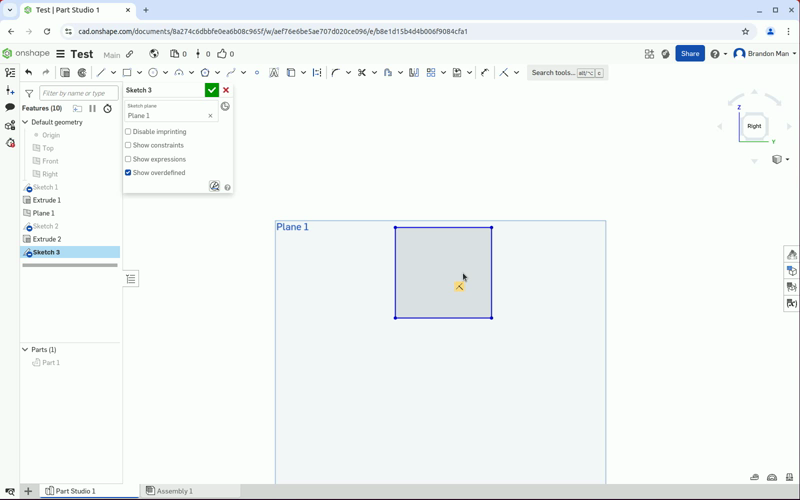
scroll(-6)
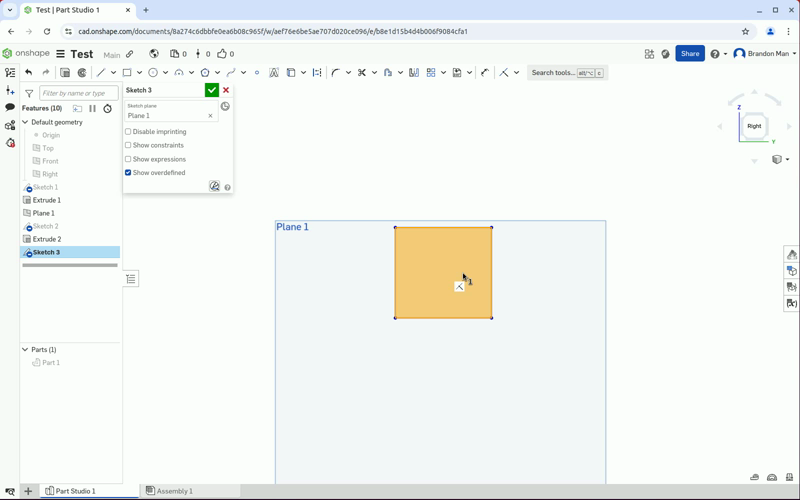
scroll(-6)
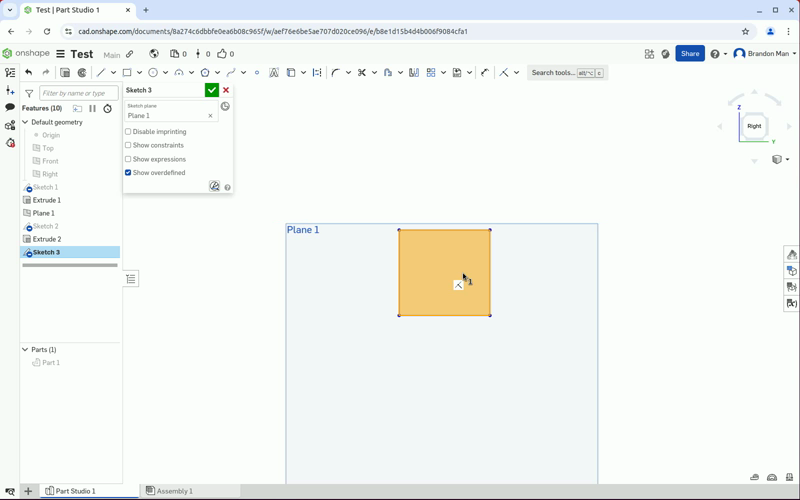
scroll(-6)
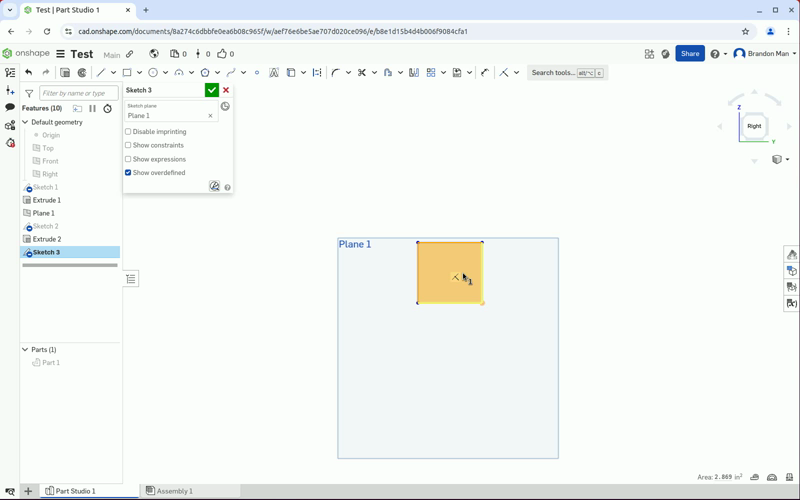
scroll(-6)
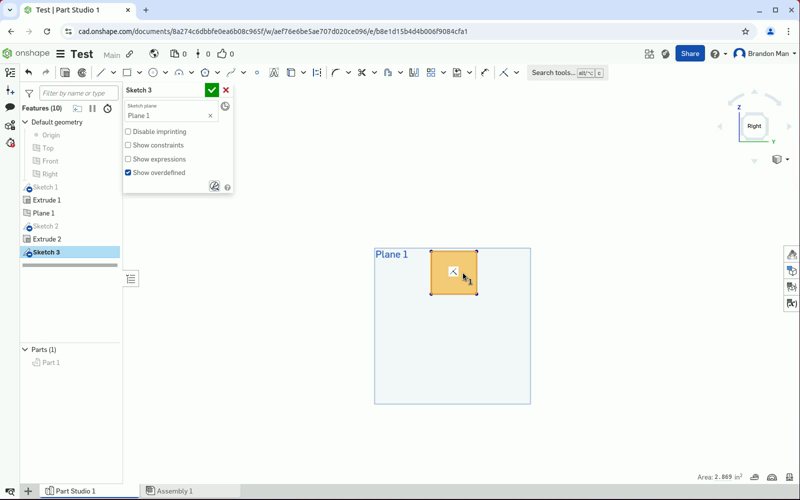
scroll(-6)
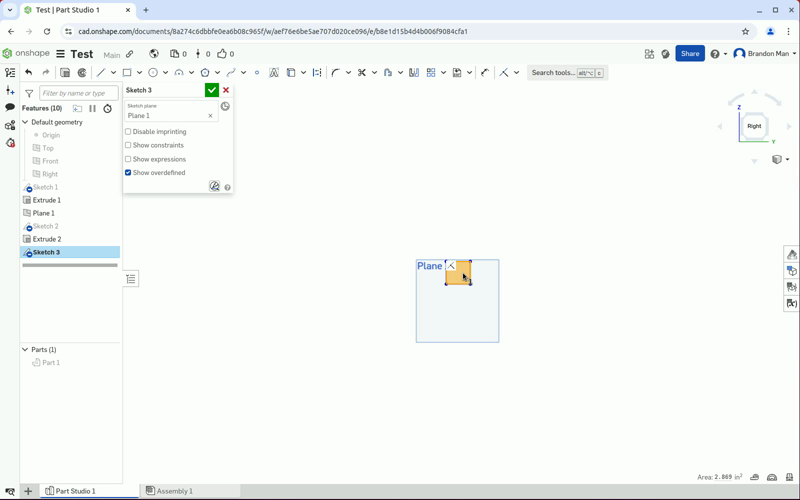
scroll(-6)
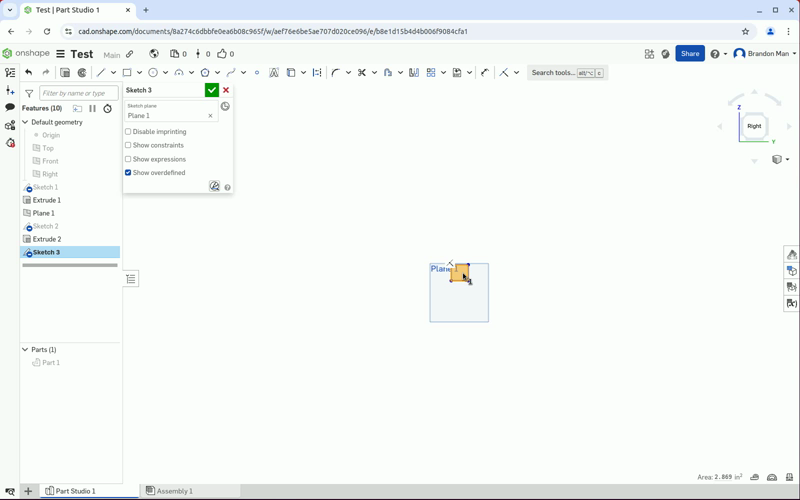
scroll(-6)
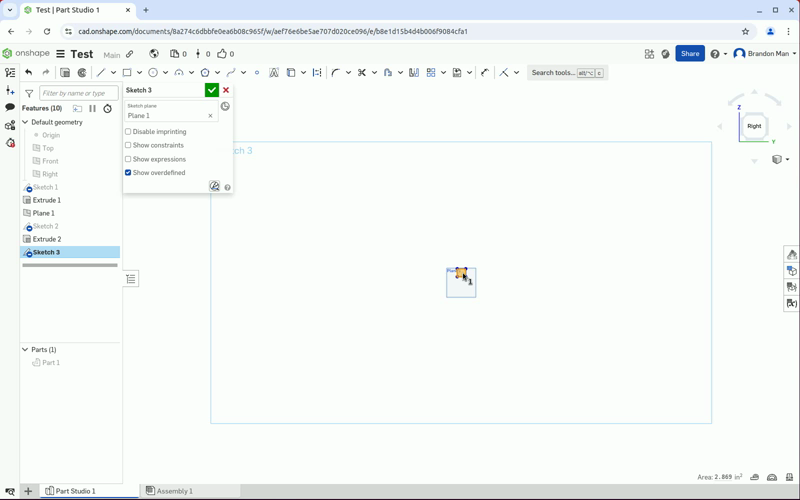
mouse_move(73, 352)
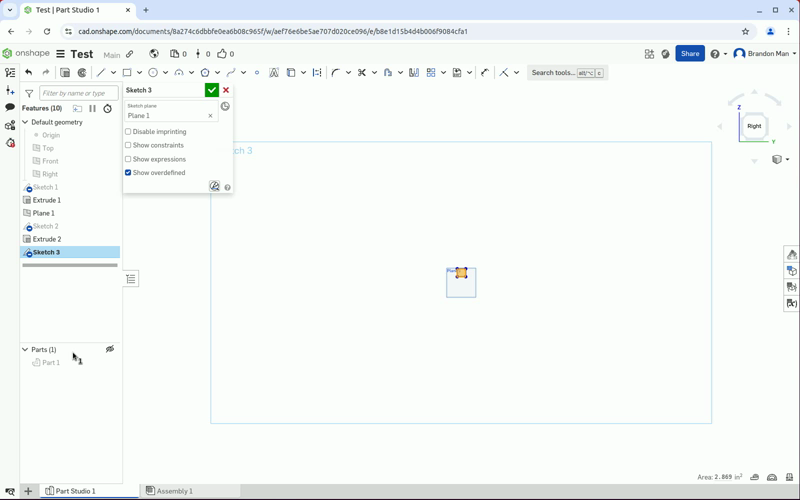
key(shift+y)
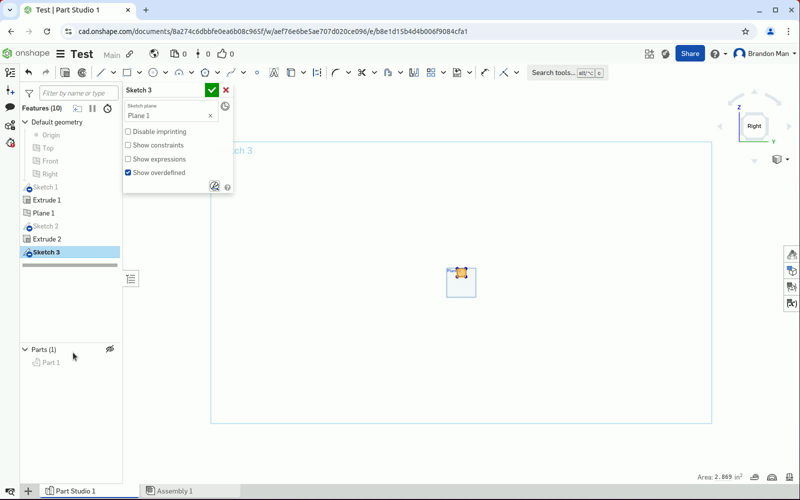
key(shift+e)
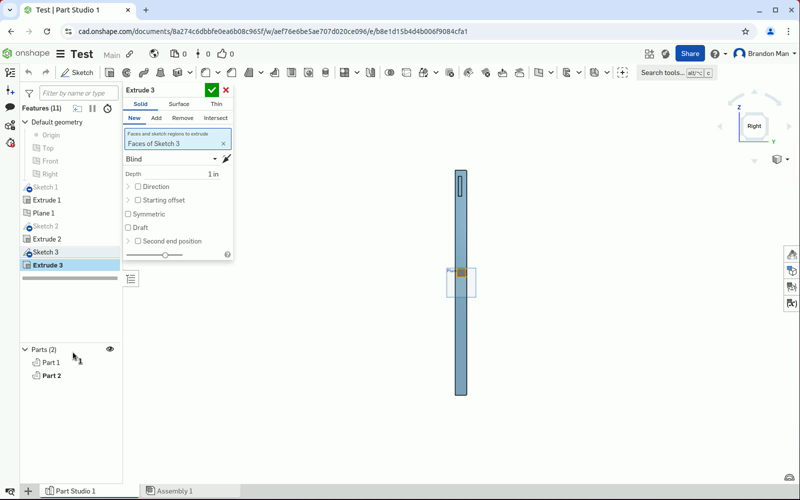
mouse_move(143, 106)
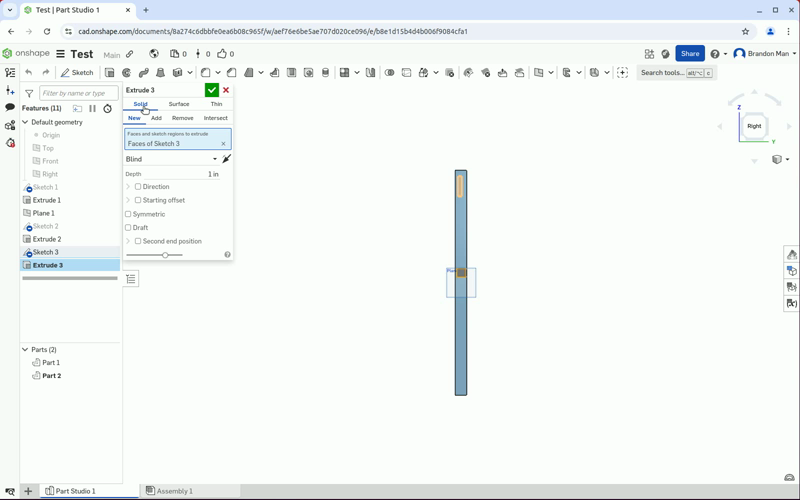
click(143, 106)
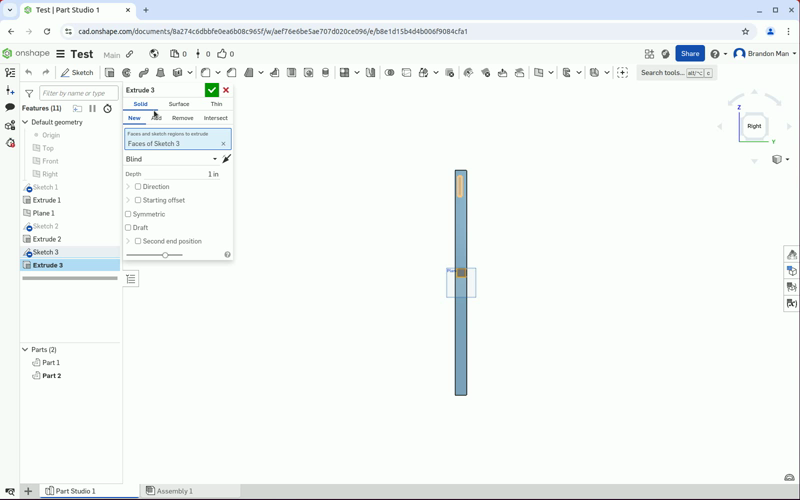
mouse_move(186, 120)
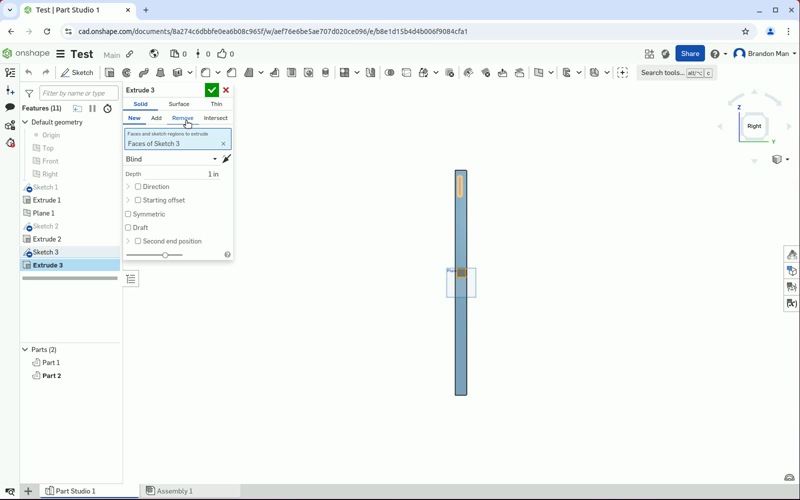
click(186, 120)
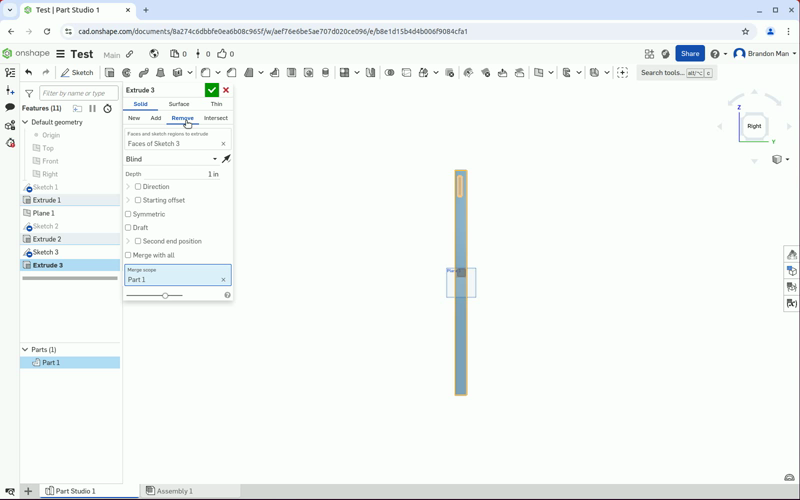
key(tab, 4)
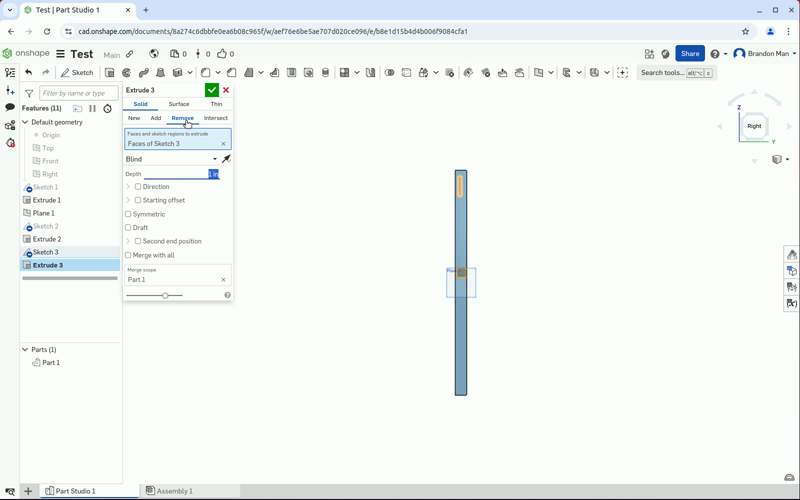
text(0.722)
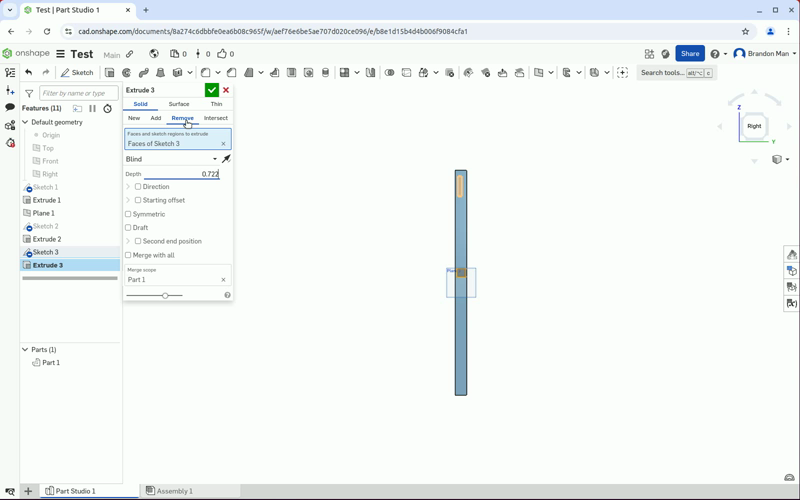
key(tab, 6)
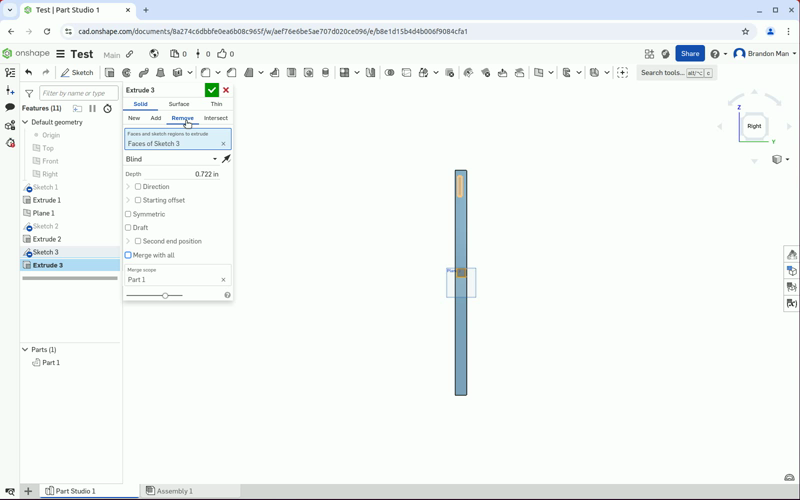
key(space)
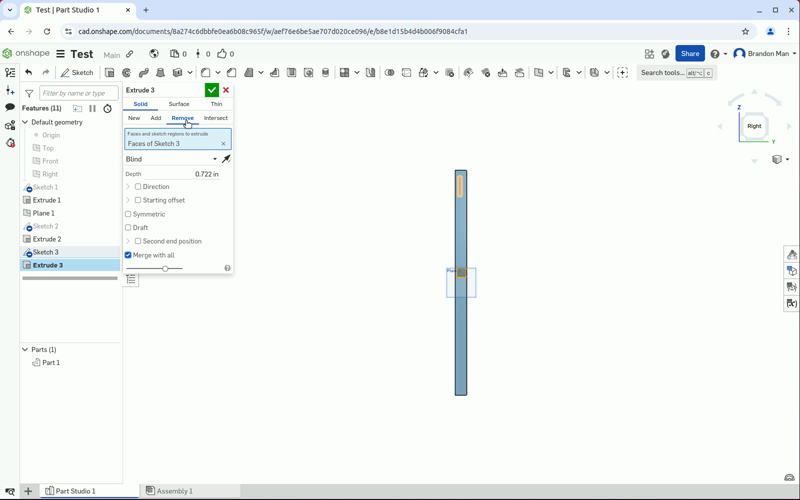
key(enter)
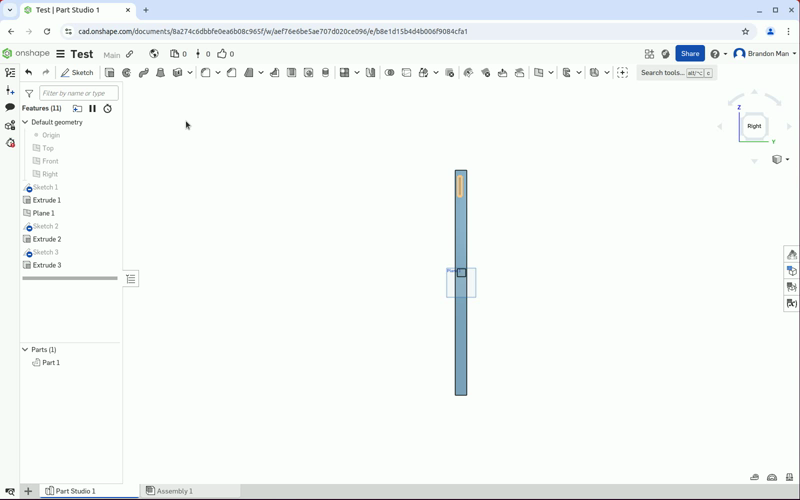
key(shift+h)
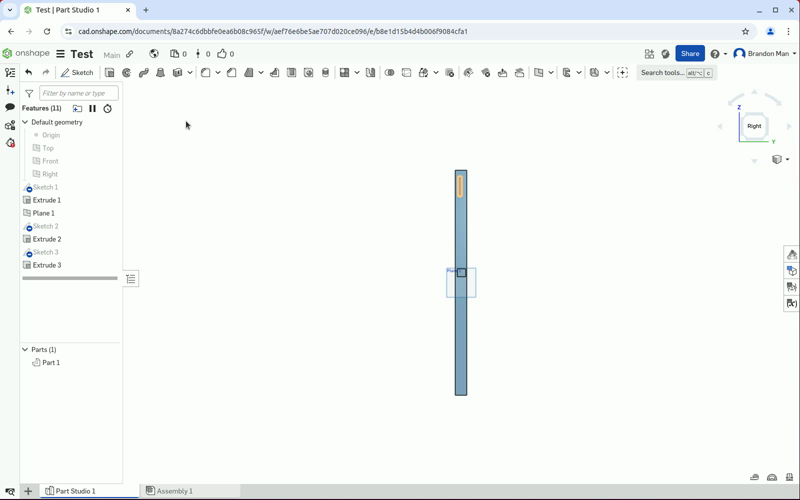
key(shift+h)
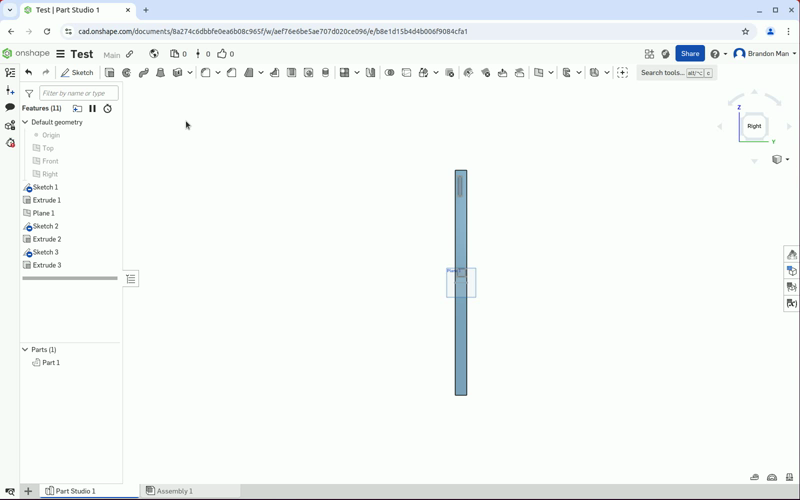
key(shift+7)
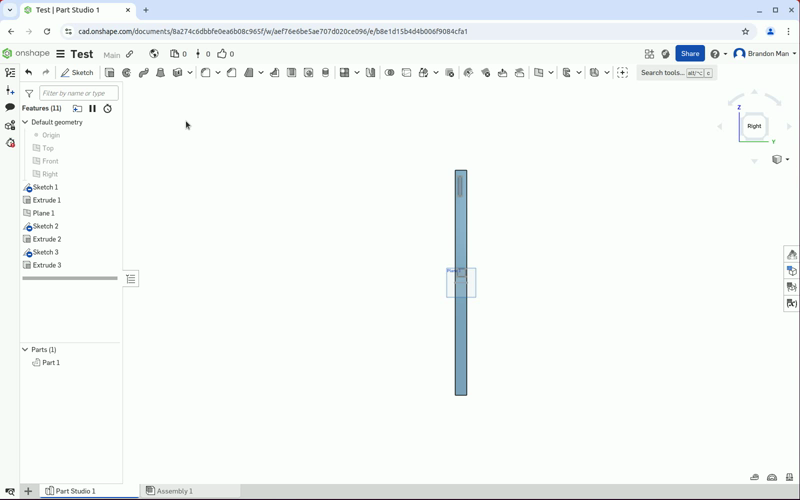
key(right, 2)
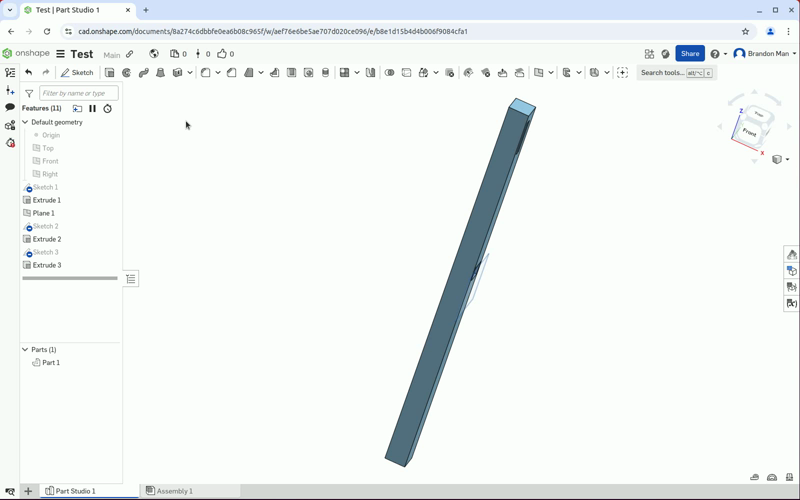
key(down, 2)
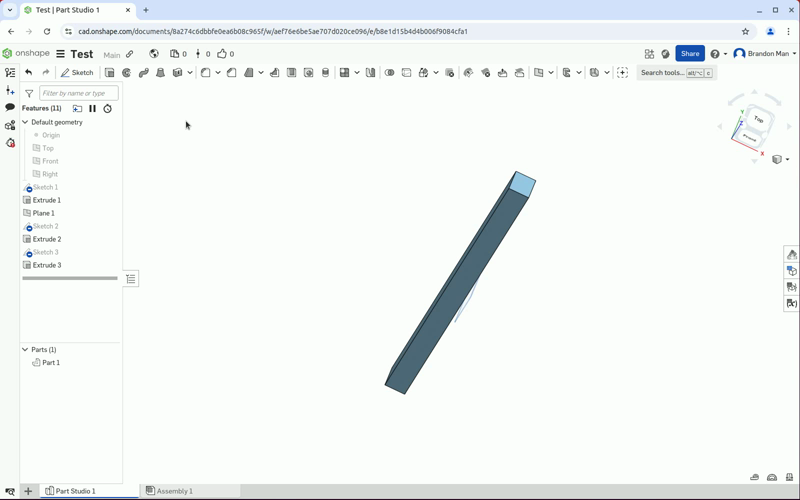
key(up, 2)
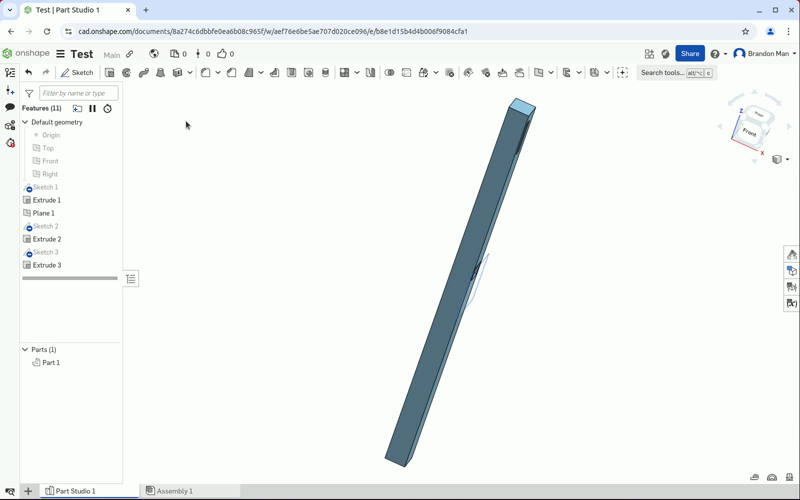
key(left, 2)
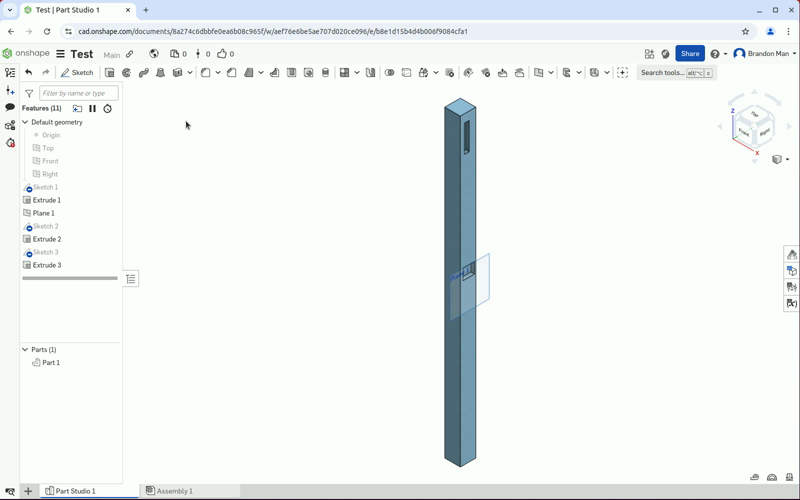
mouse_move(73, 189)
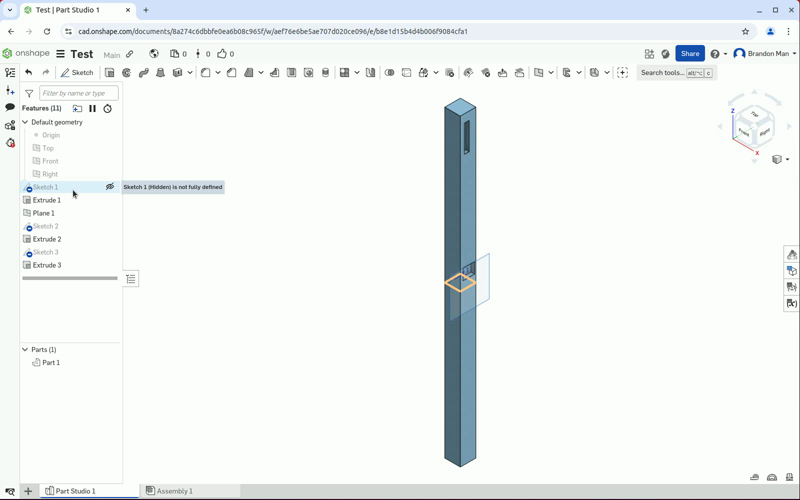
click(73, 189)